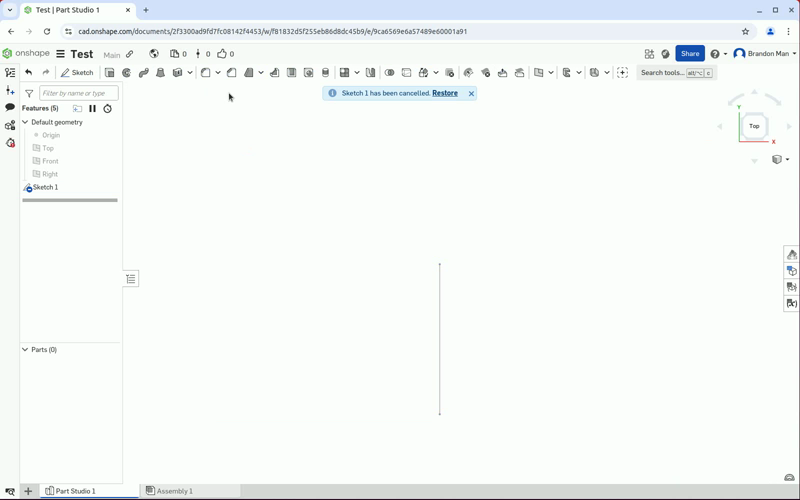
key(shift+h)
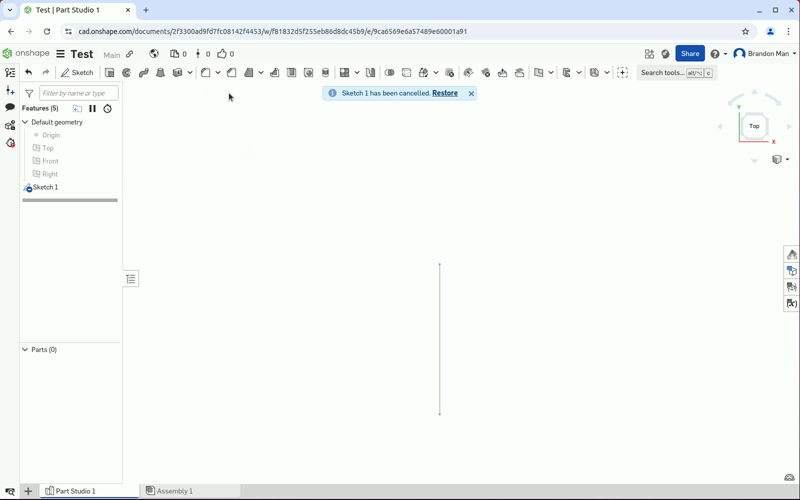
key(shift+s)
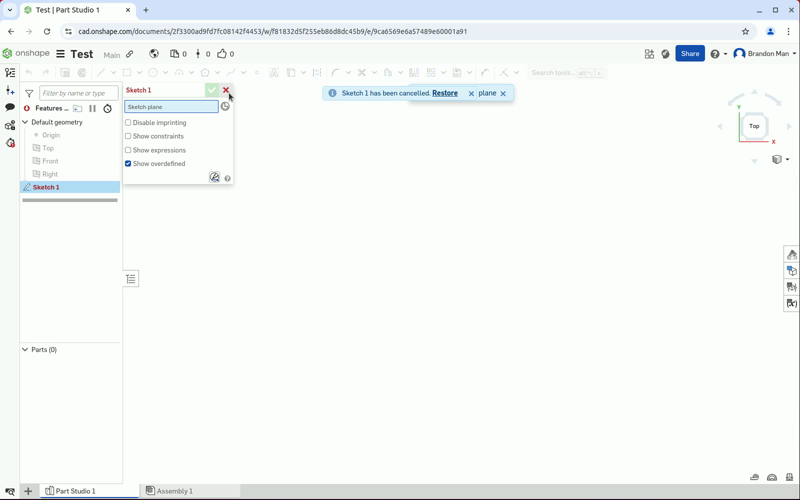
mouse_move(73, 150)
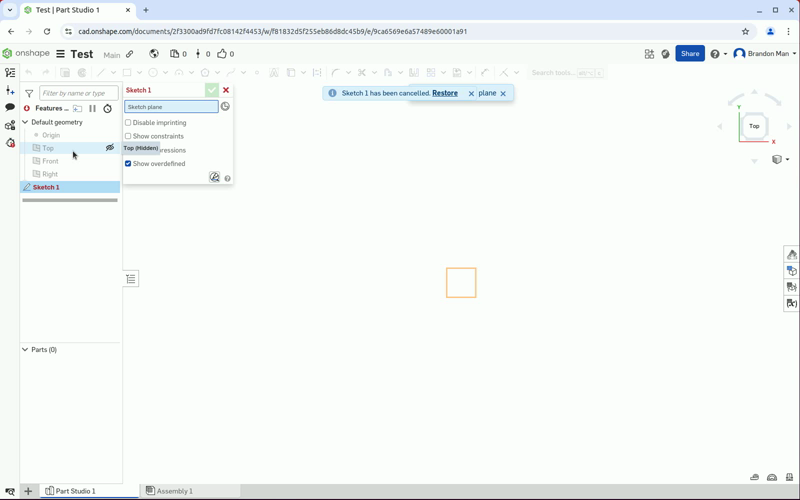
click(73, 150)
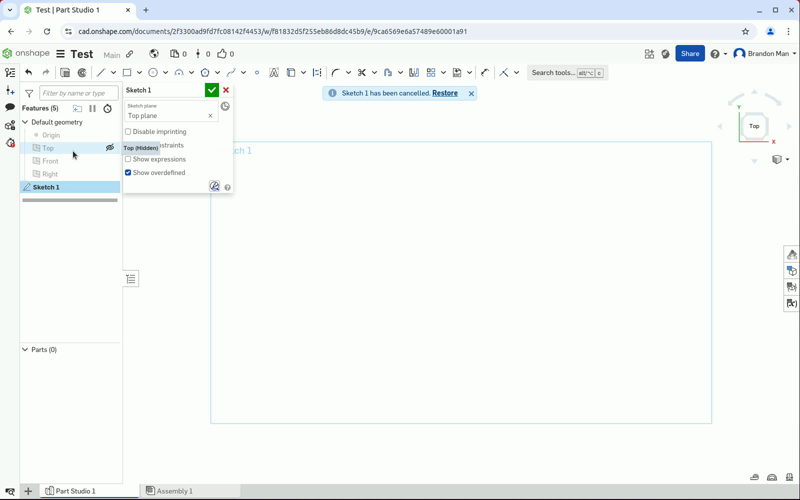
mouse_move(73, 352)
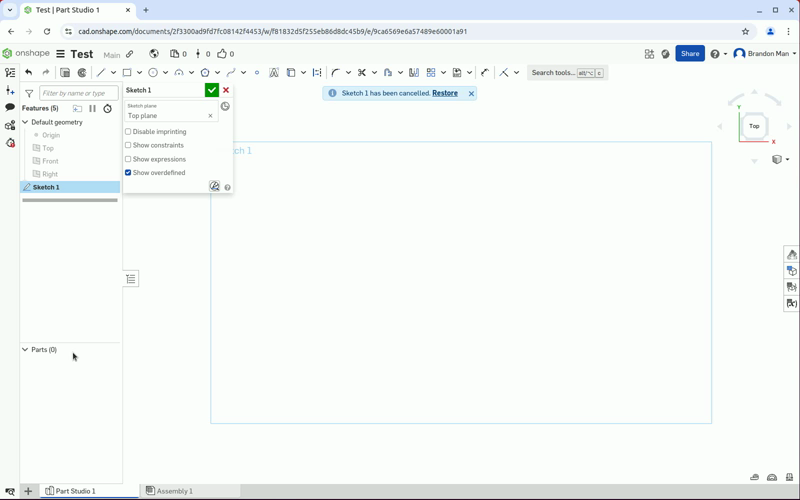
key(y)
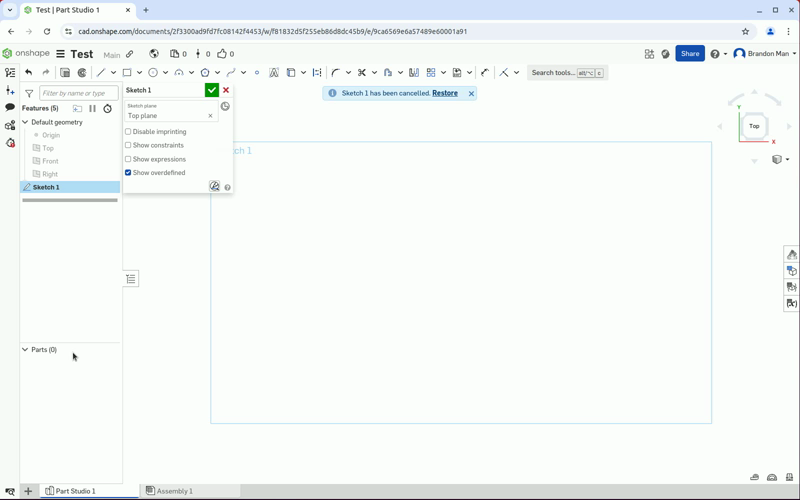
key(l)
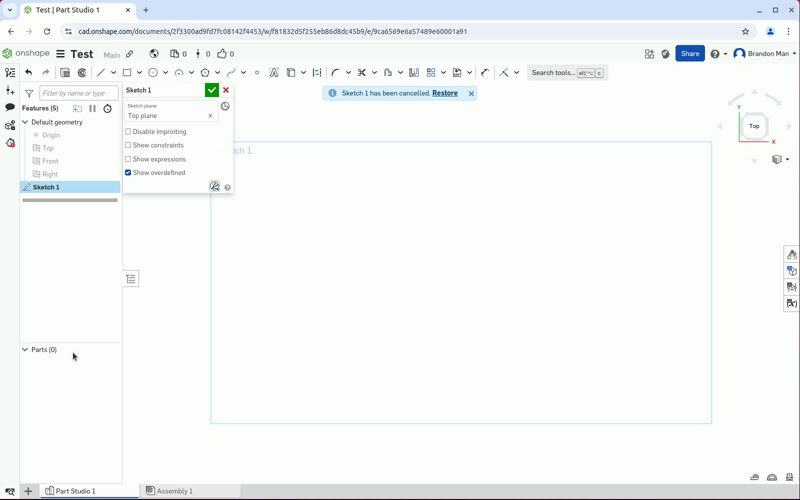
key_down(shift)
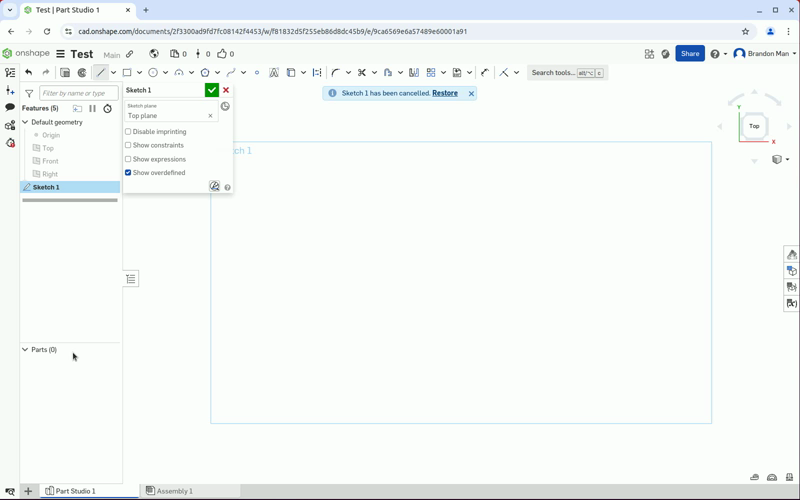
mouse_move(375, 282)
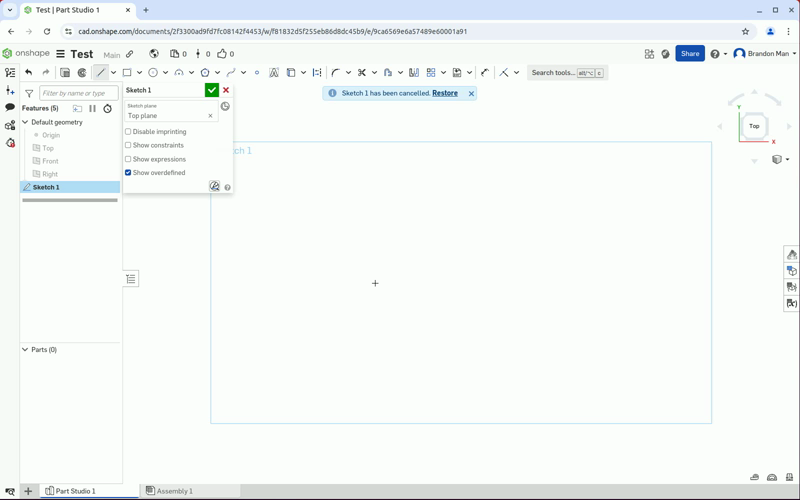
click(375, 282)
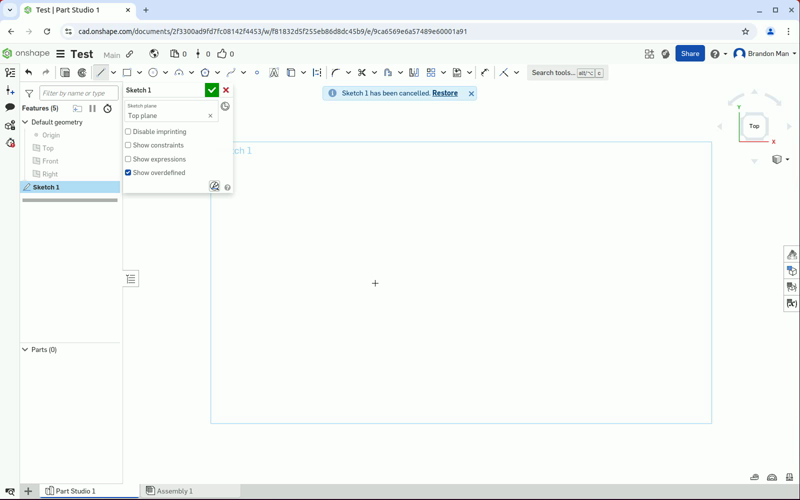
key_up(shift)
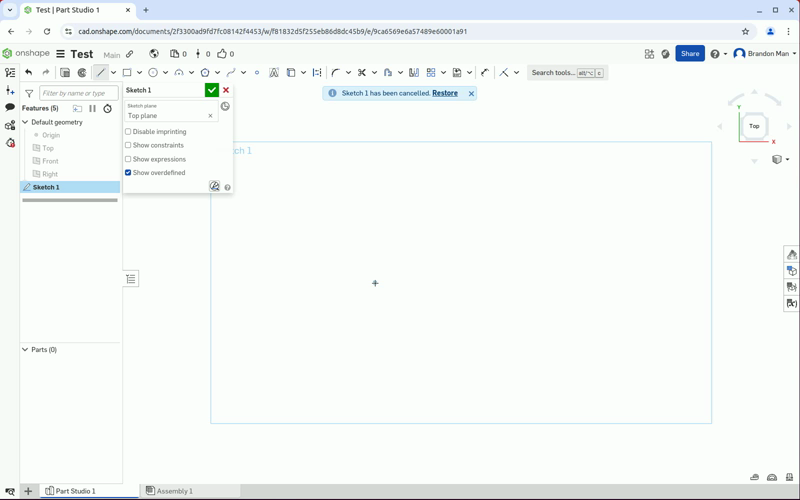
key_down(shift)
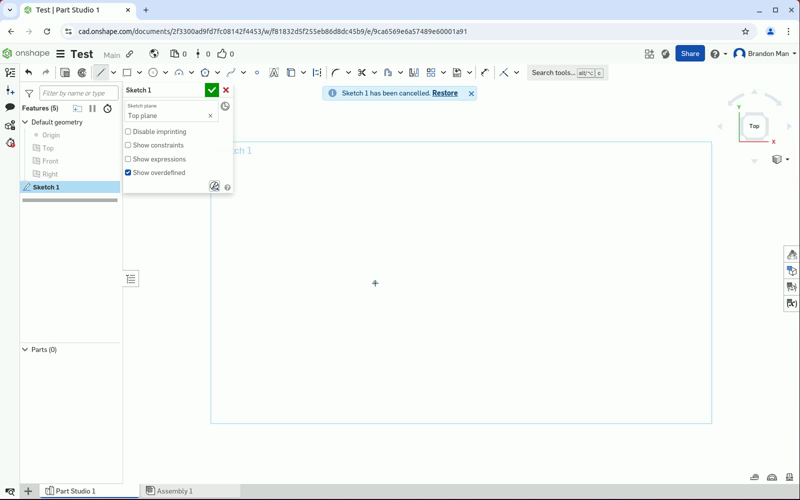
mouse_move(405, 282)
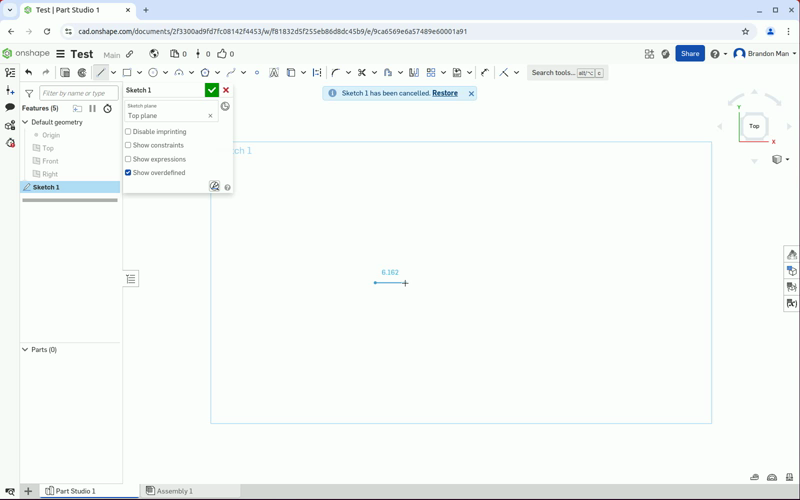
mouse_move(398, 282)
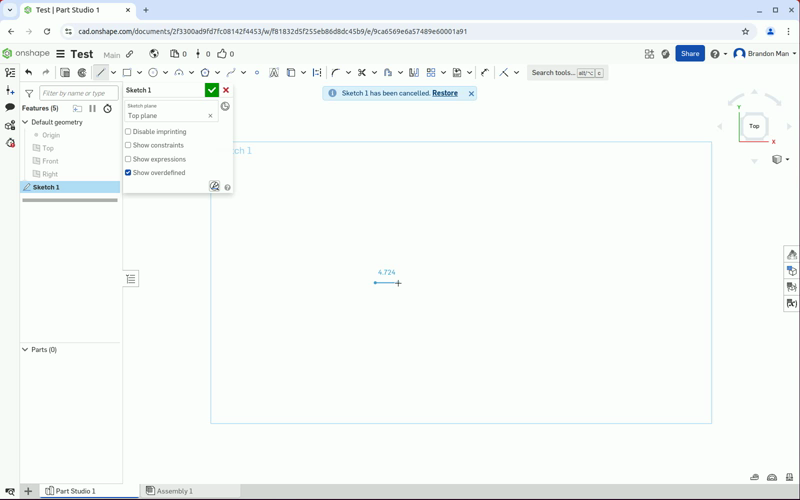
click(398, 282)
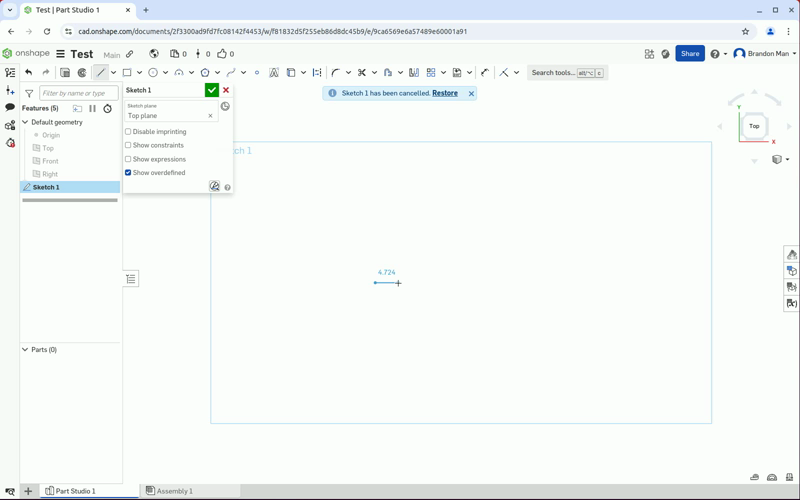
key_up(shift)
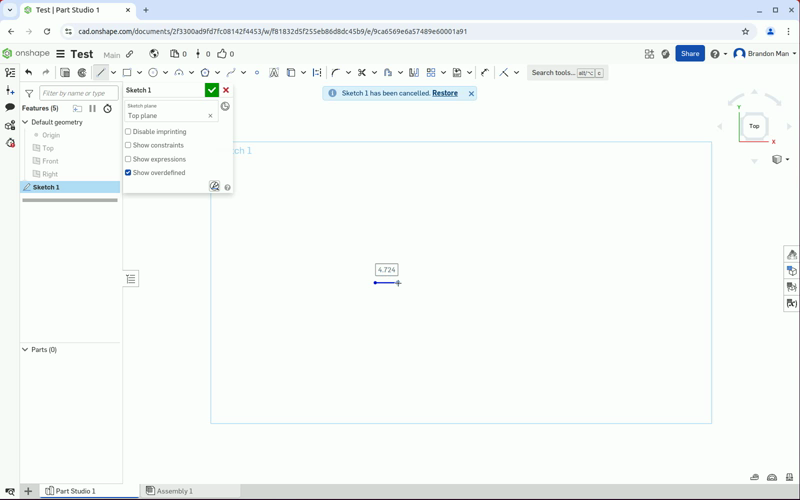
key(esc)
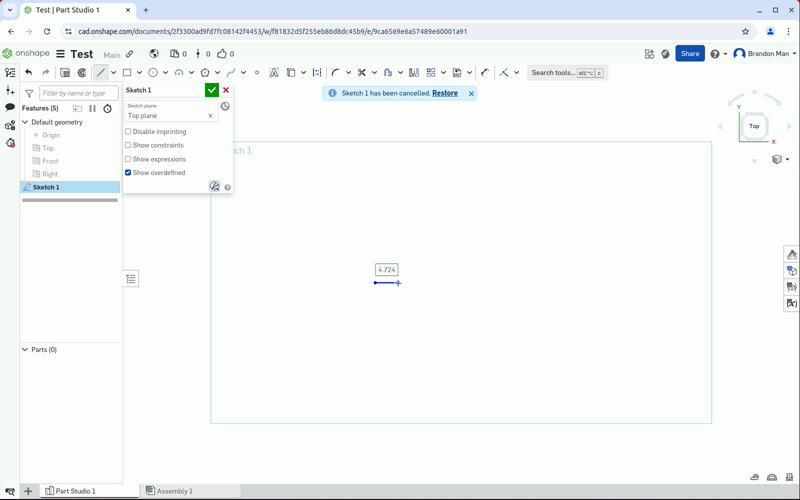
key(a)
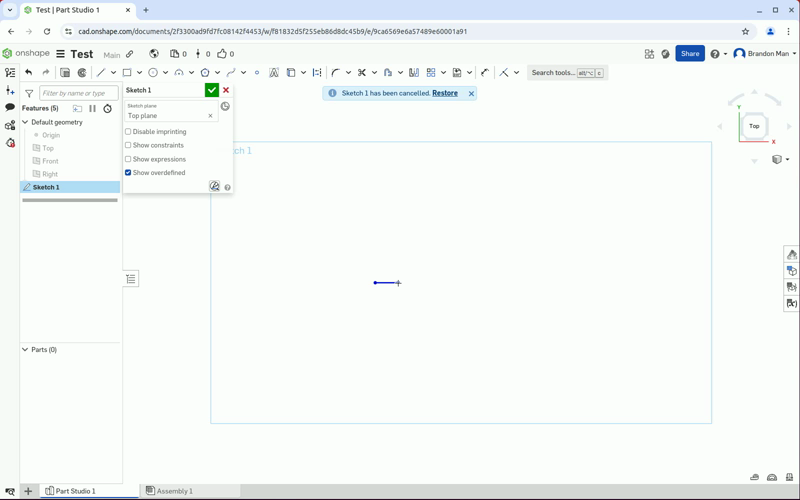
mouse_move(398, 282)
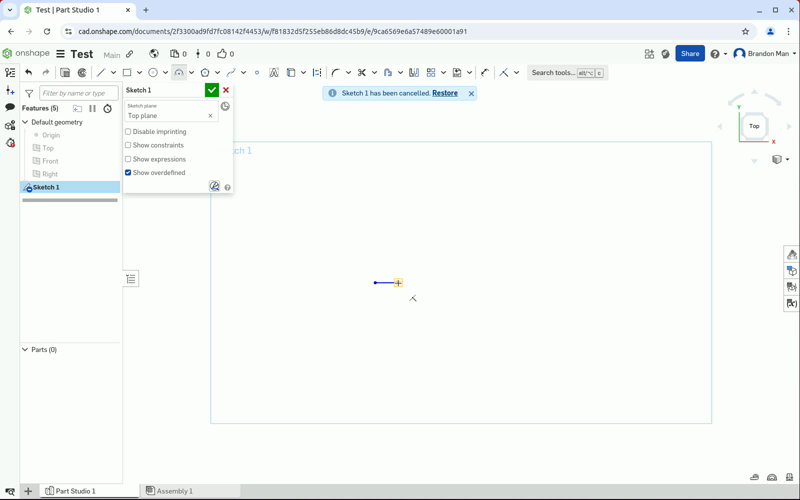
click(398, 282)
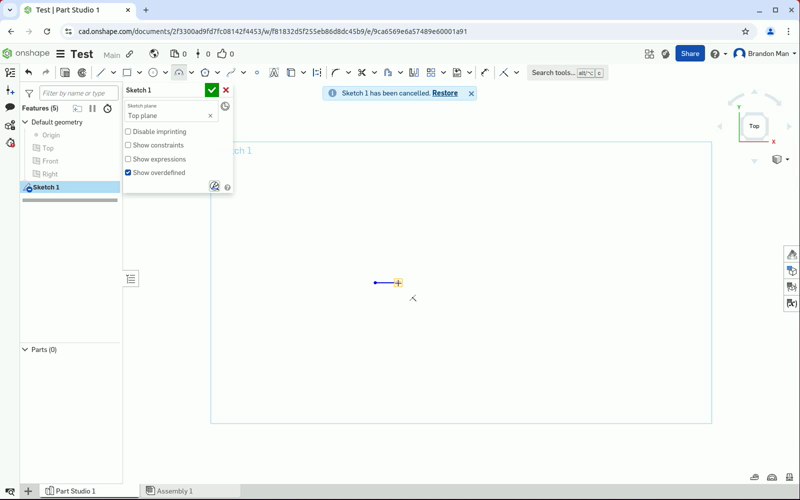
key_down(shift)
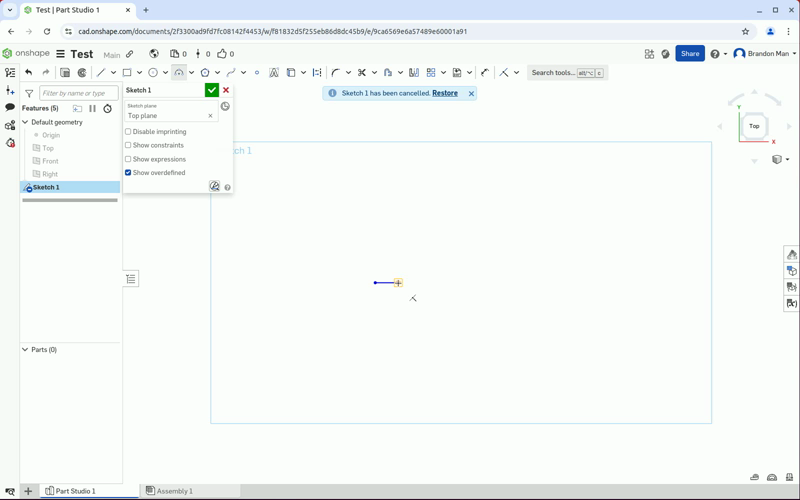
mouse_move(398, 219)
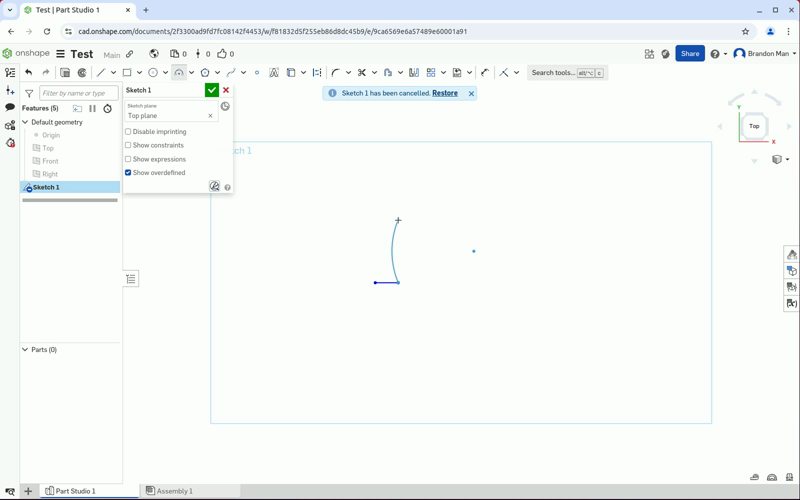
click(398, 219)
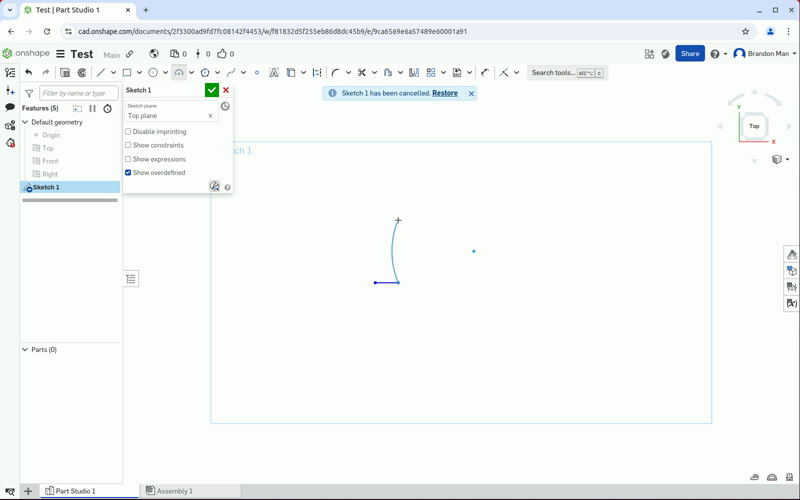
mouse_move(327, 251)
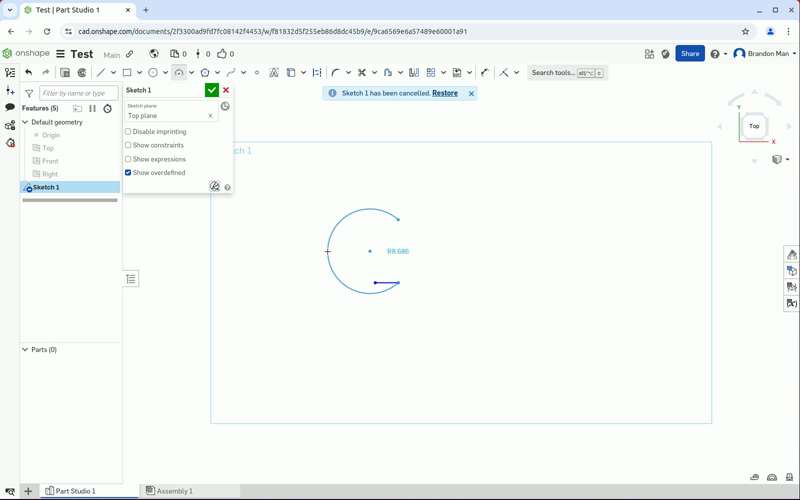
click(327, 251)
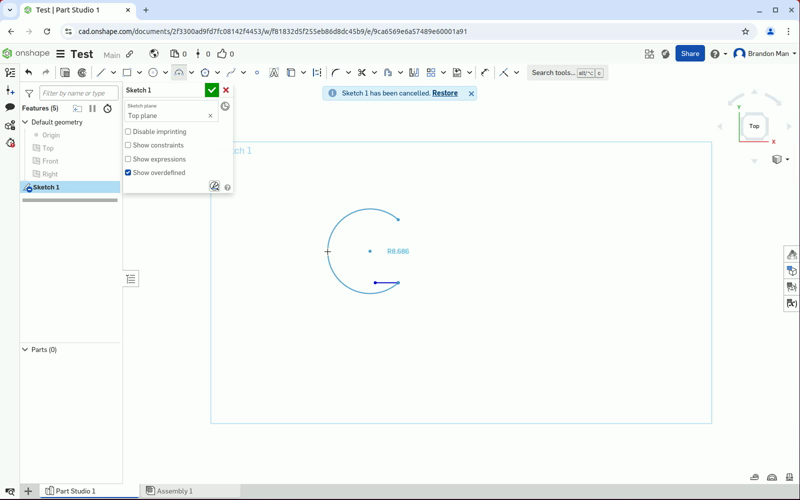
key_up(shift)
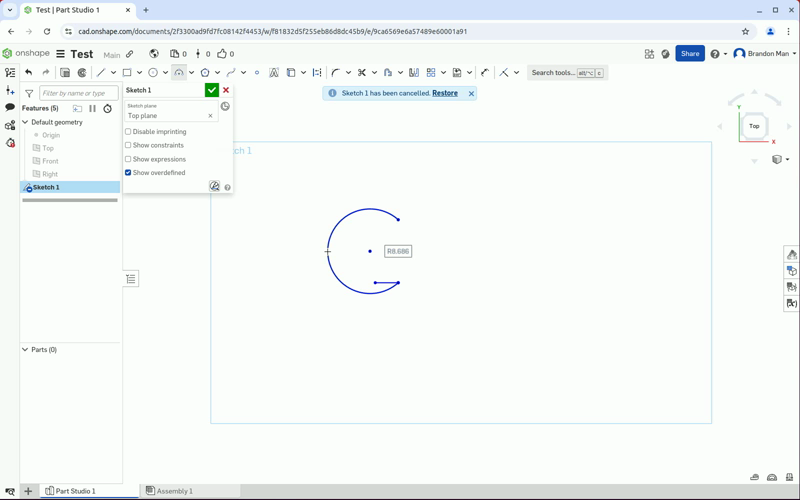
key(esc)
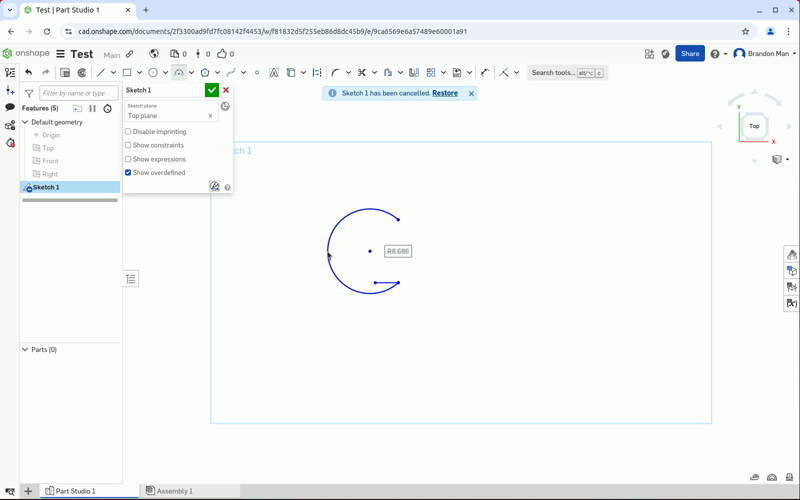
key(l)
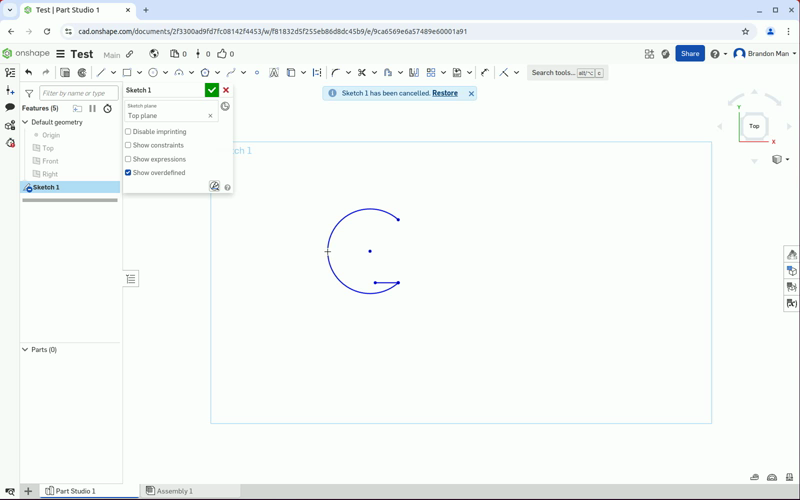
mouse_move(398, 219)
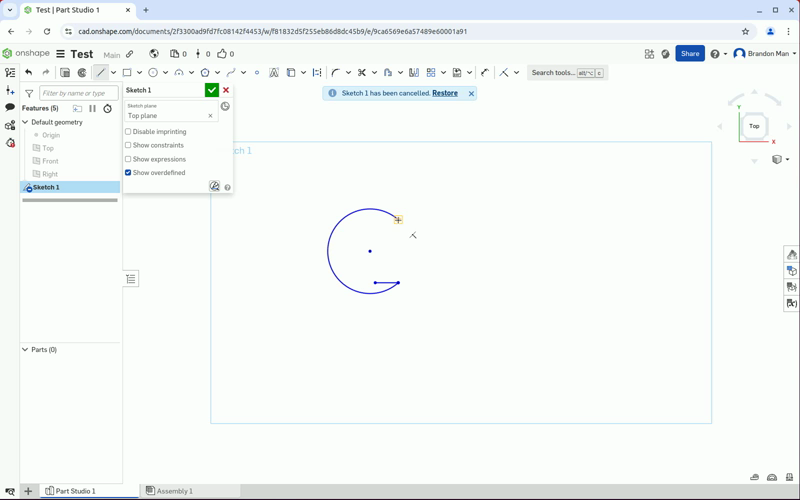
click(398, 219)
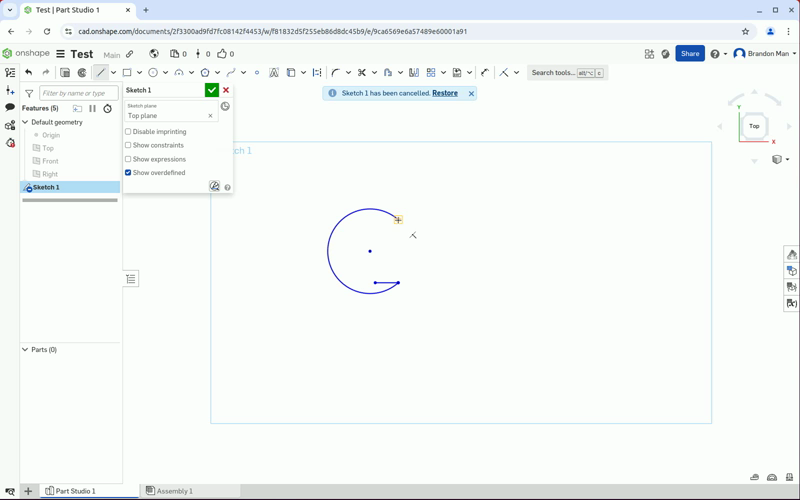
key_down(shift)
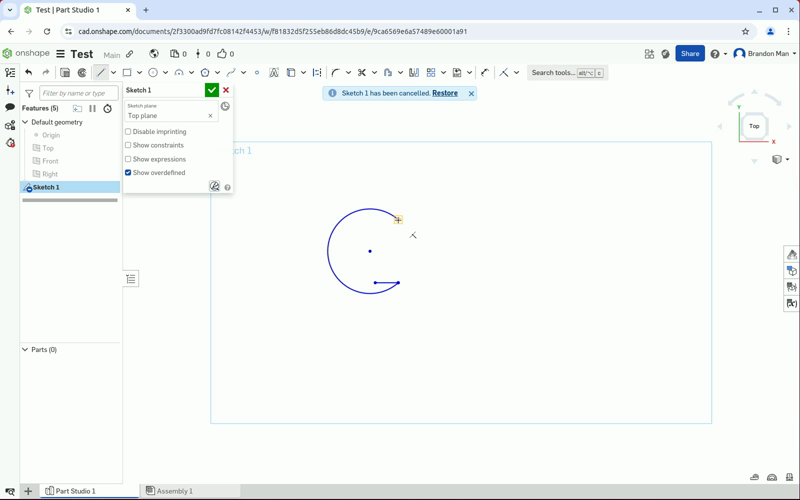
mouse_move(428, 219)
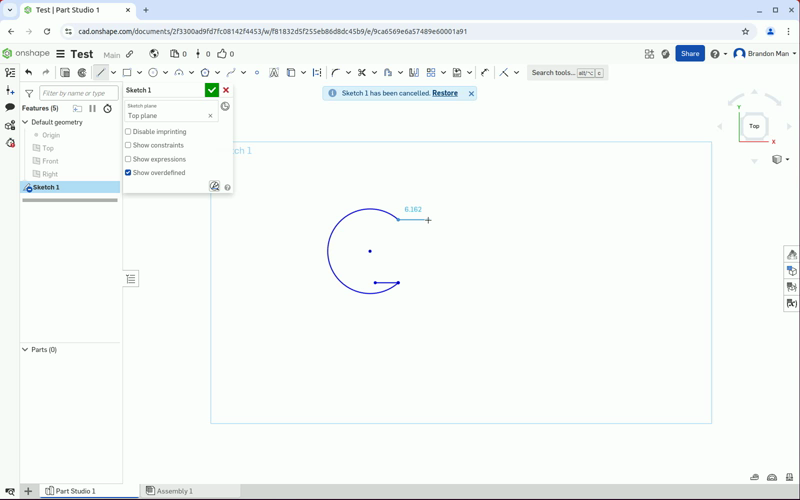
mouse_move(375, 219)
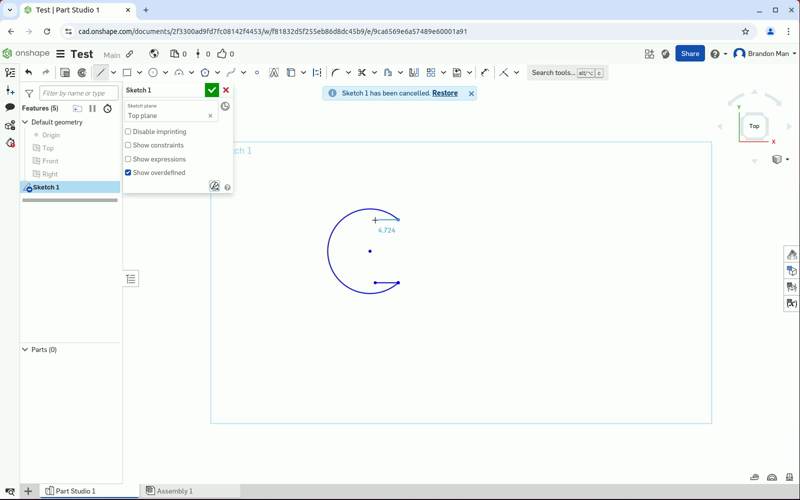
click(375, 219)
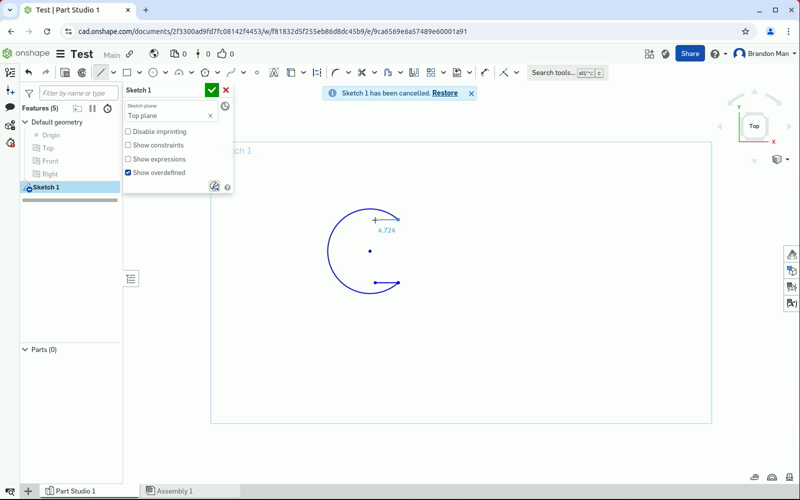
key_up(shift)
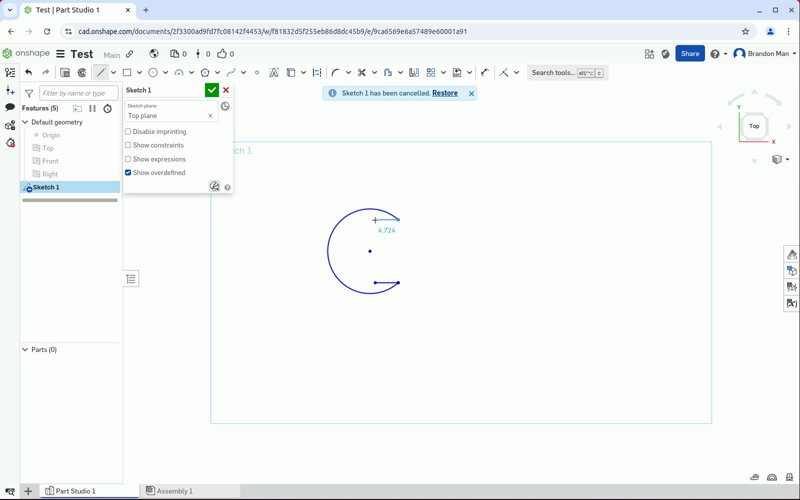
key_down(shift)
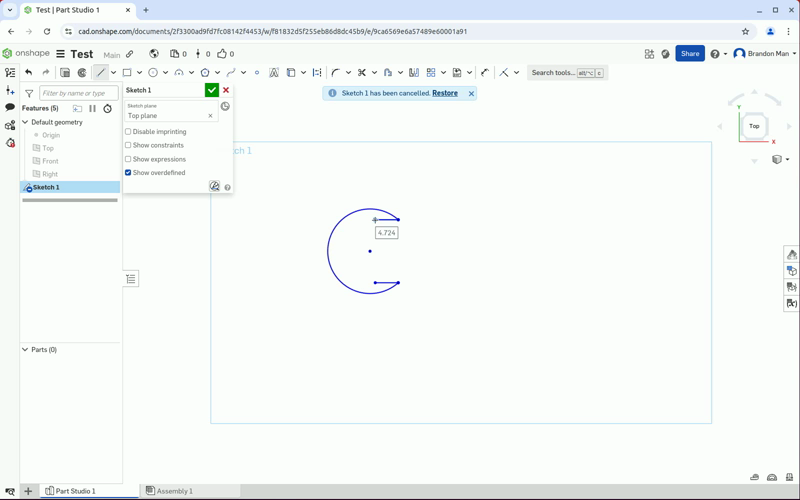
mouse_move(375, 282)
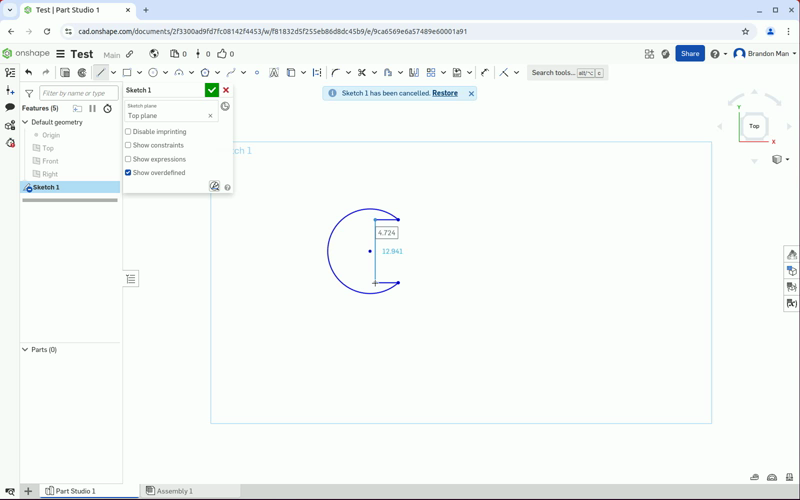
key_up(shift)
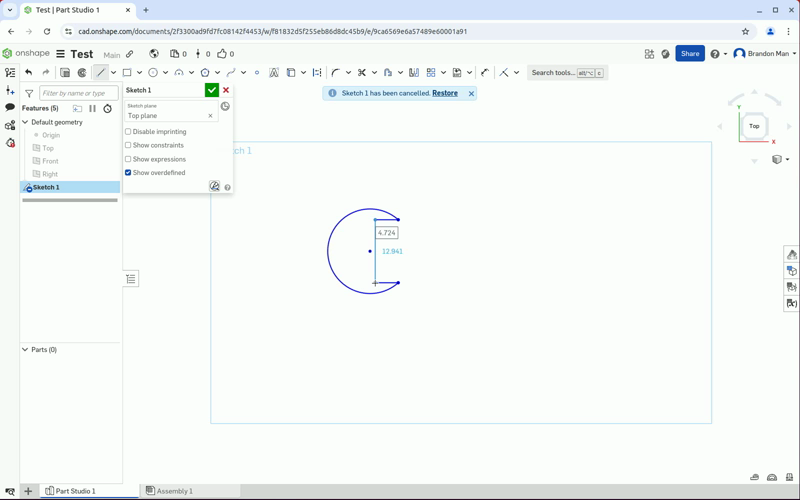
click(375, 282)
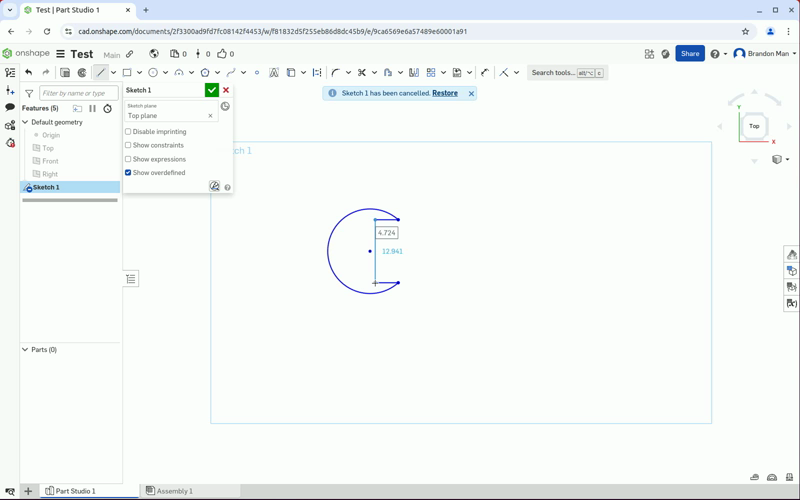
key(esc)
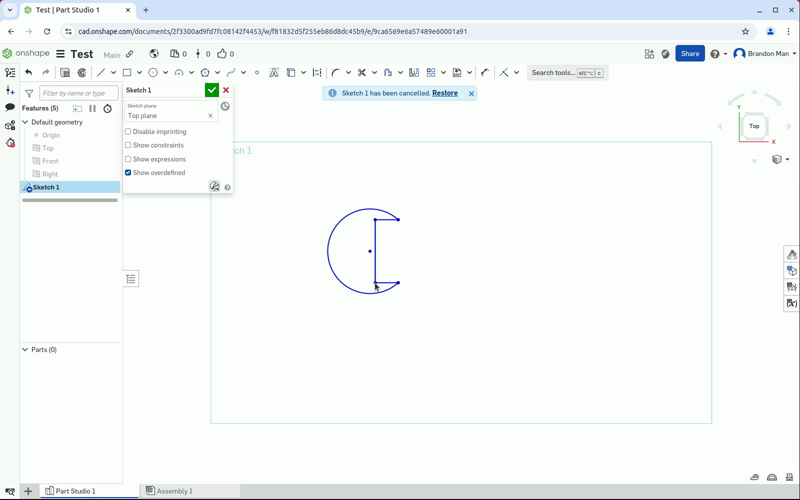
mouse_move(355, 287)
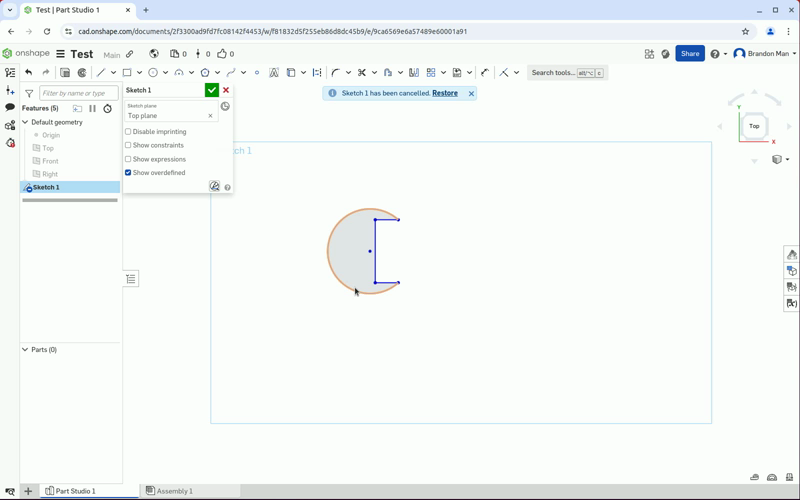
click(355, 287)
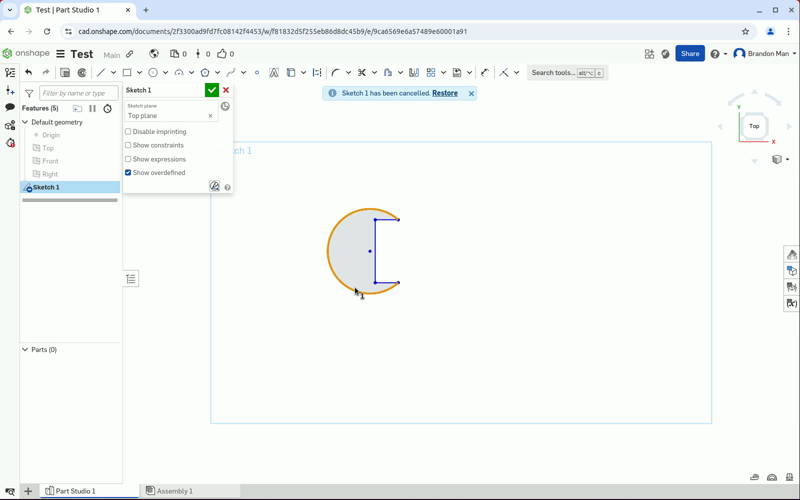
mouse_move(73, 352)
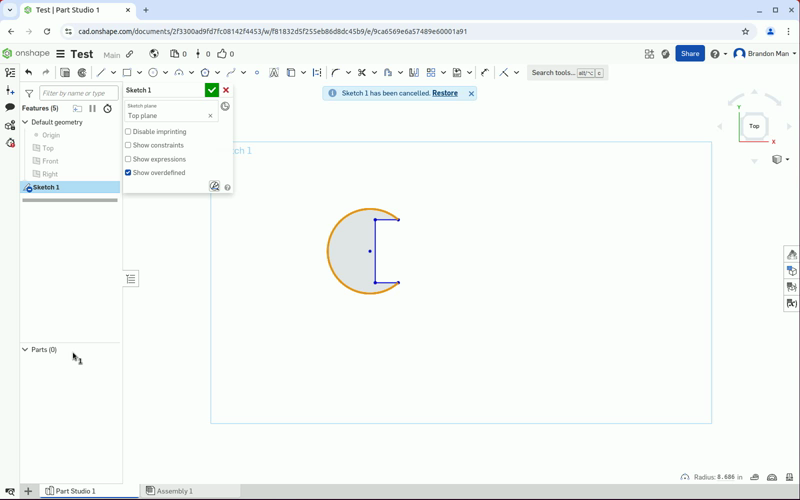
key(shift+y)
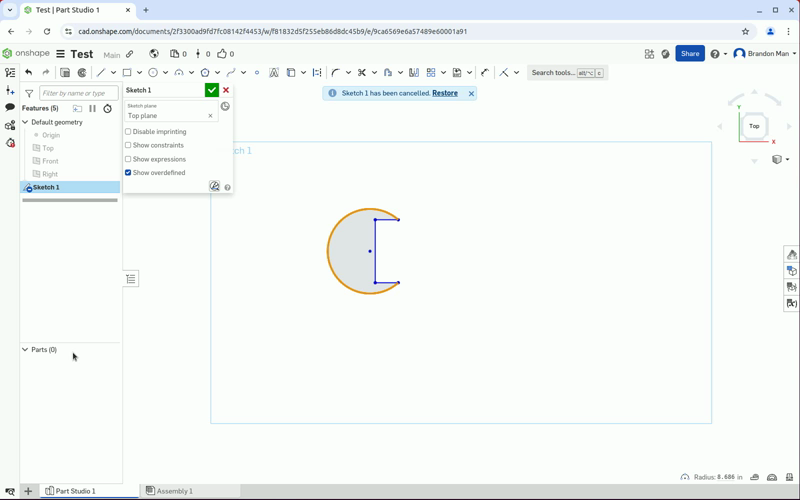
key(shift+e)
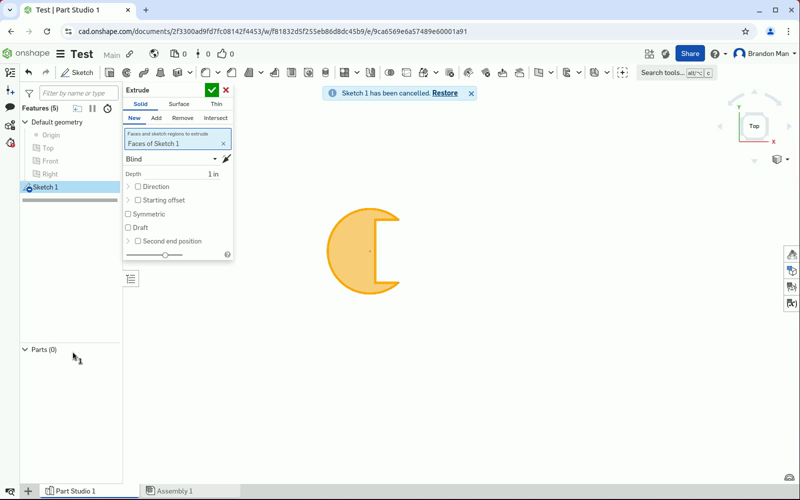
mouse_move(143, 106)
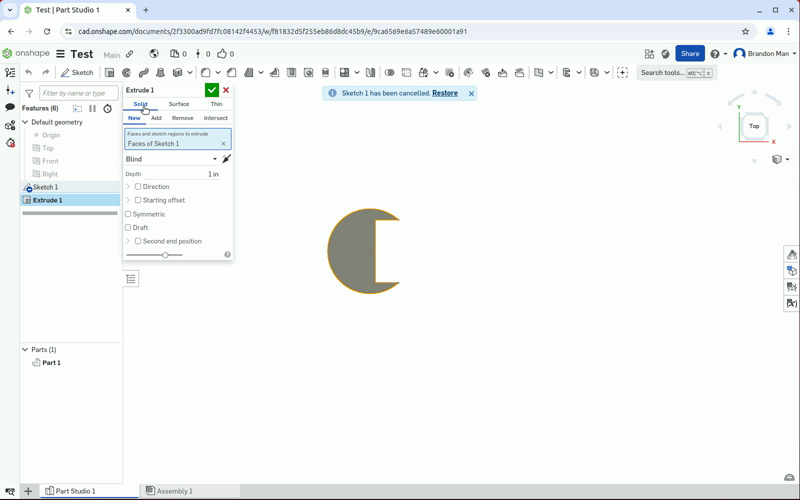
click(143, 106)
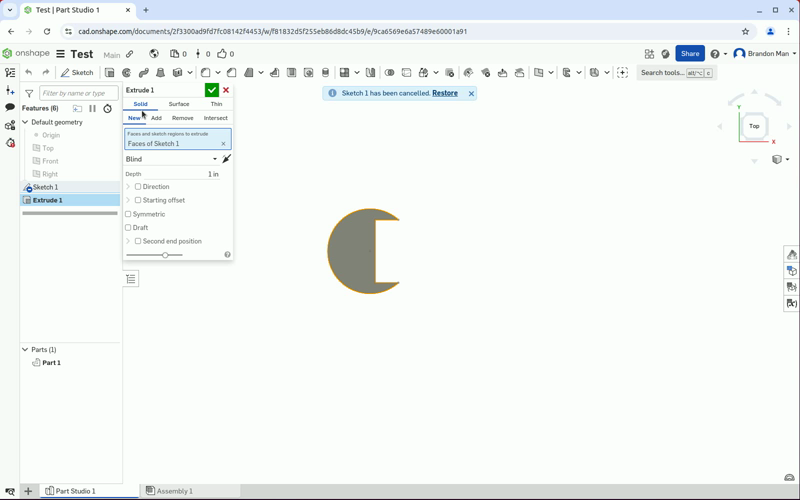
mouse_move(137, 120)
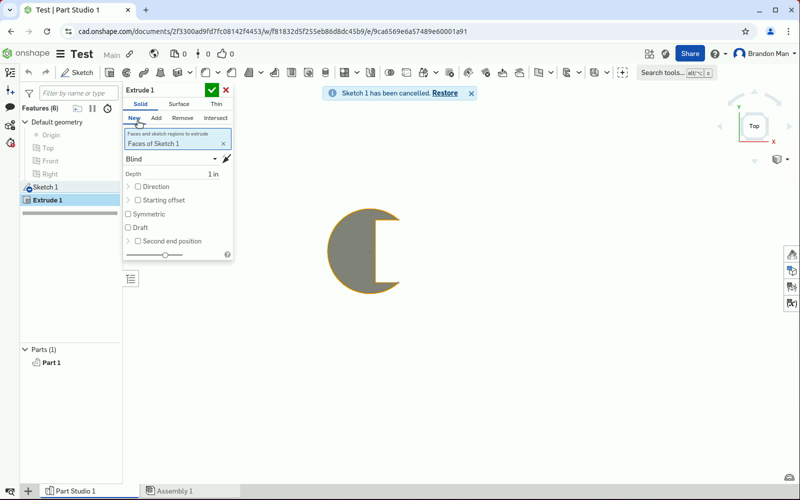
click(137, 120)
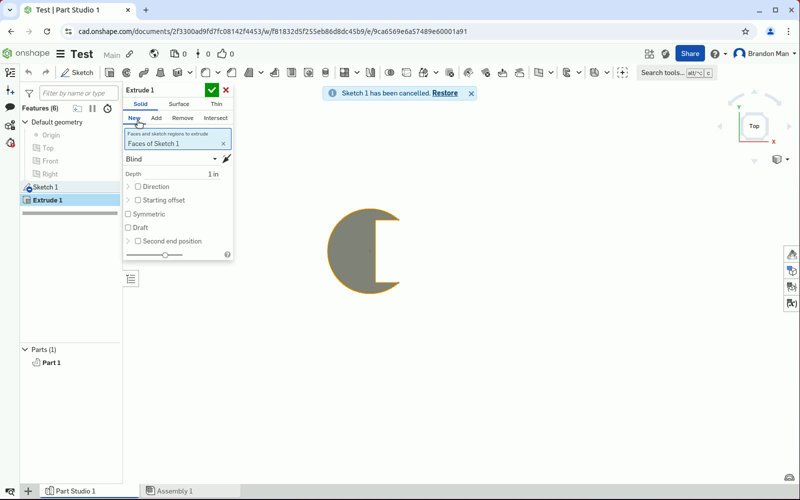
key(tab, 4)
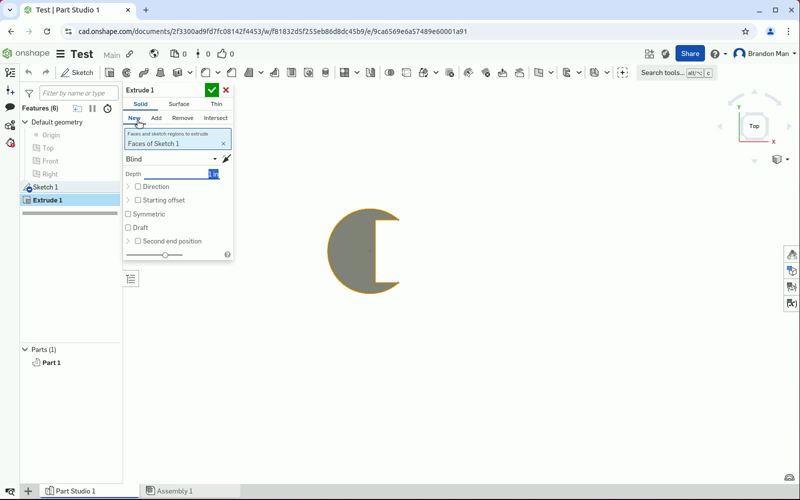
text(6.499)
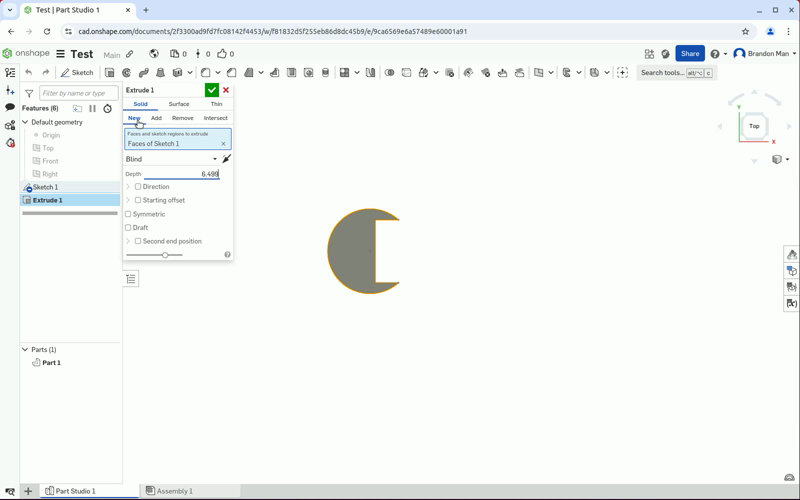
key(enter)
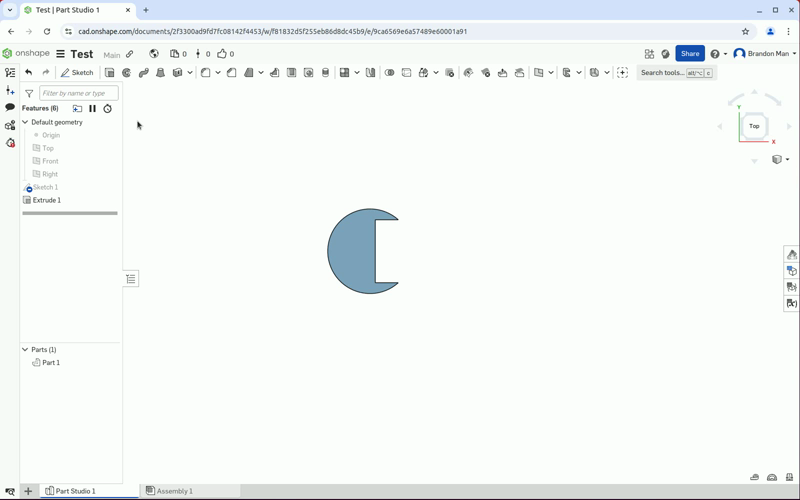
key(shift+h)
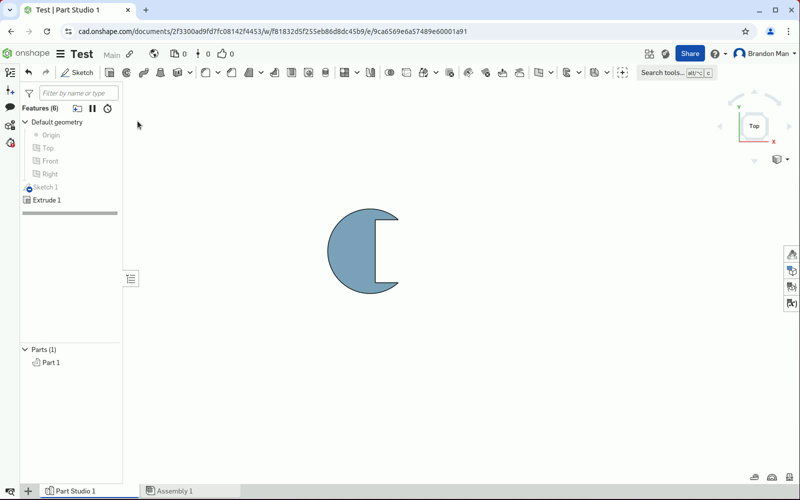
key(shift+h)
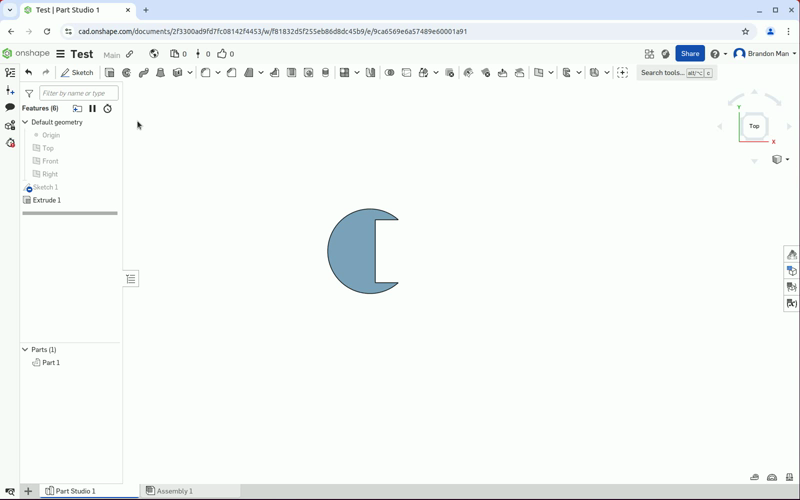
mouse_move(73, 189)
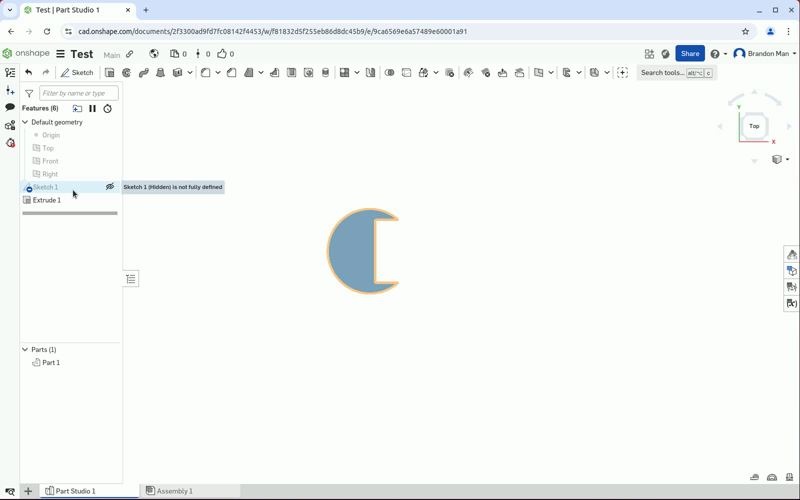
click(73, 189)
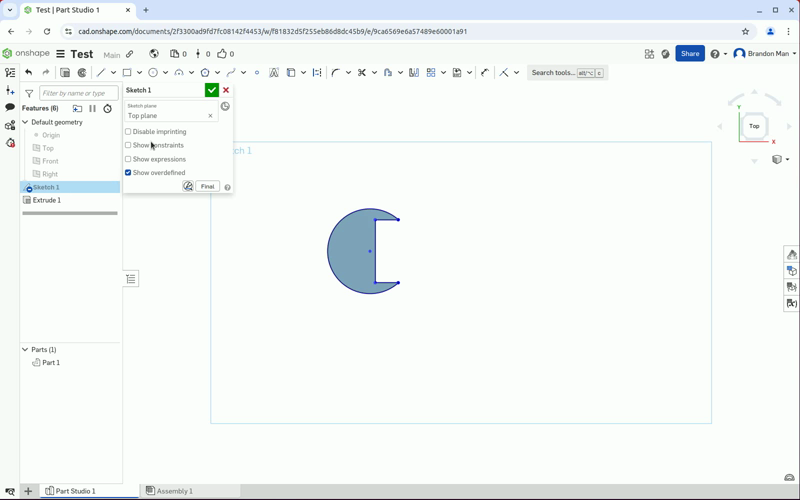
mouse_move(229, 92)
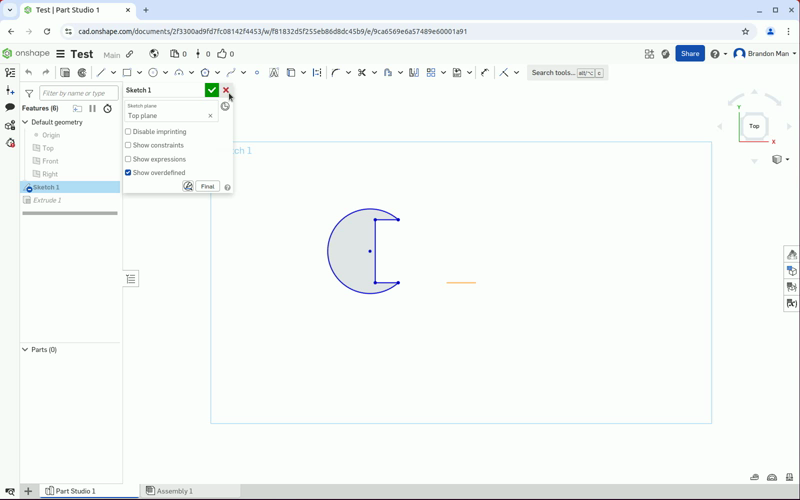
click(229, 92)
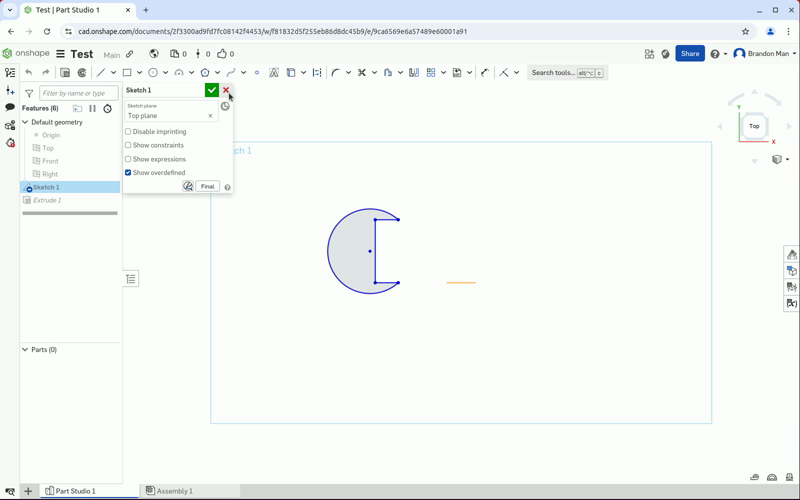
key(shift+s)
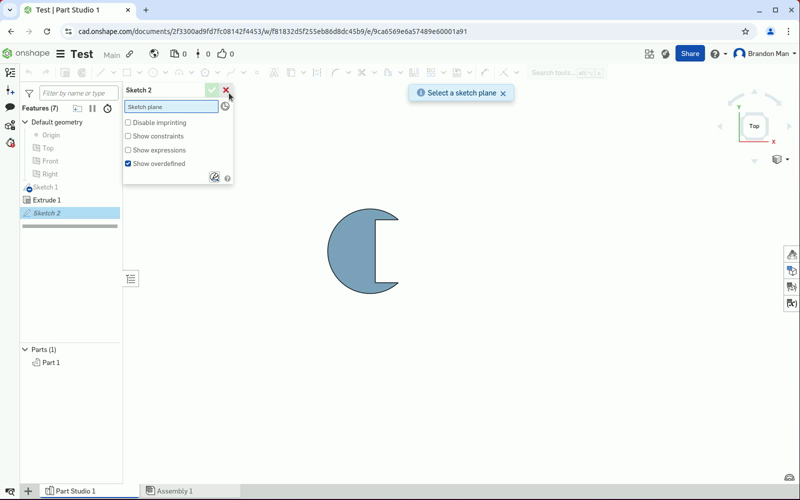
mouse_move(73, 150)
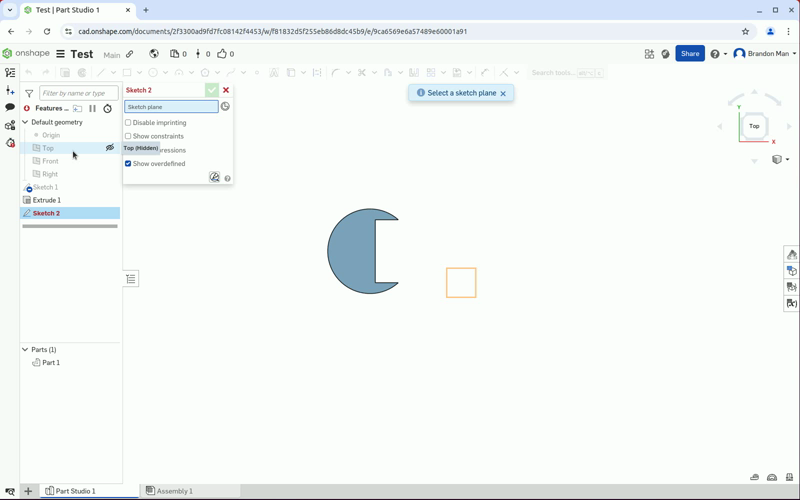
click(73, 150)
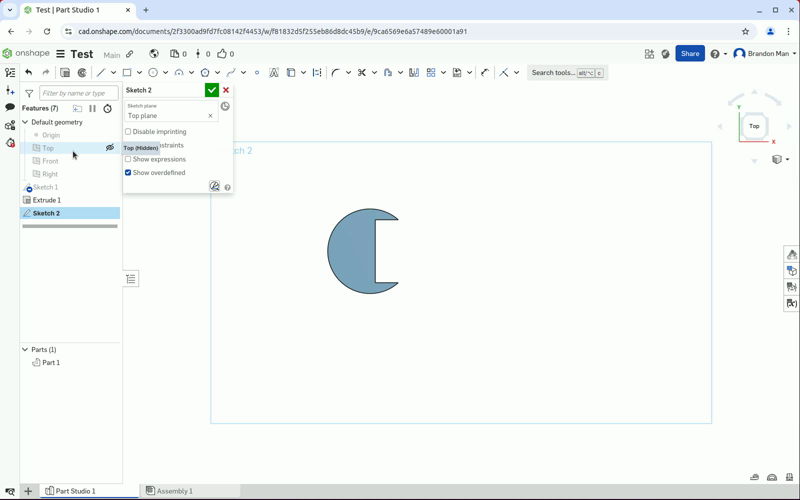
mouse_move(73, 352)
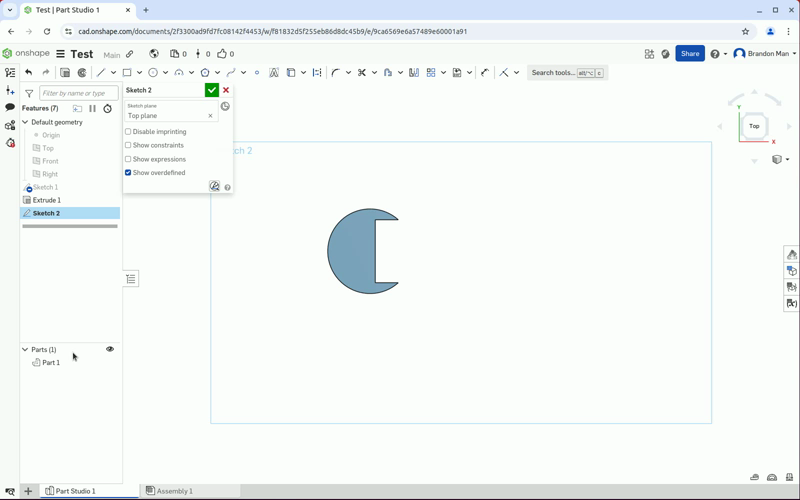
key(y)
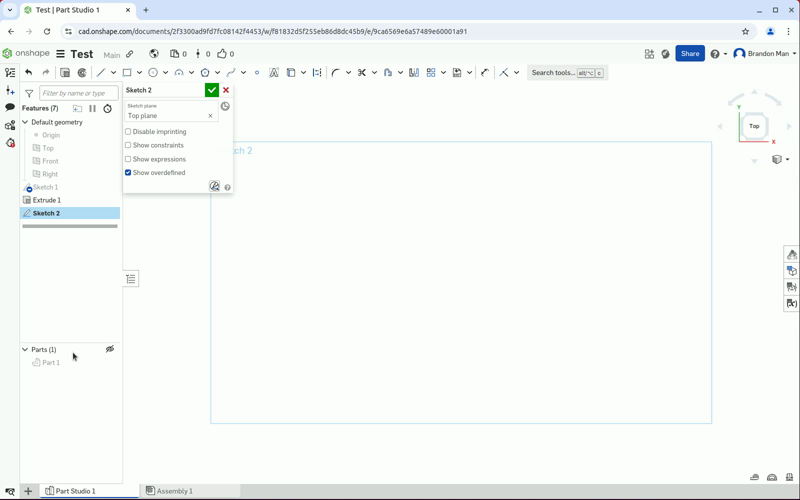
key(l)
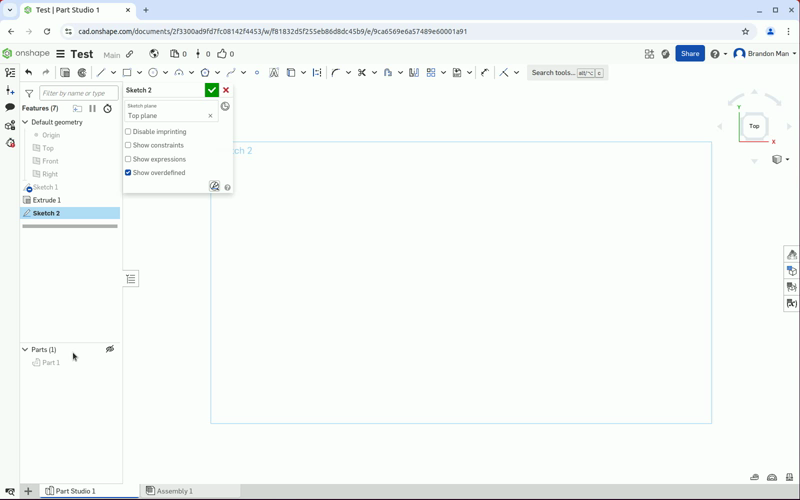
key_down(shift)
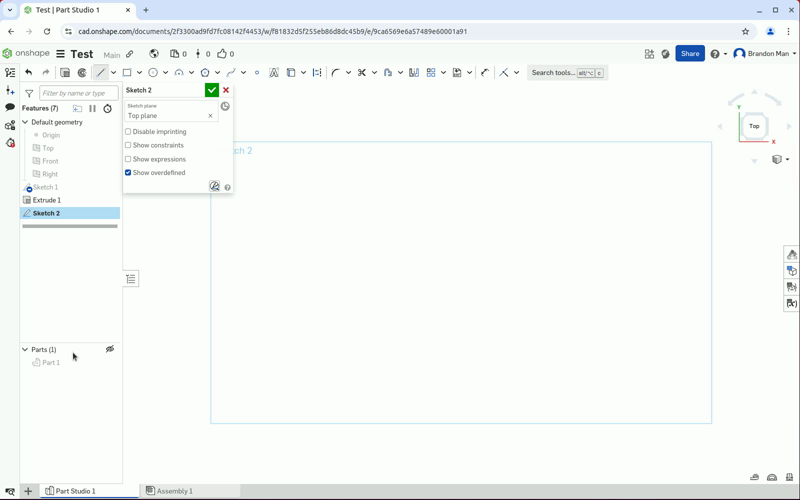
mouse_move(375, 282)
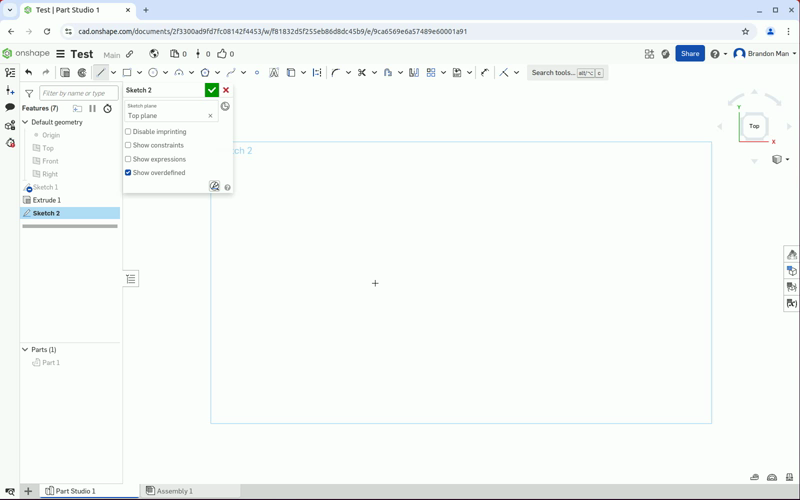
click(375, 282)
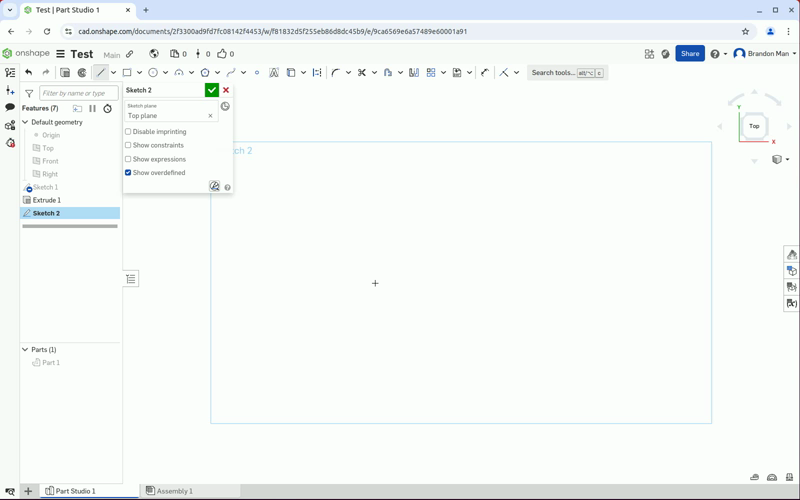
key_up(shift)
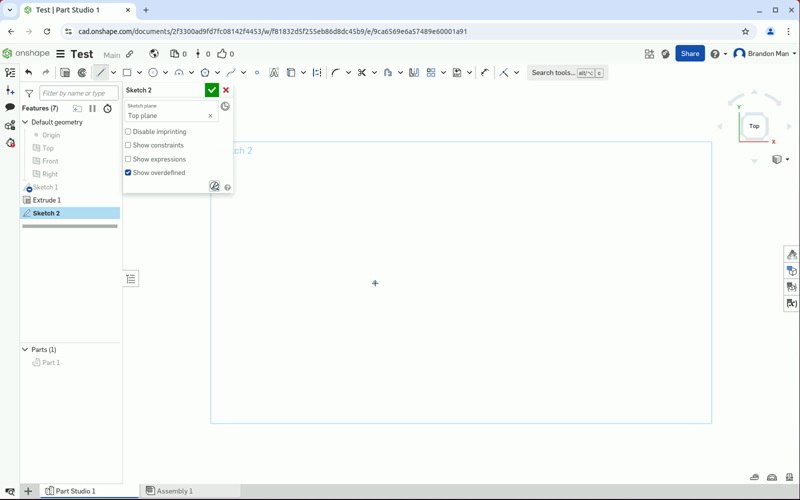
key_down(shift)
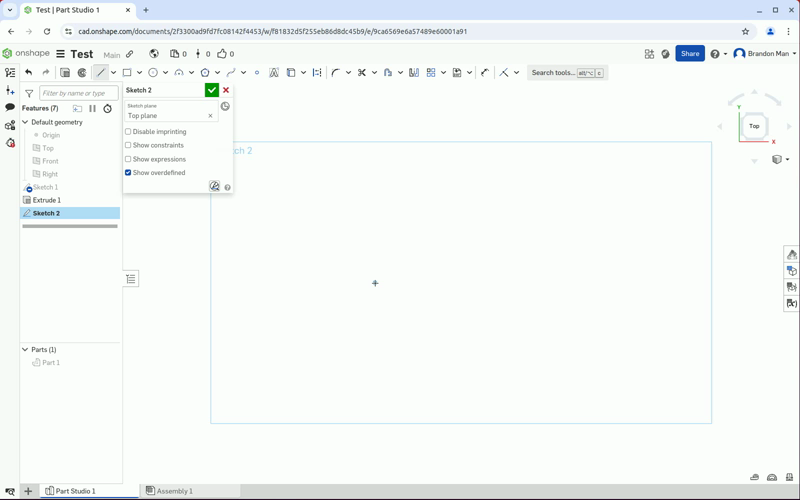
mouse_move(405, 282)
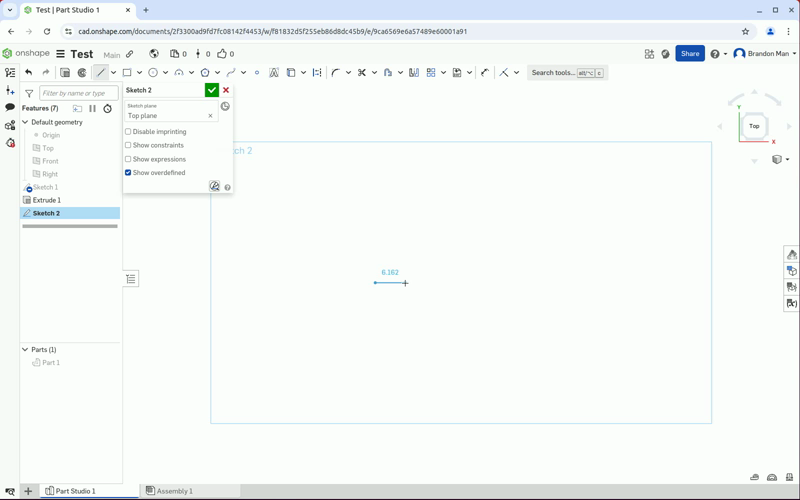
mouse_move(398, 282)
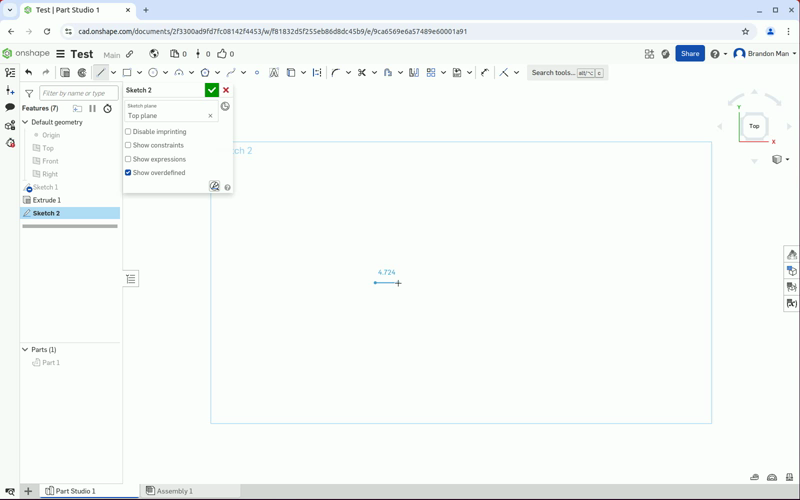
click(398, 282)
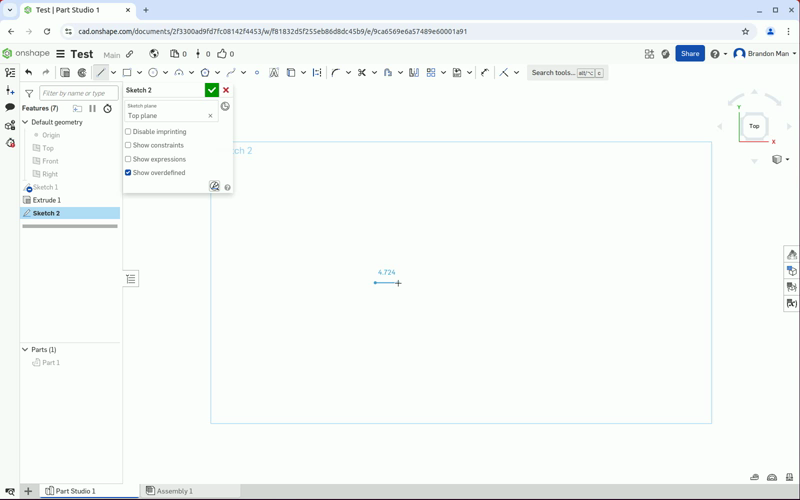
key_up(shift)
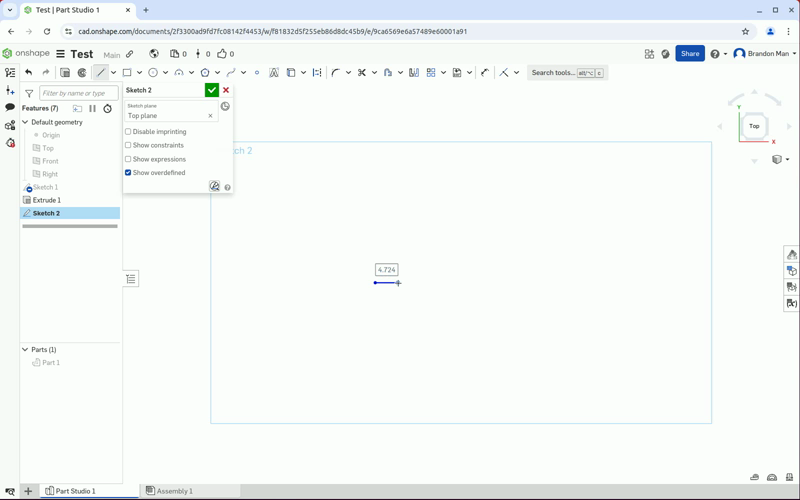
key(esc)
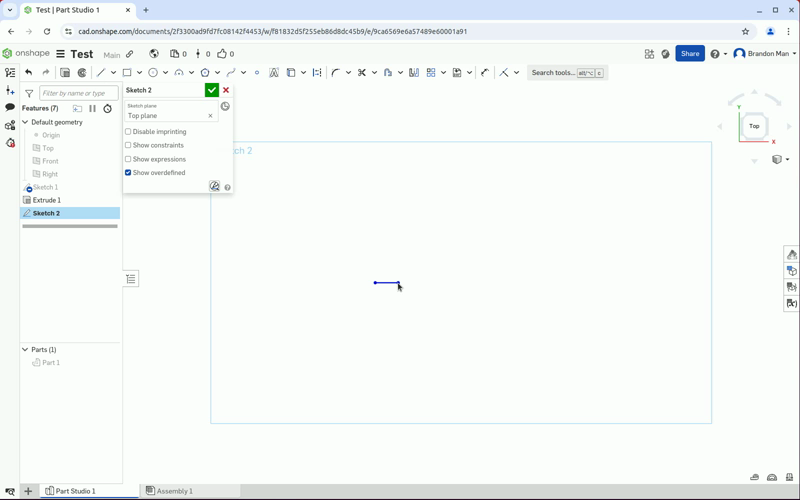
key(a)
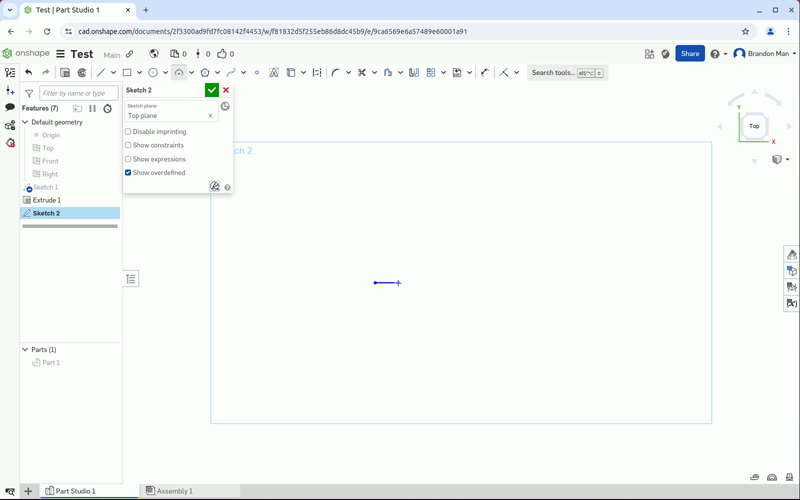
mouse_move(398, 282)
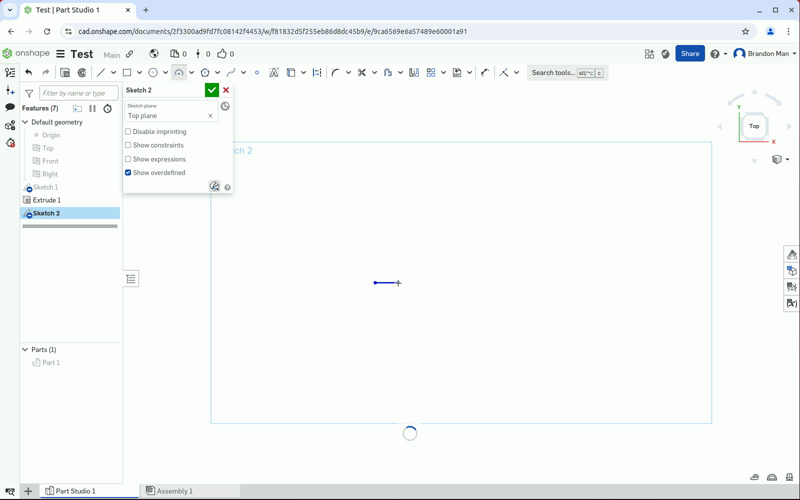
click(398, 282)
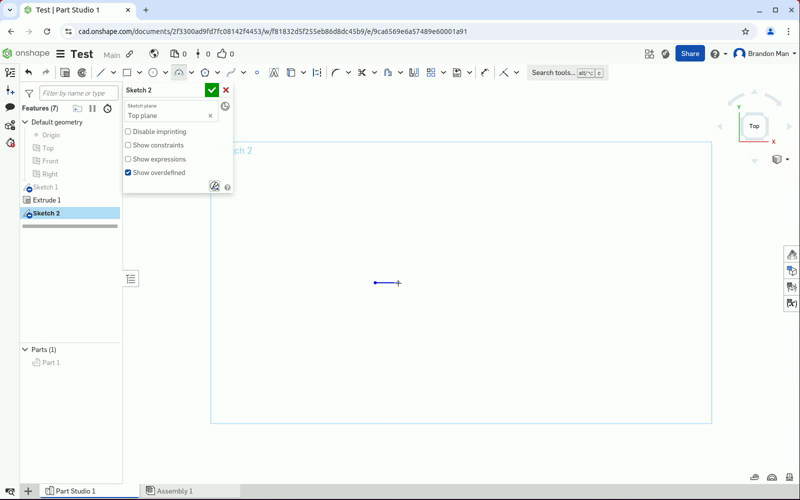
key_down(shift)
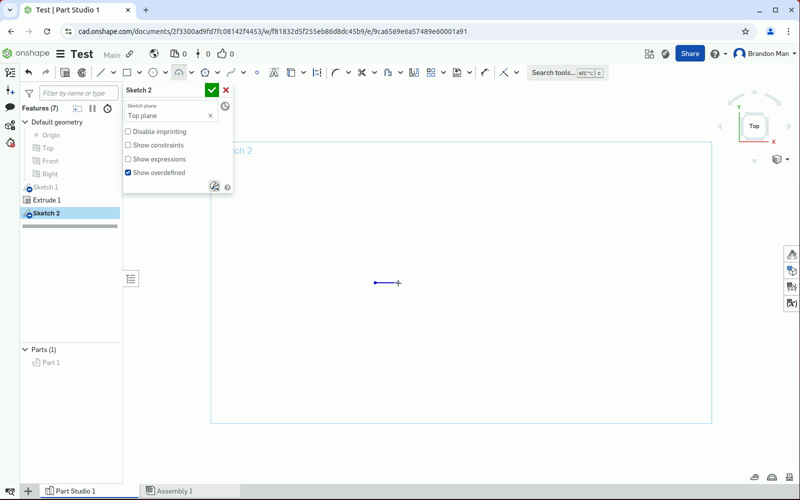
mouse_move(398, 219)
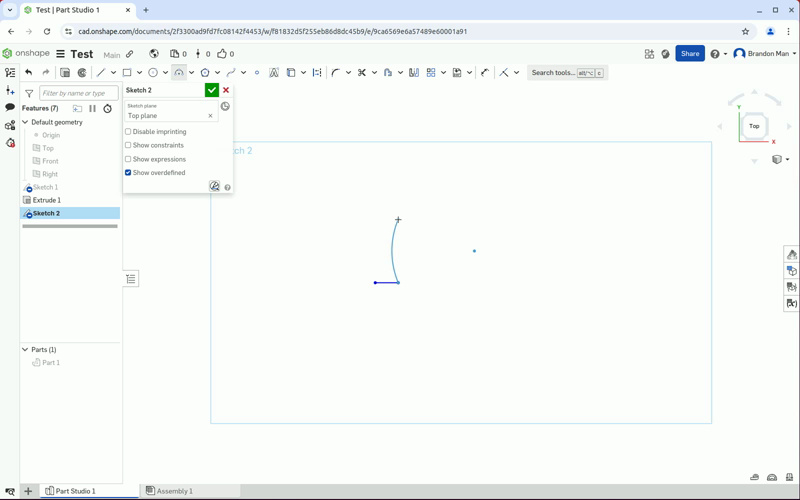
click(398, 219)
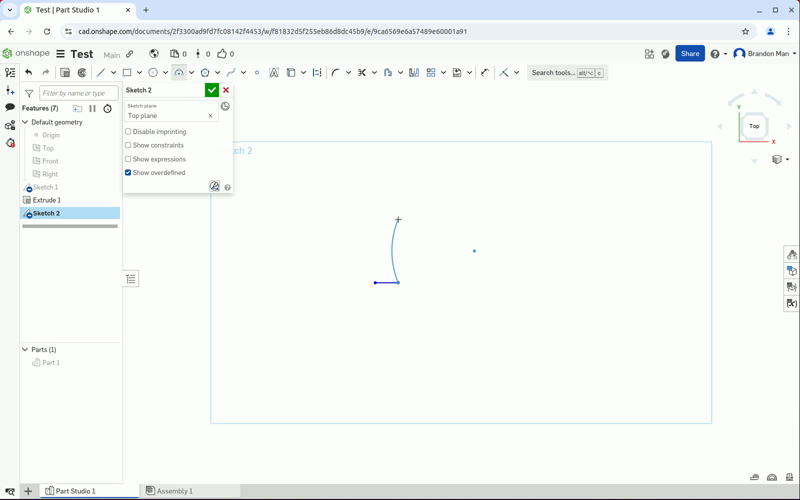
mouse_move(412, 251)
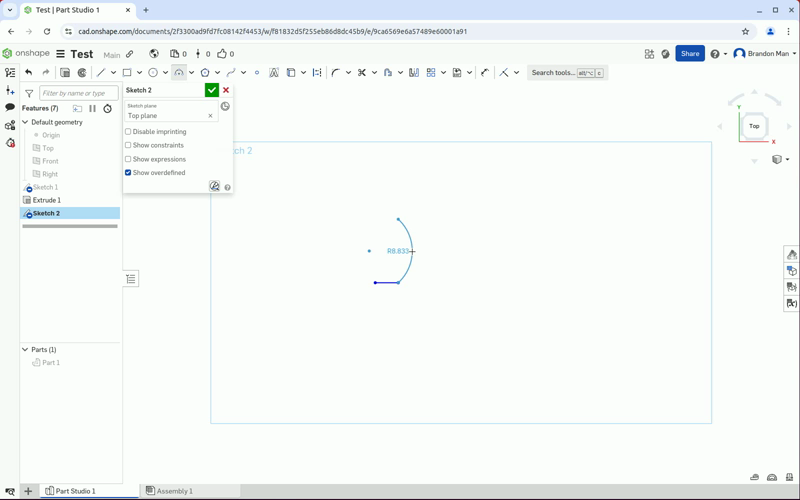
click(412, 251)
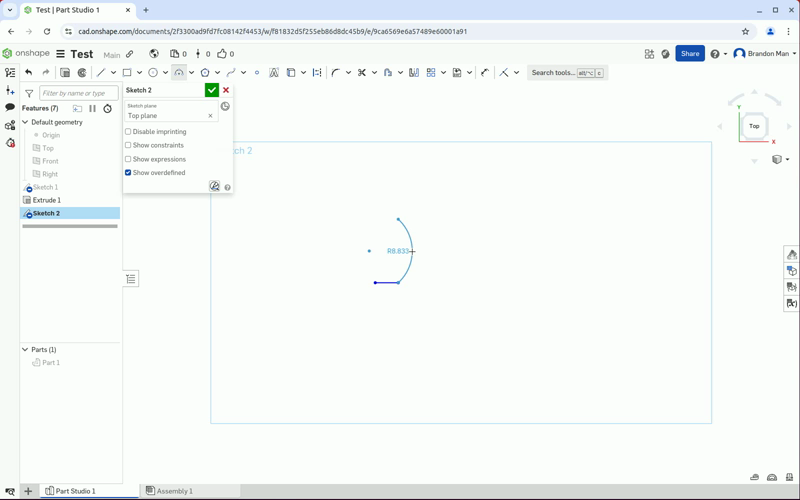
key_up(shift)
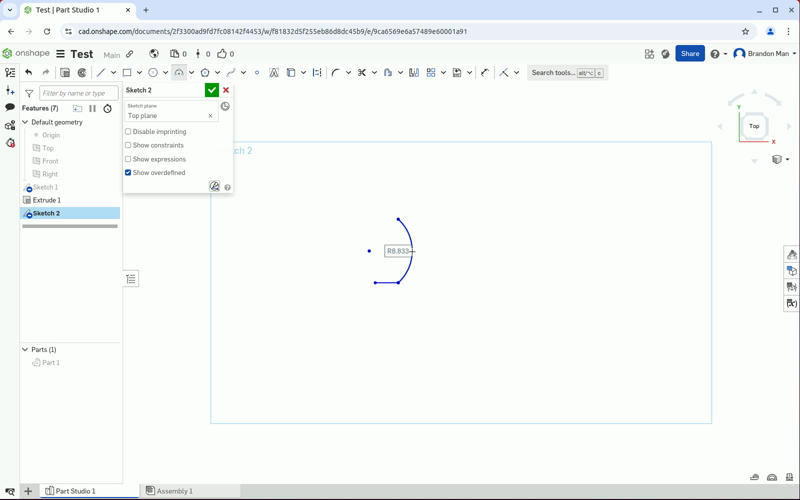
key(esc)
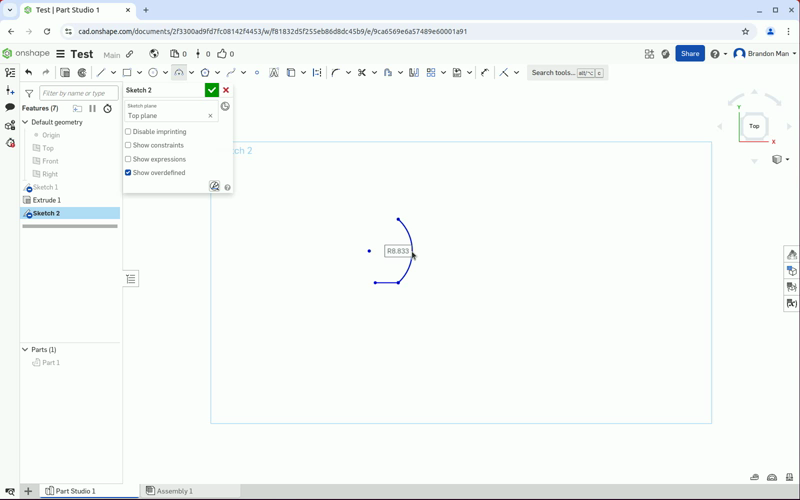
key(l)
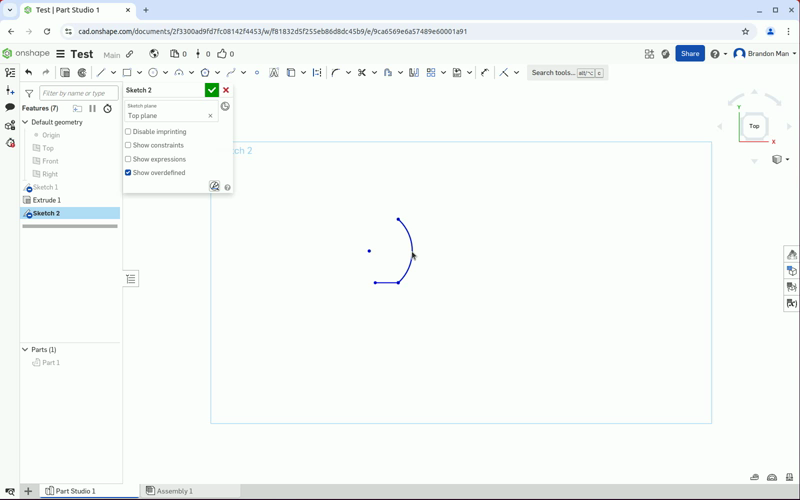
mouse_move(398, 219)
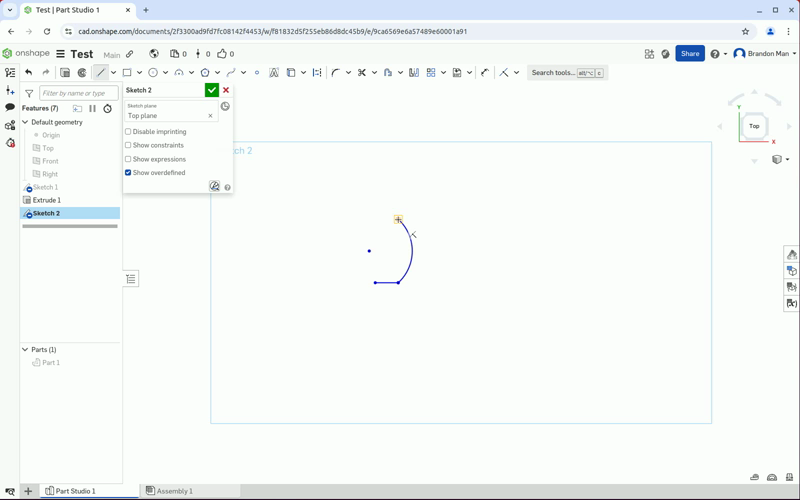
click(398, 219)
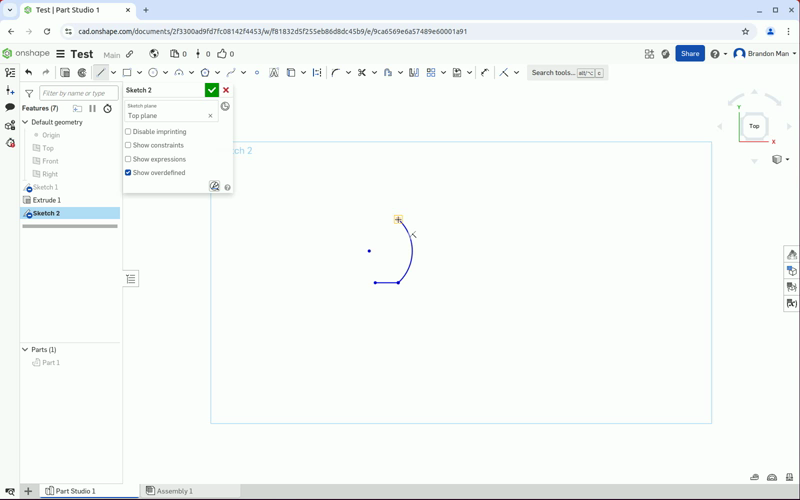
key_down(shift)
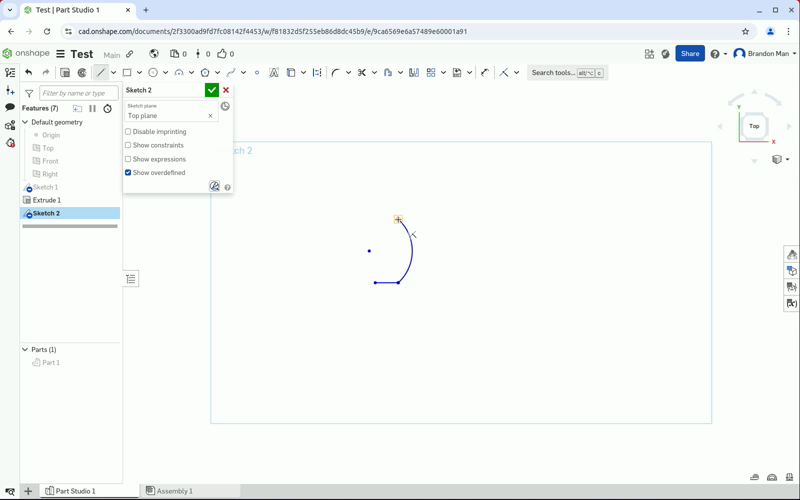
mouse_move(428, 219)
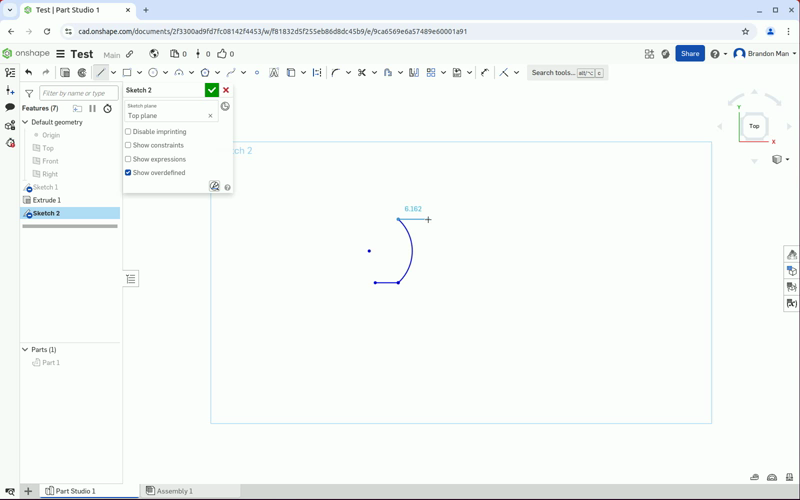
mouse_move(375, 219)
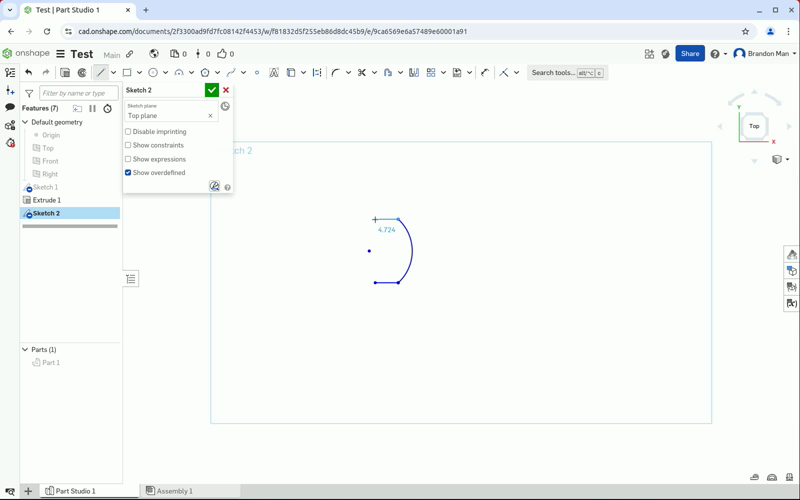
click(375, 219)
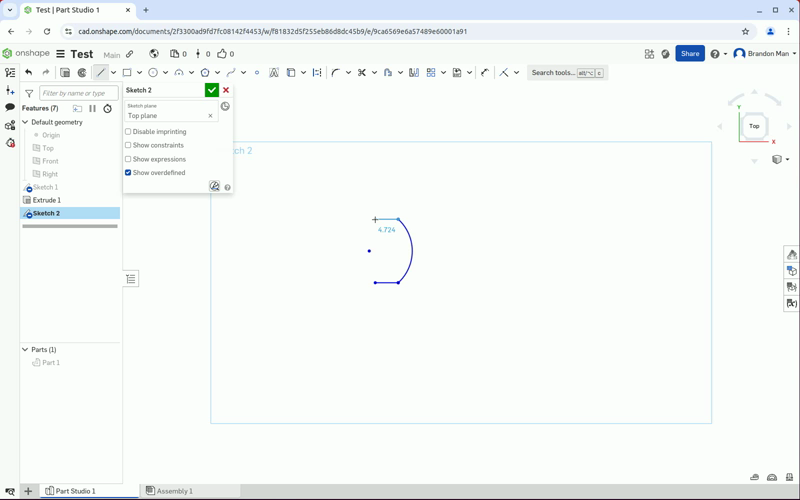
key_up(shift)
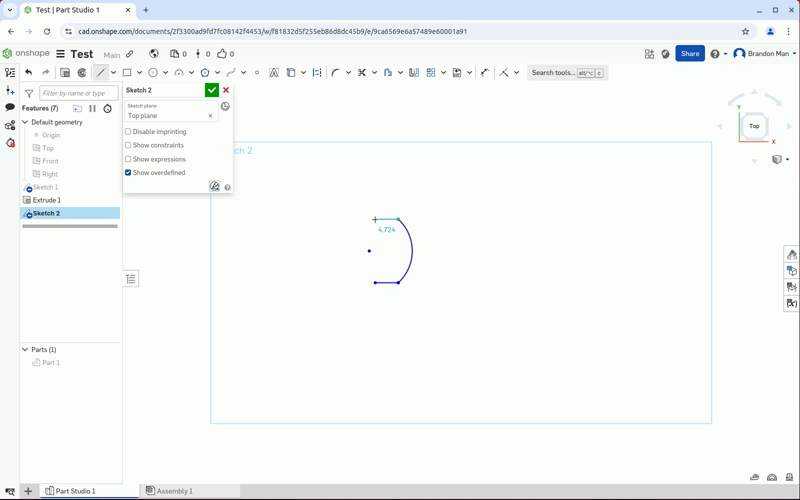
key_down(shift)
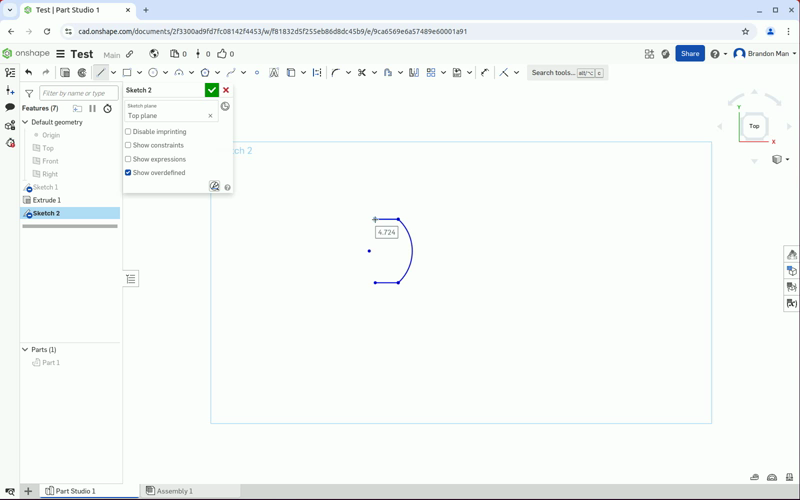
mouse_move(375, 282)
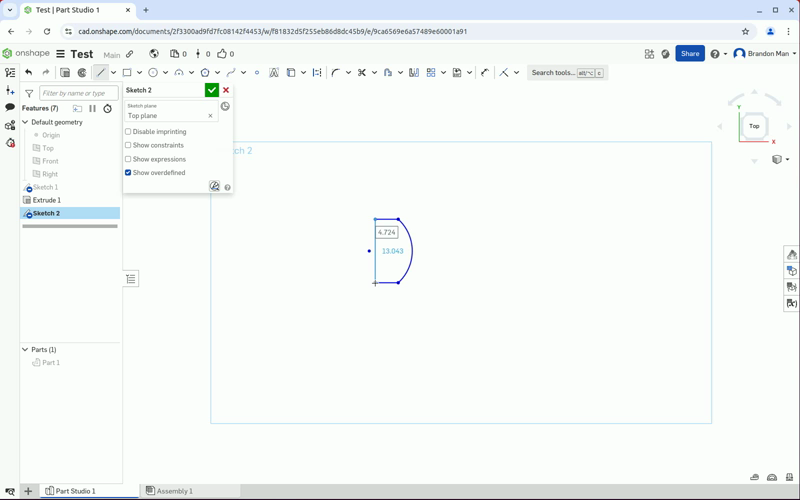
key_up(shift)
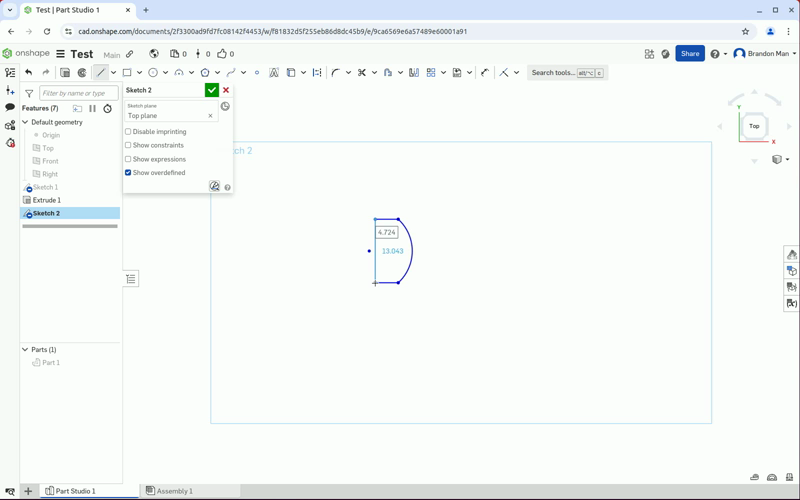
click(375, 282)
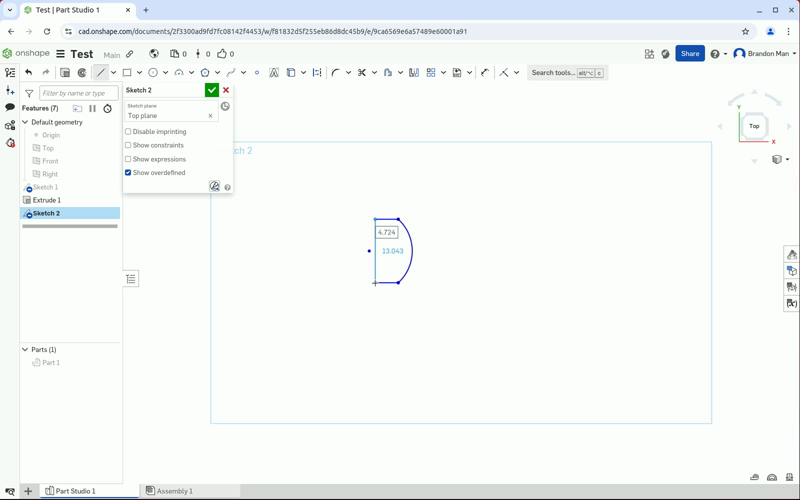
key(esc)
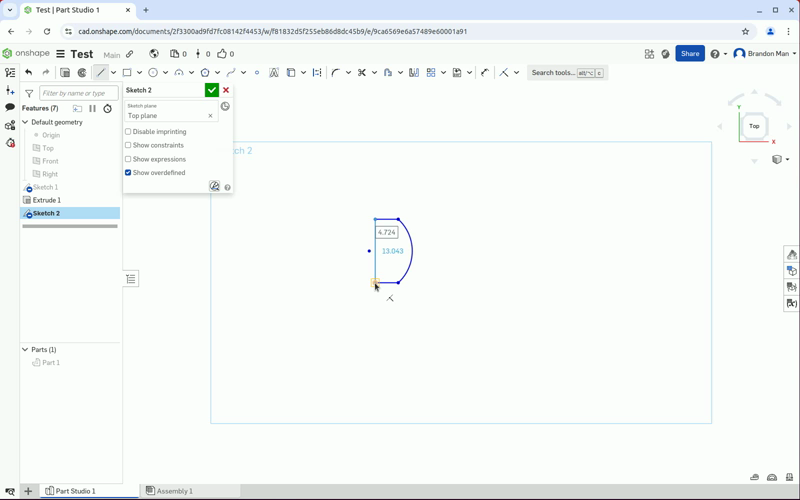
mouse_move(379, 260)
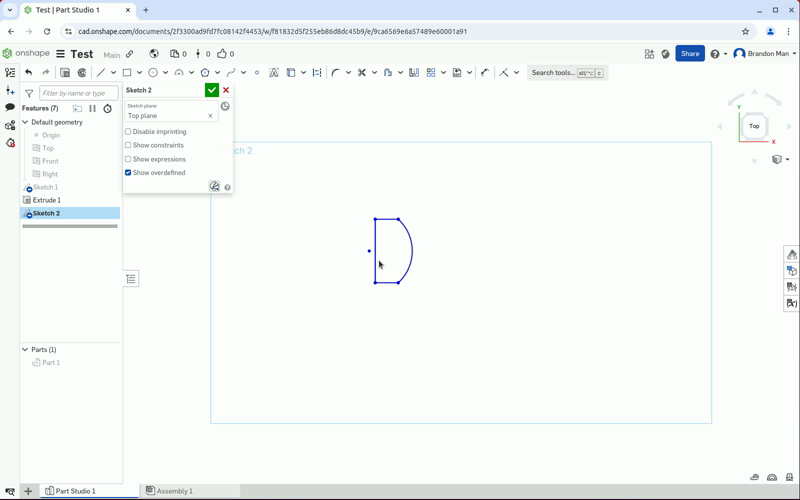
click(379, 260)
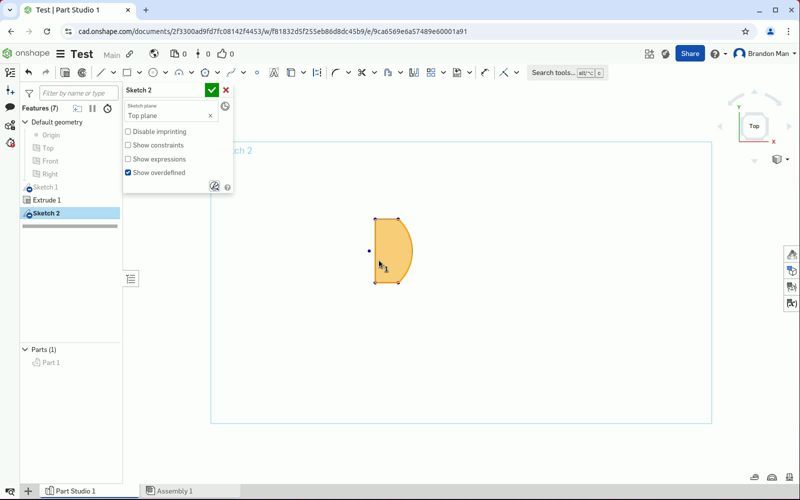
mouse_move(73, 352)
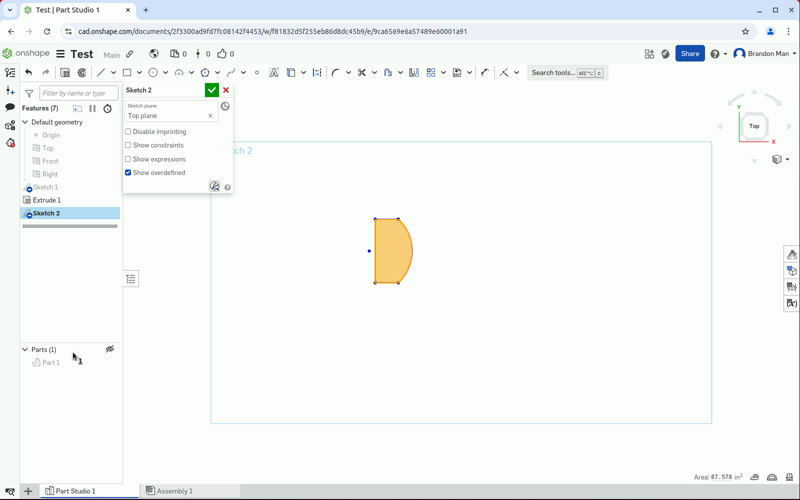
key(shift+y)
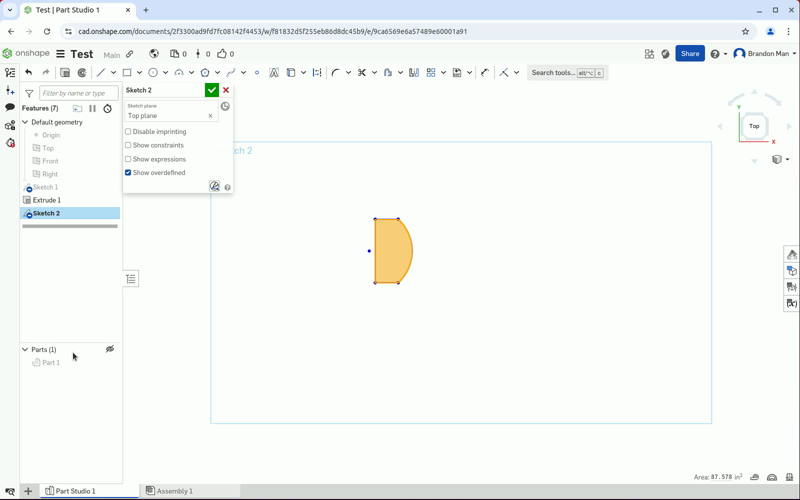
key(shift+e)
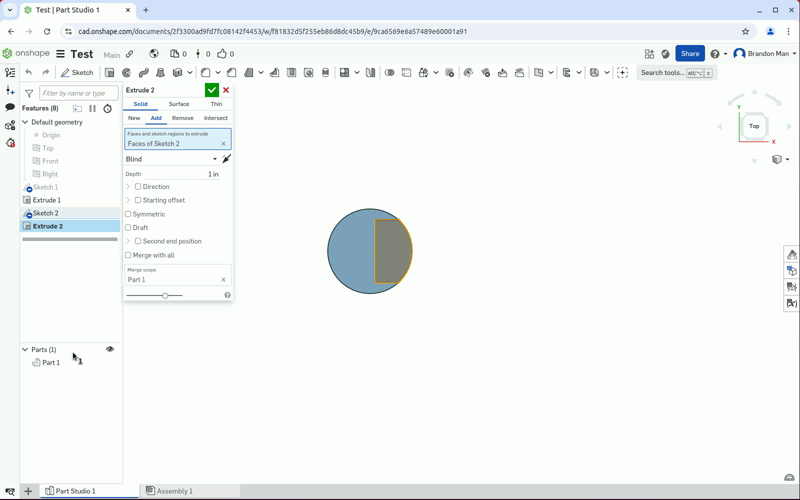
mouse_move(143, 106)
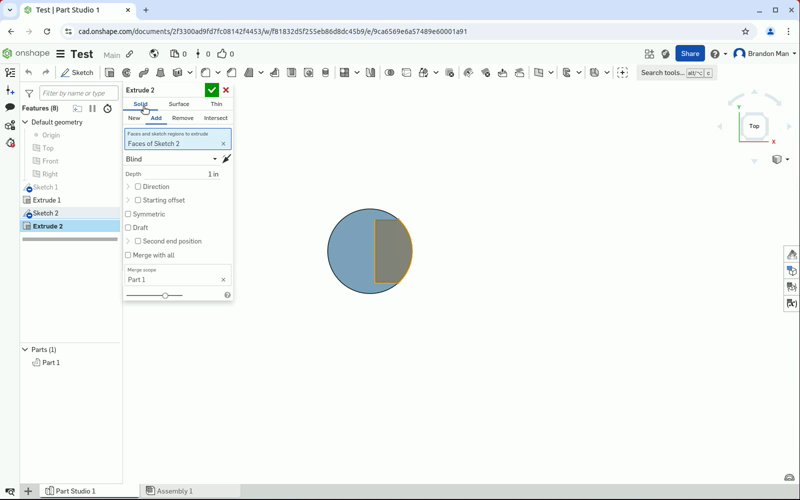
click(143, 106)
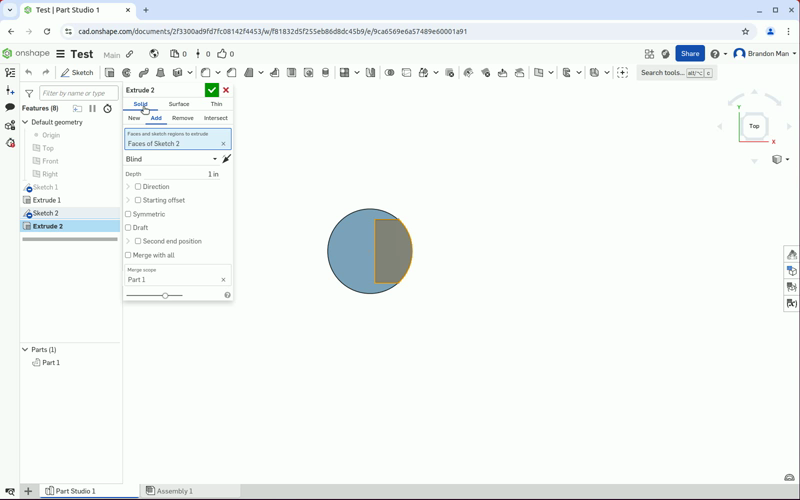
mouse_move(137, 120)
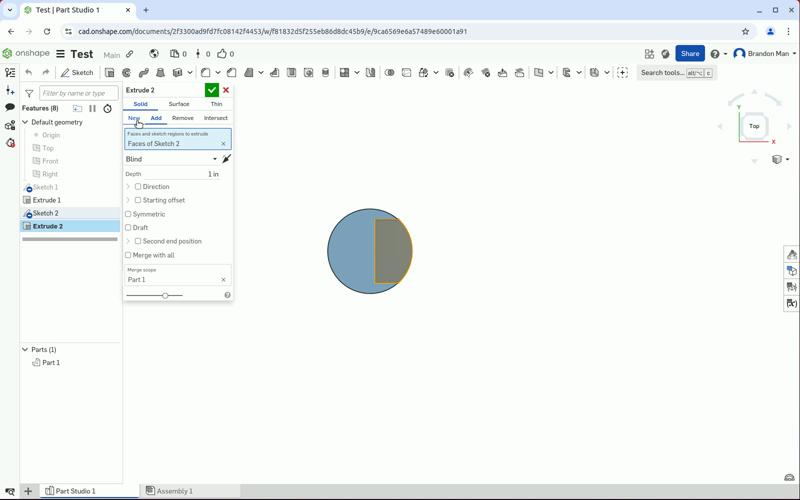
click(137, 120)
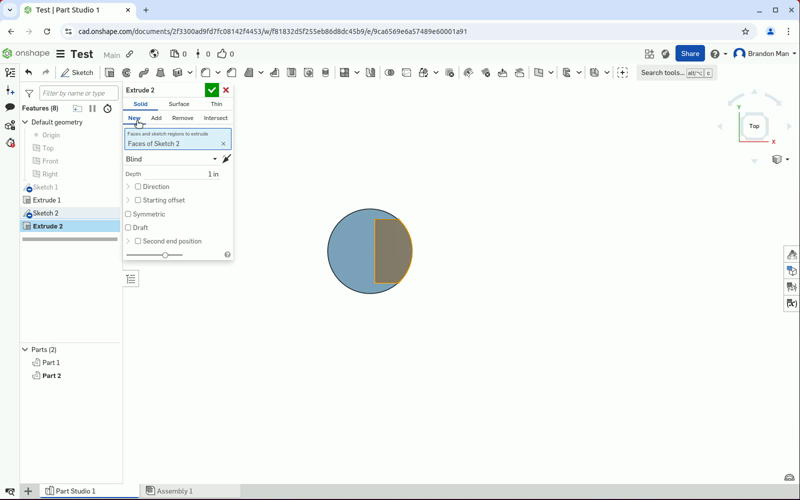
key(tab, 4)
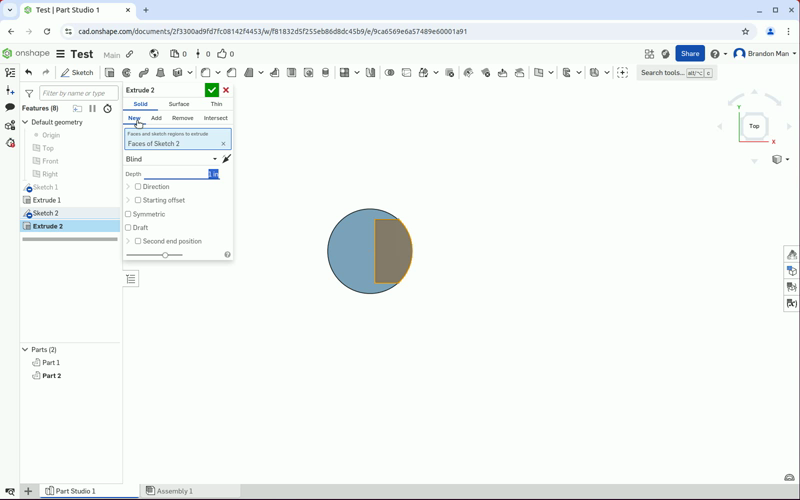
text(6.499)
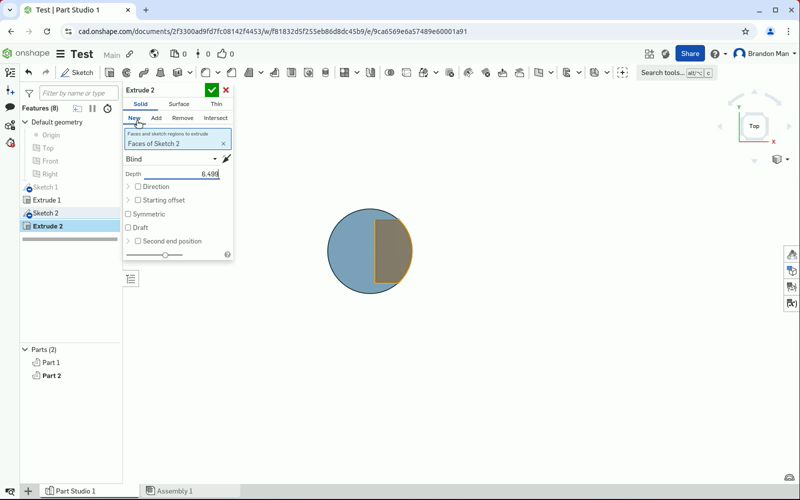
key(enter)
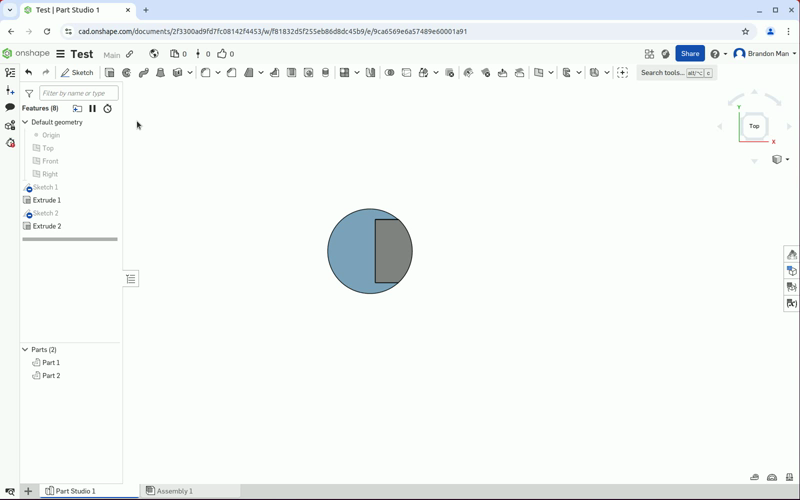
key(shift+h)
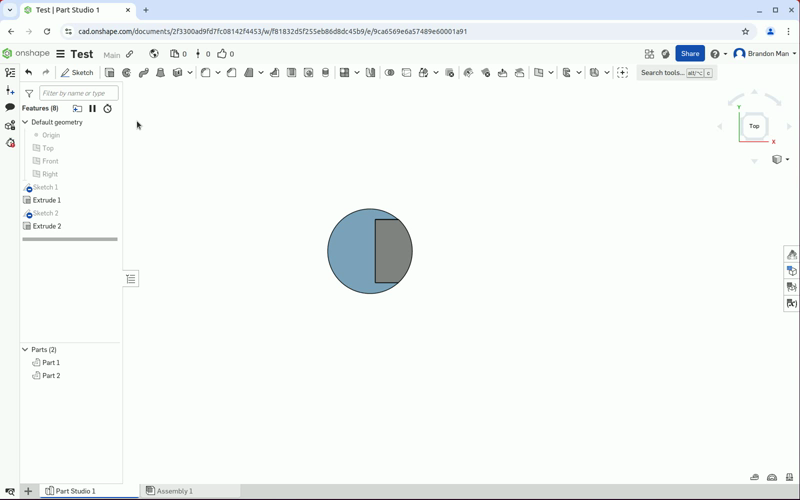
key(shift+h)
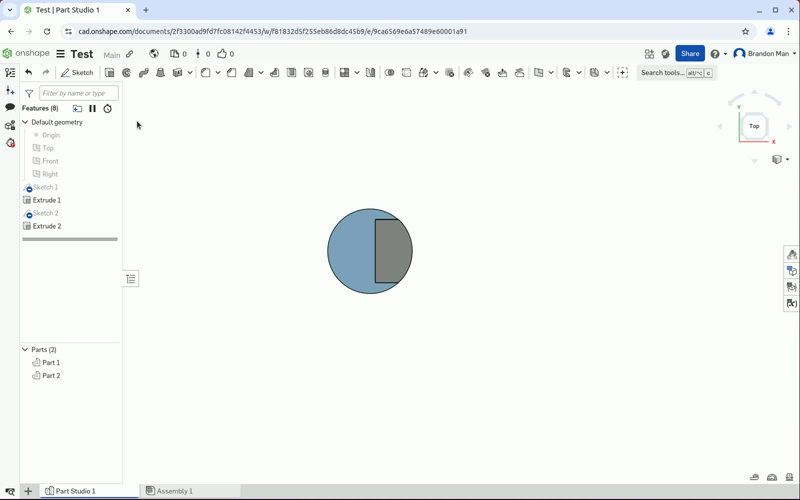
mouse_move(73, 189)
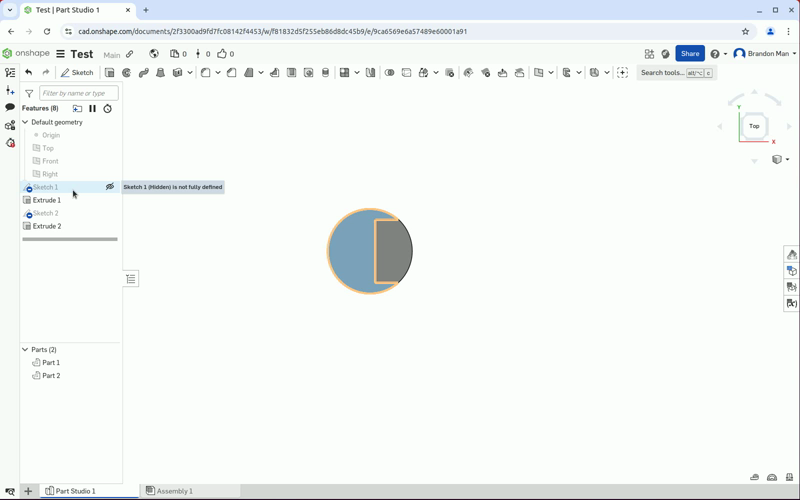
click(73, 189)
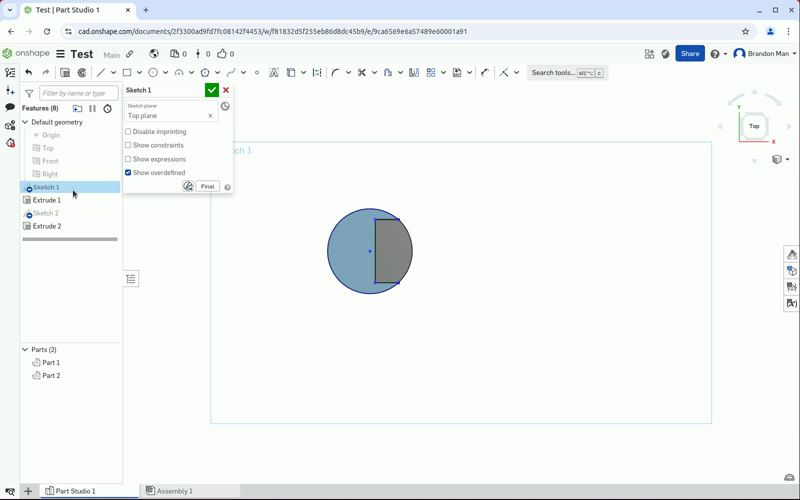
mouse_move(229, 92)
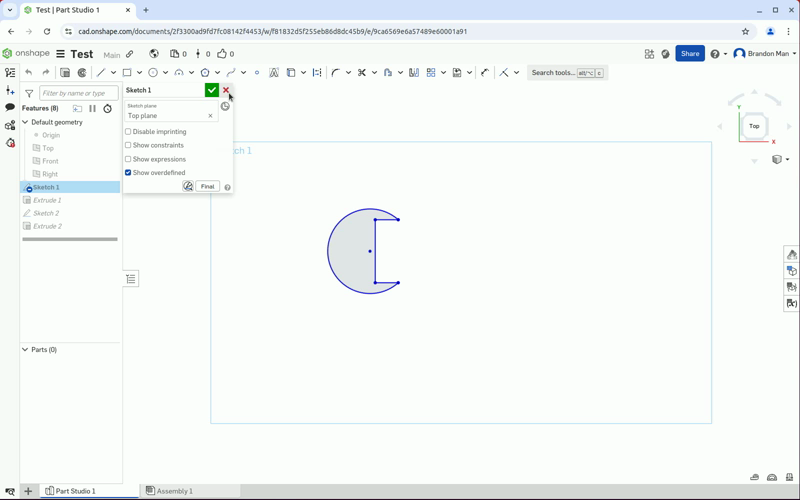
click(229, 92)
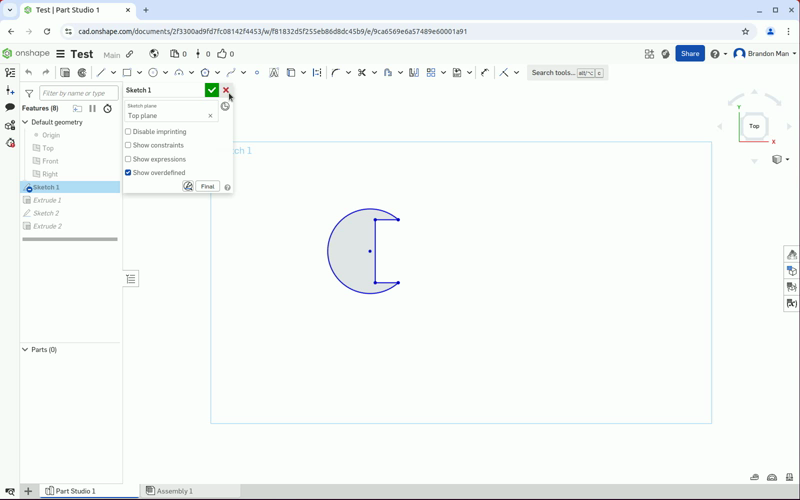
key(shift+s)
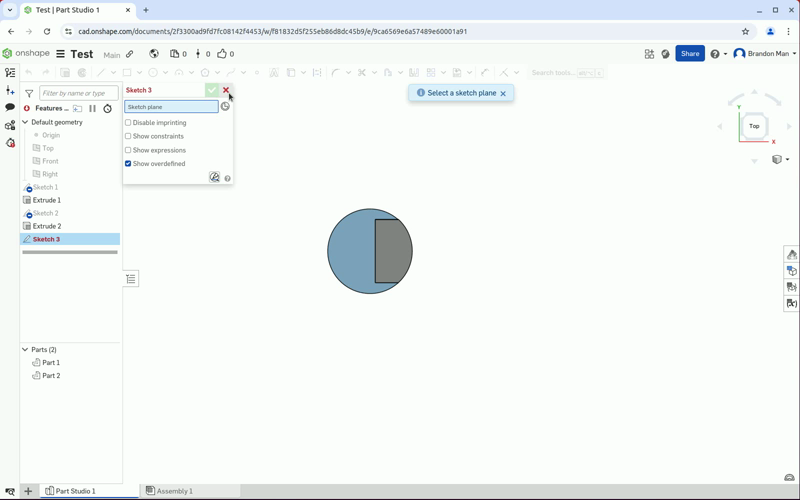
mouse_move(73, 150)
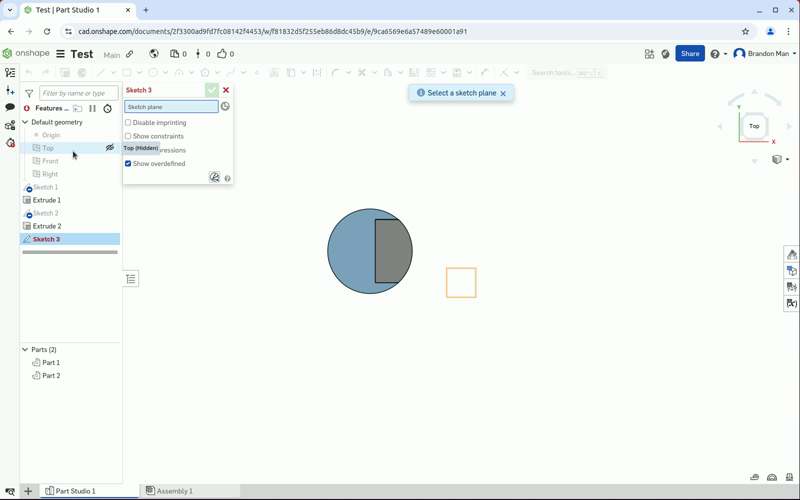
click(73, 150)
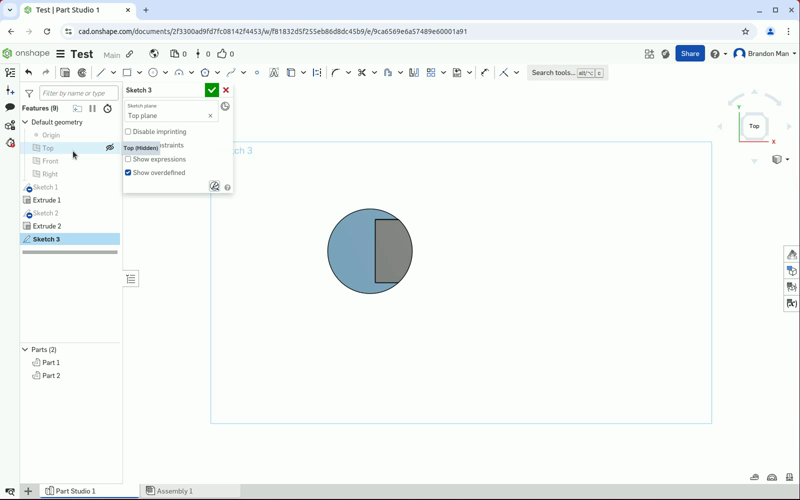
mouse_move(73, 352)
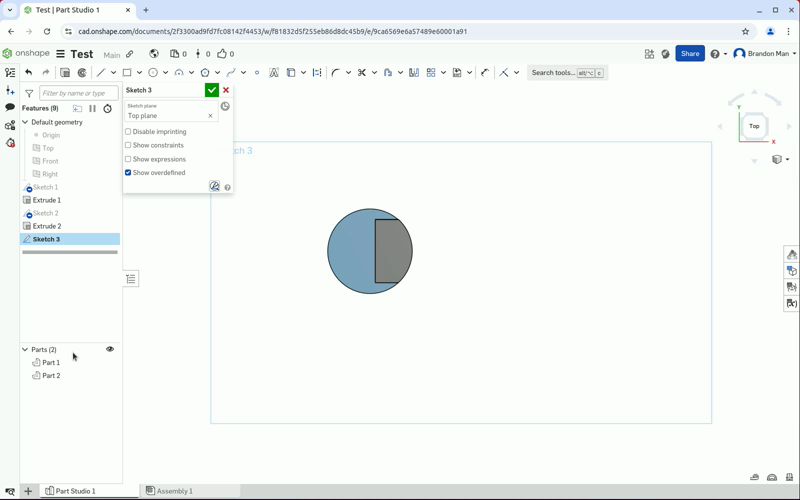
key(y)
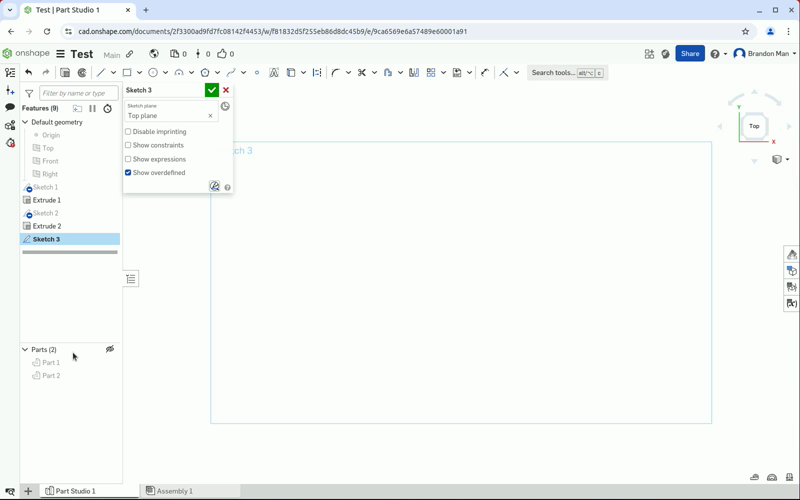
key(a)
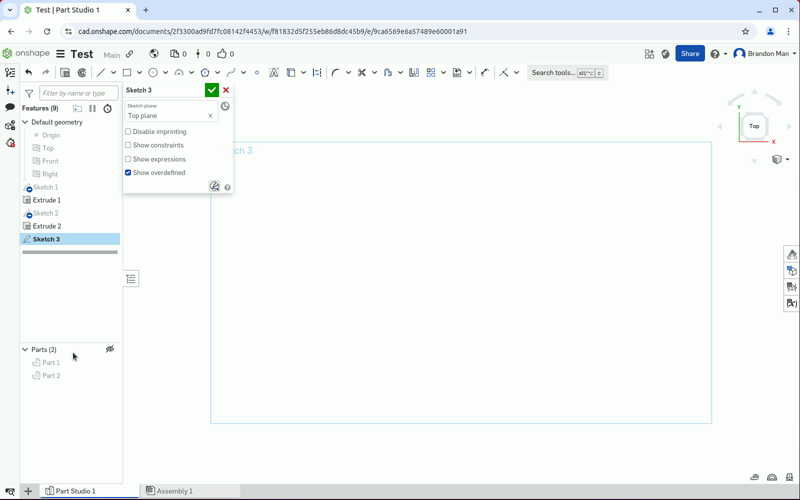
key_down(shift)
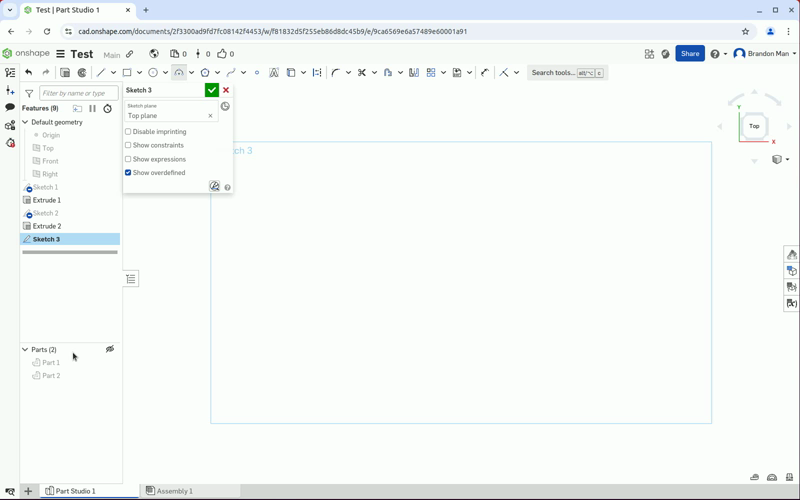
mouse_move(397, 282)
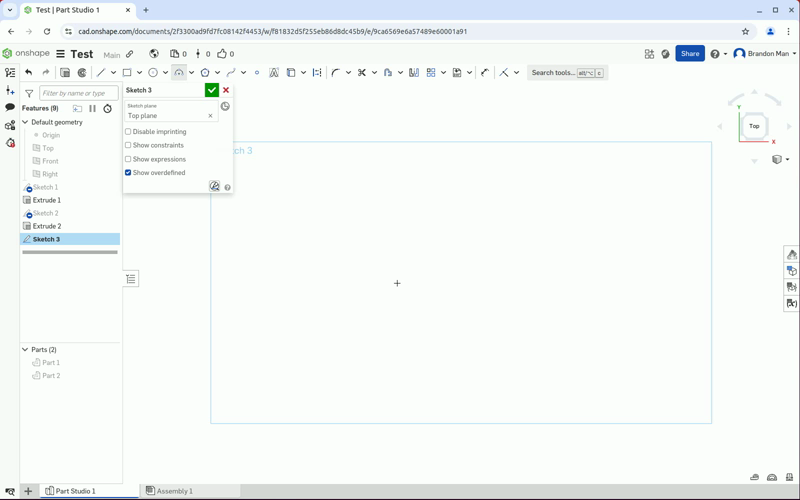
click(397, 282)
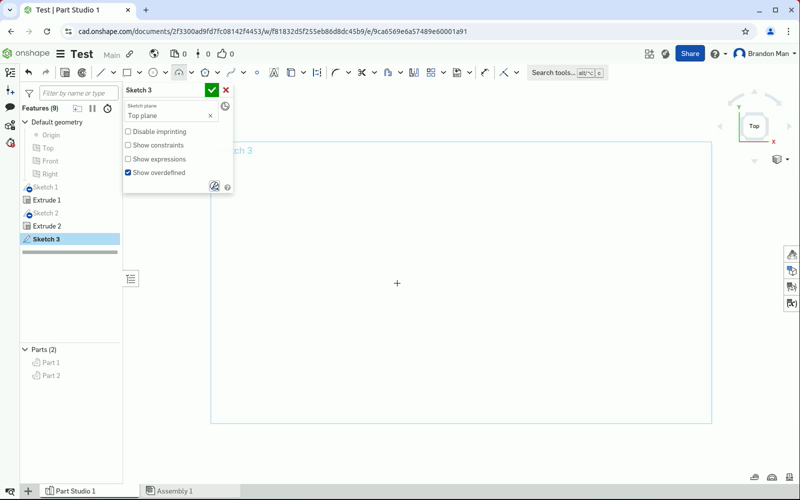
key_up(shift)
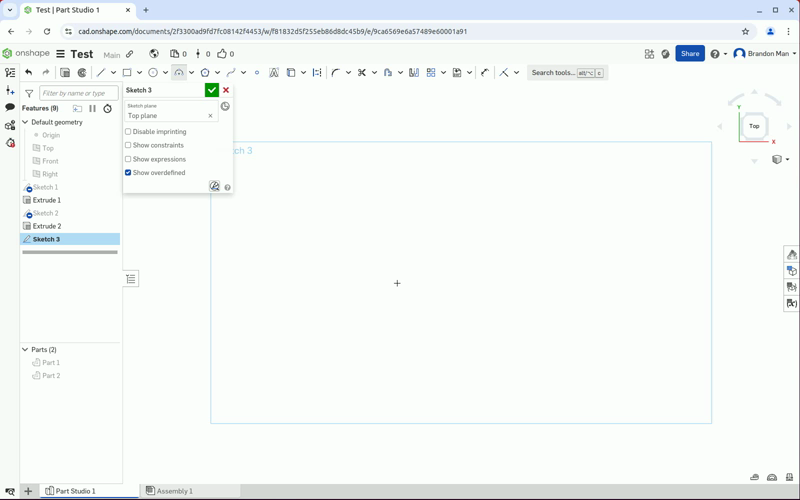
key_down(shift)
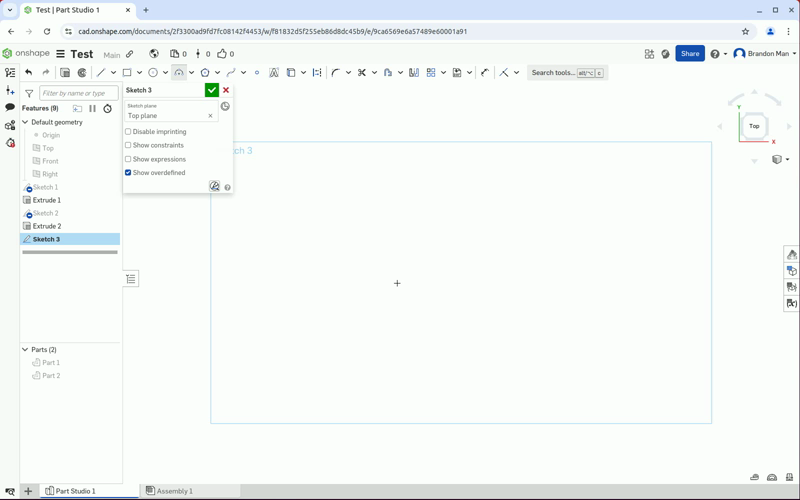
mouse_move(450, 275)
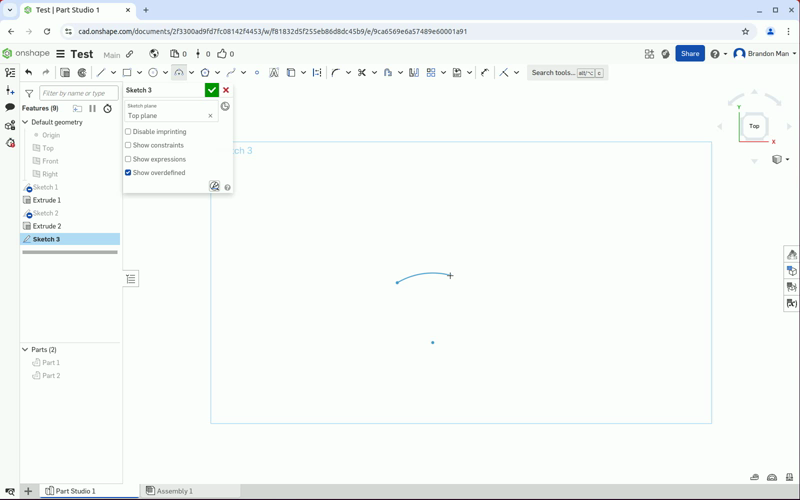
click(450, 275)
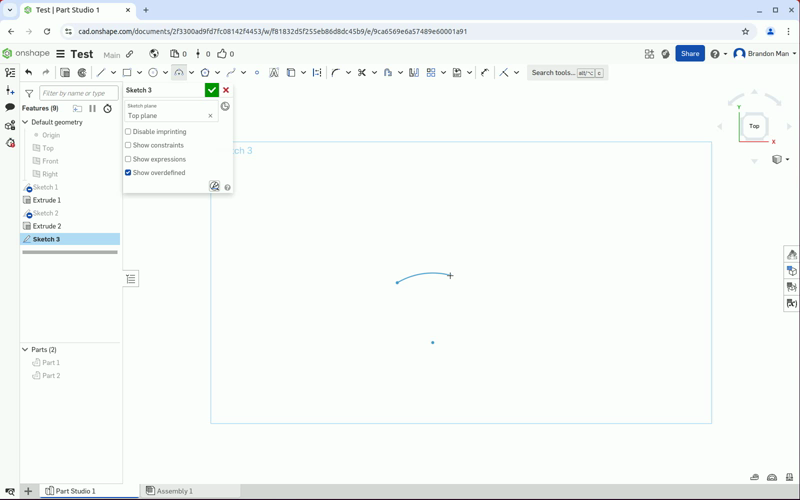
mouse_move(422, 271)
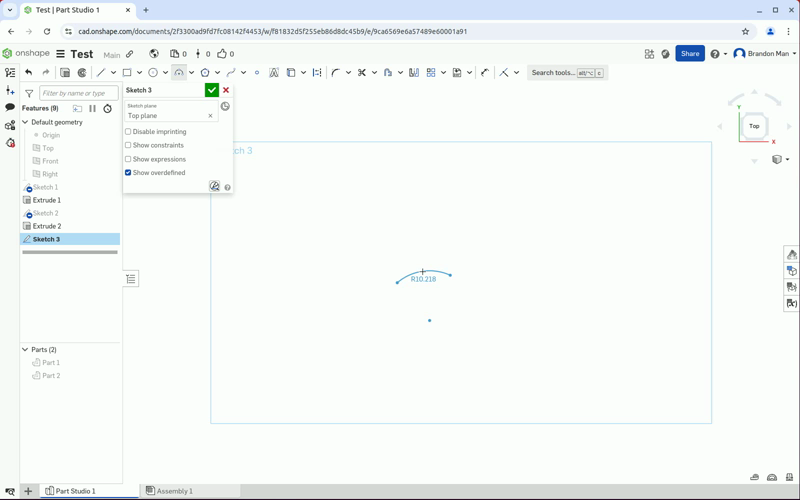
click(422, 271)
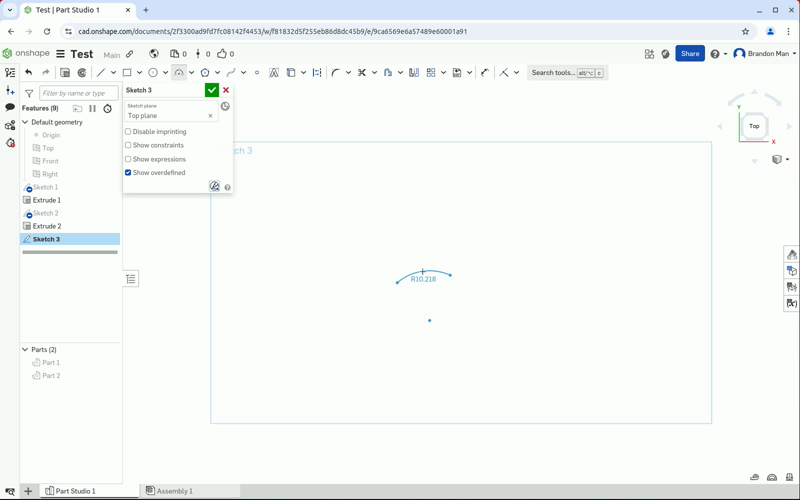
key_up(shift)
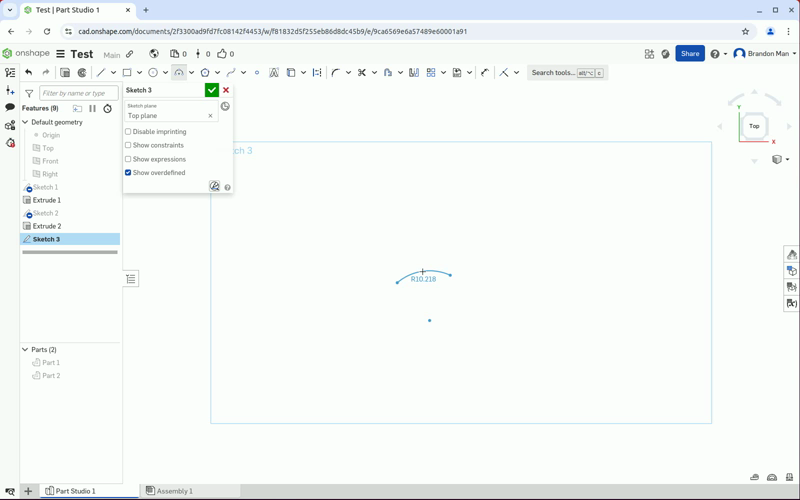
mouse_move(450, 275)
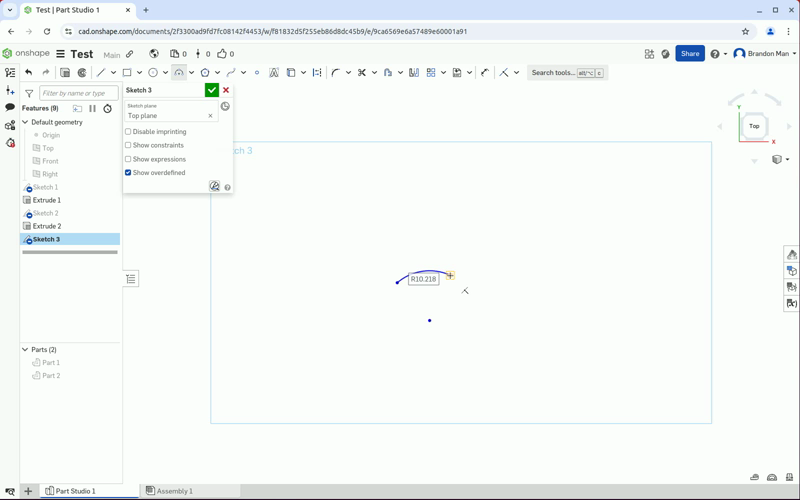
click(450, 275)
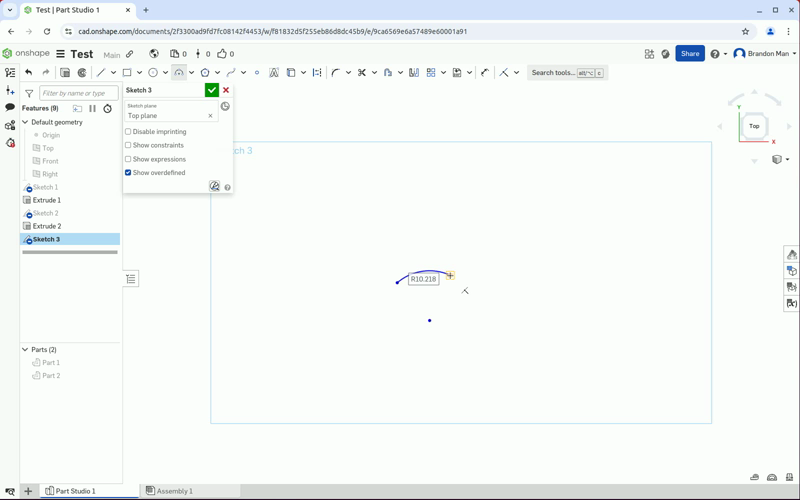
key_down(shift)
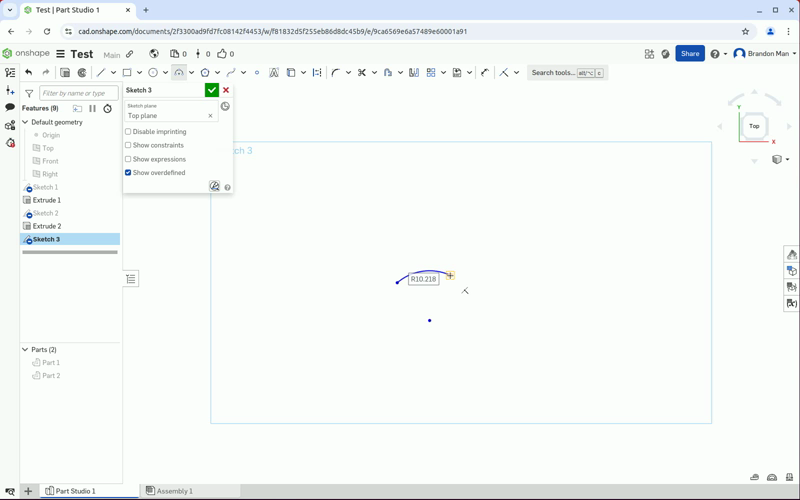
mouse_move(461, 268)
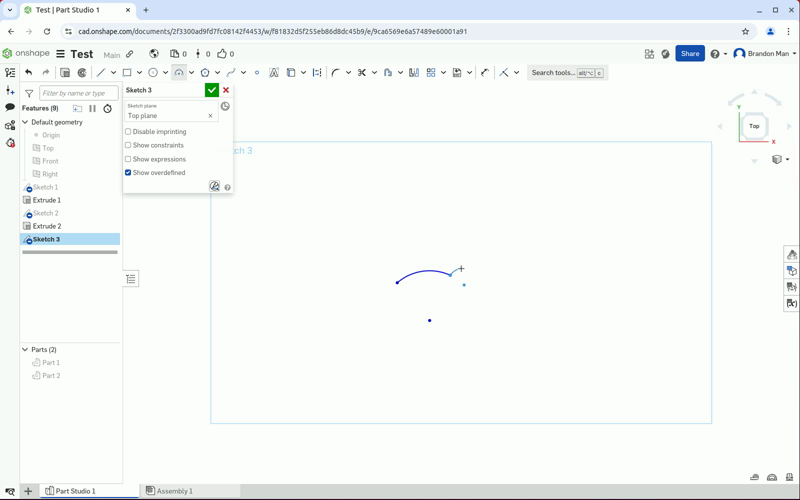
click(461, 268)
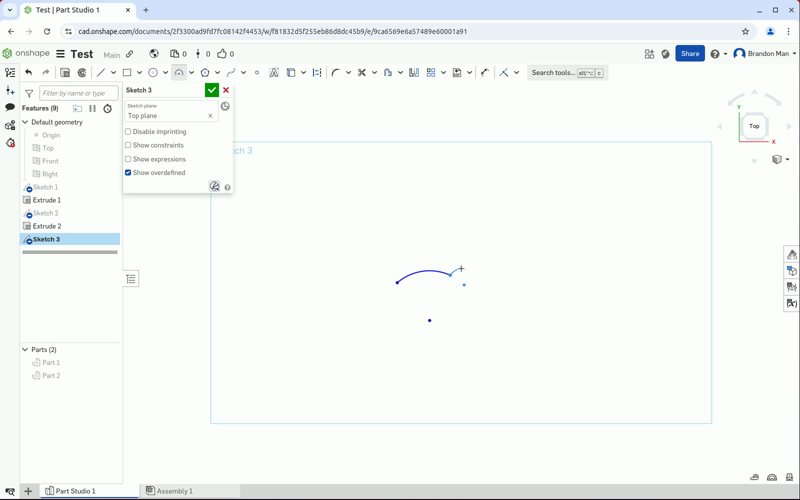
mouse_move(457, 275)
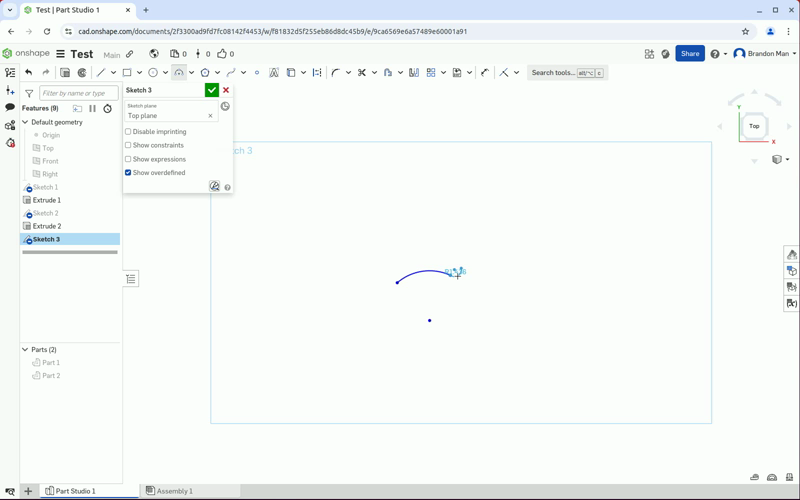
click(457, 275)
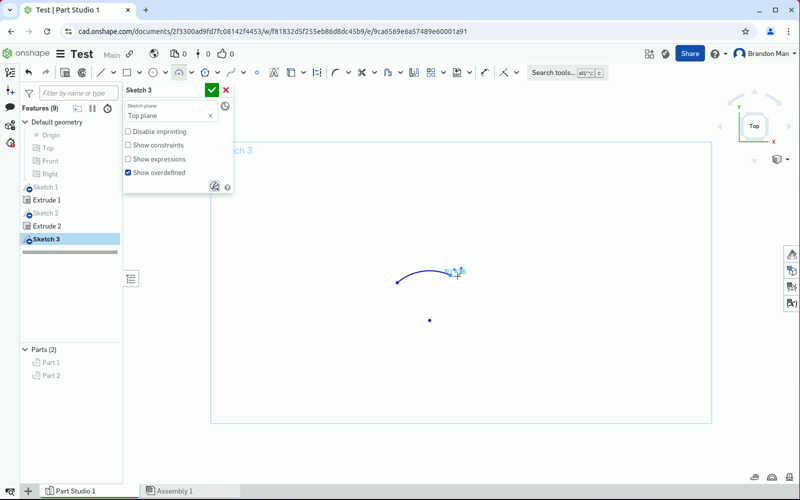
key_up(shift)
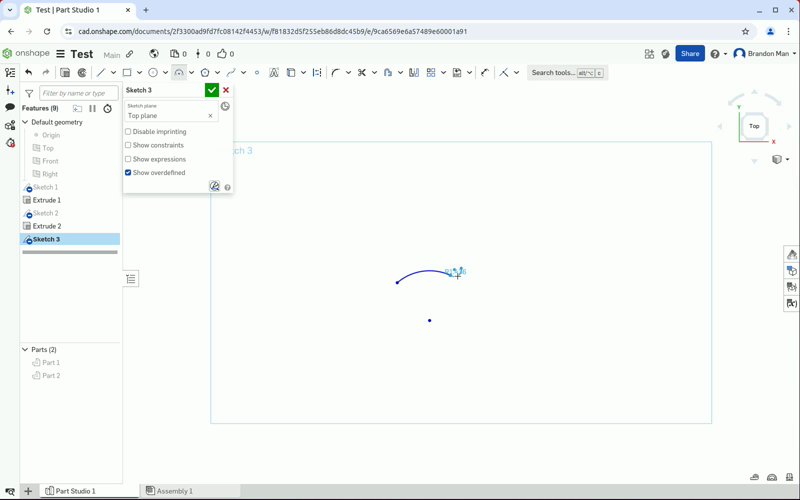
key(esc)
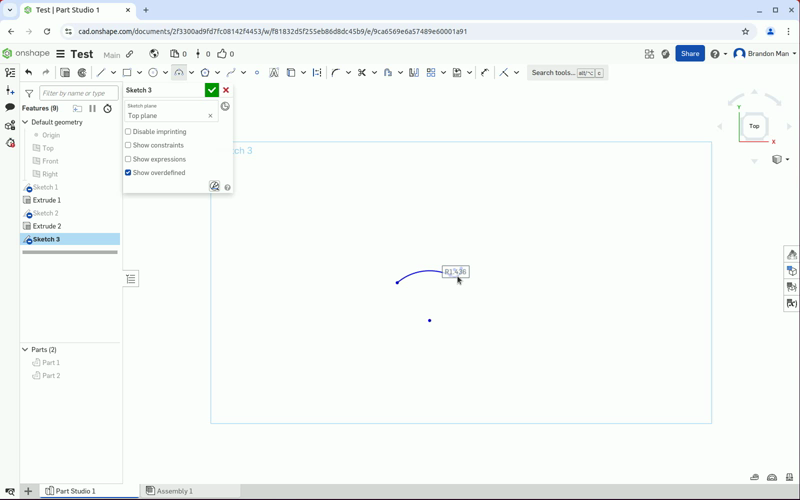
key(l)
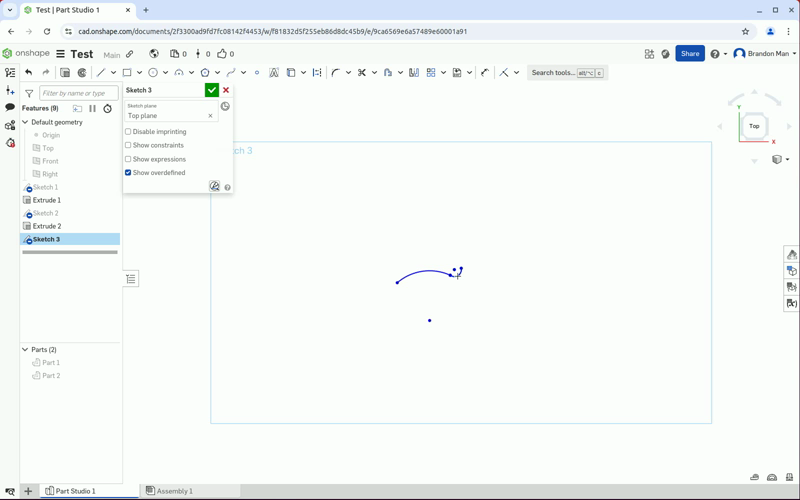
mouse_move(461, 268)
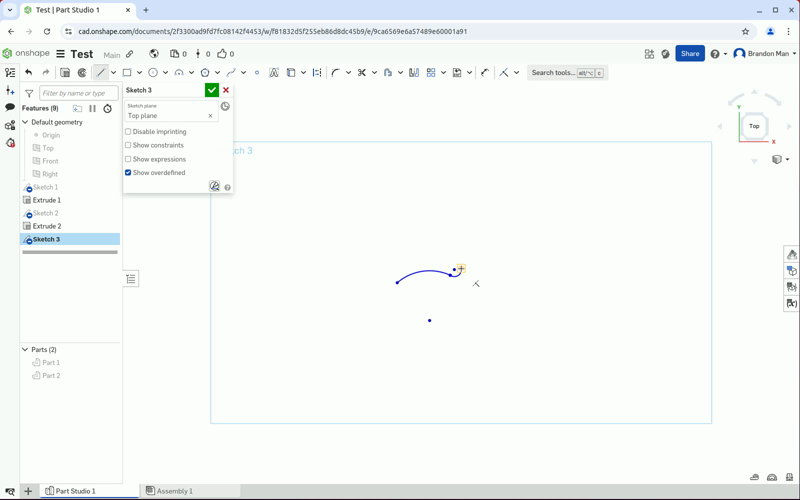
click(461, 268)
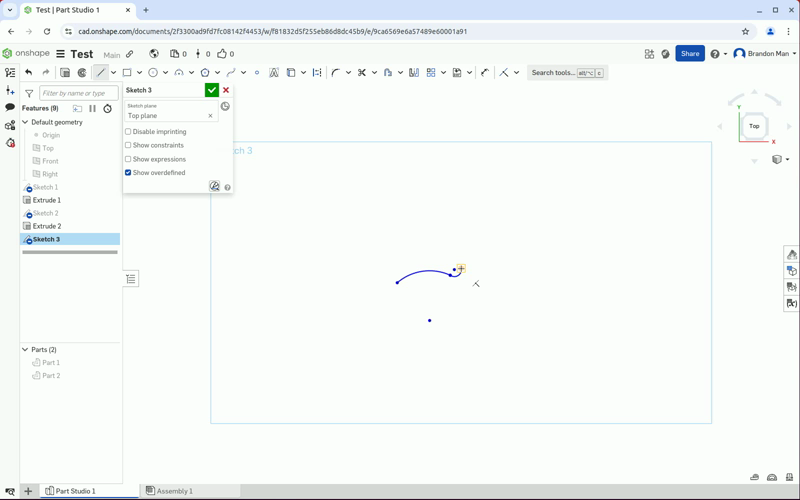
key_down(shift)
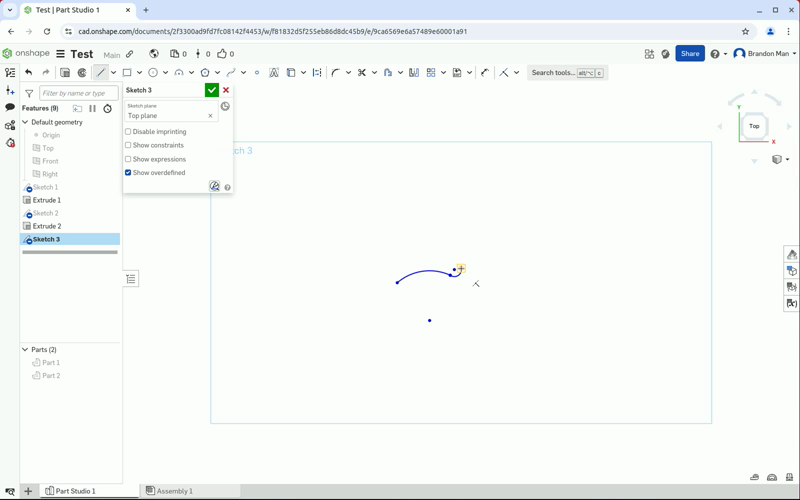
mouse_move(491, 268)
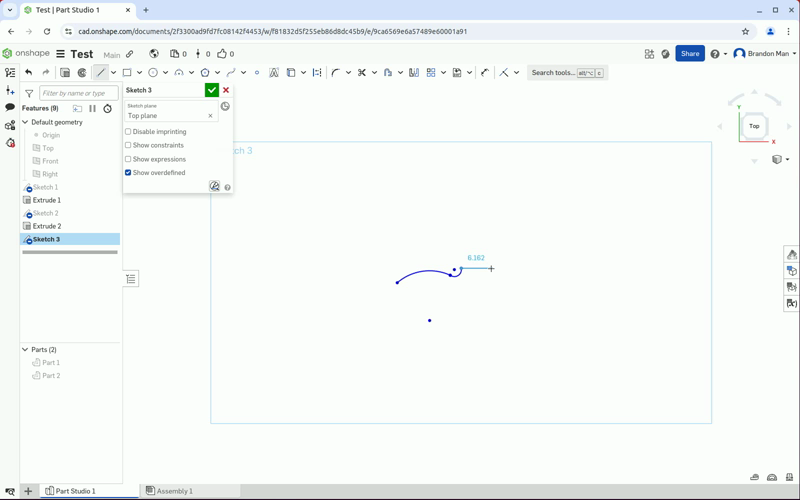
mouse_move(461, 234)
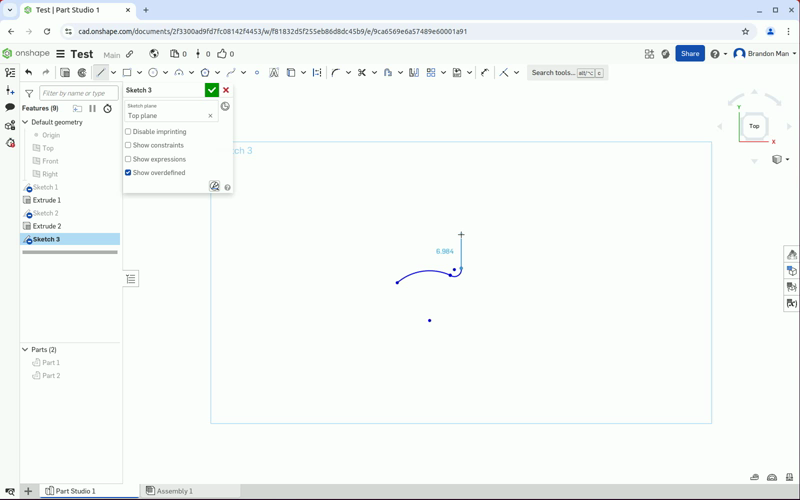
click(461, 234)
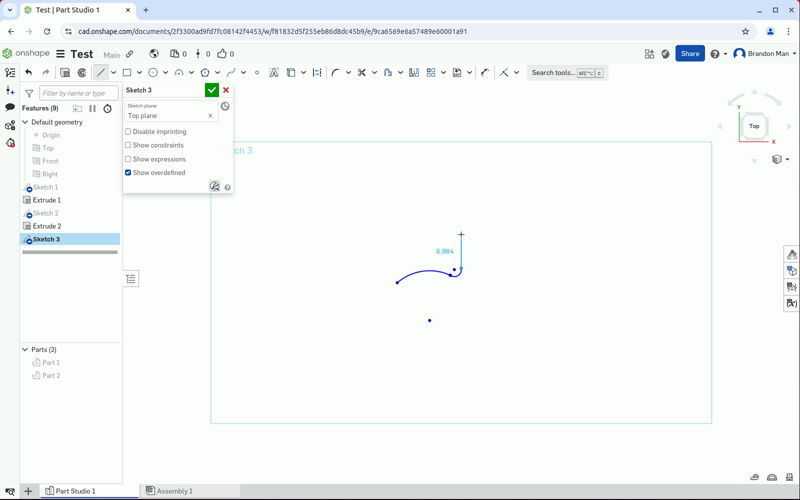
key_up(shift)
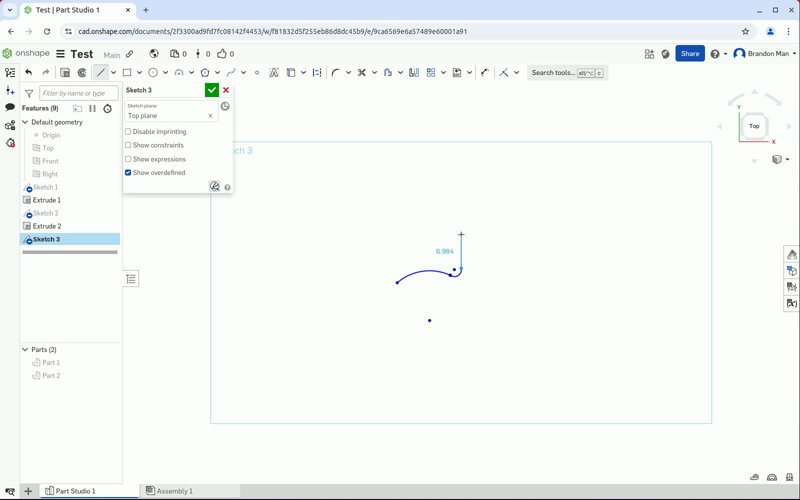
key(esc)
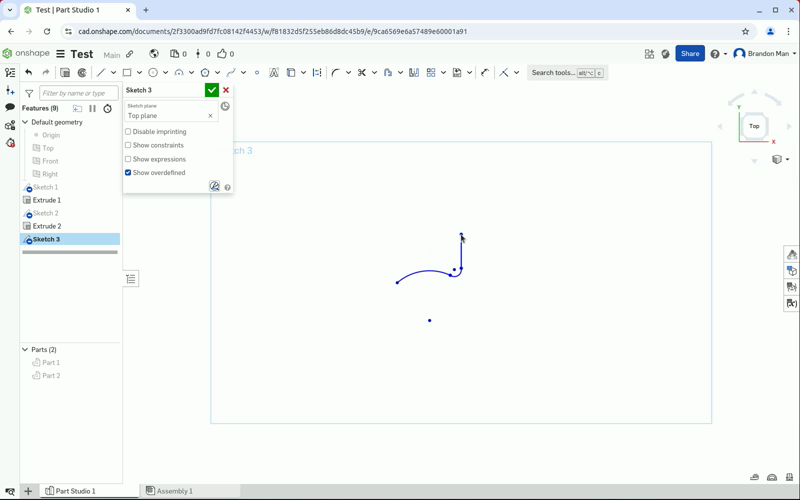
key(a)
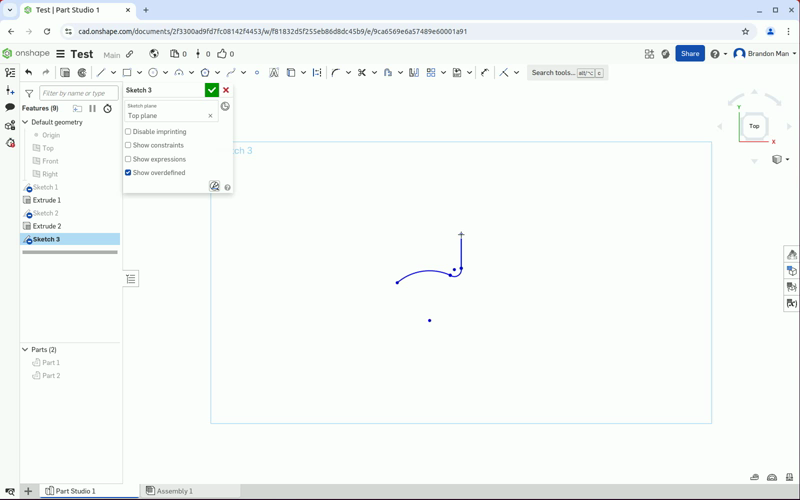
mouse_move(461, 234)
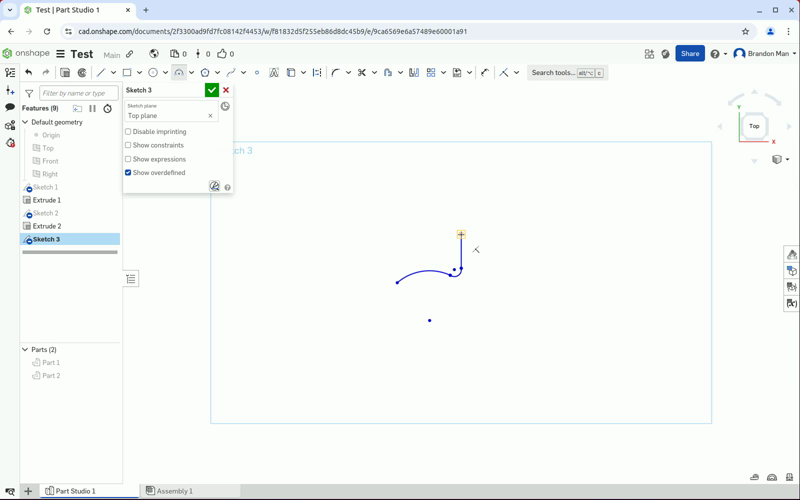
click(461, 234)
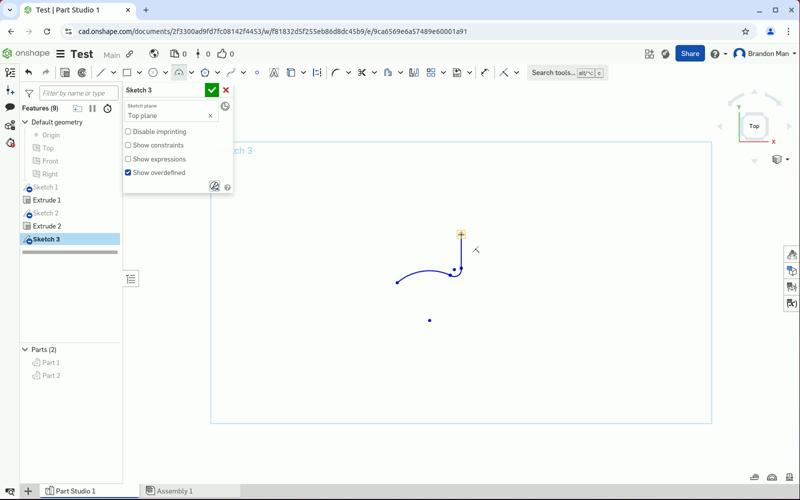
key_down(shift)
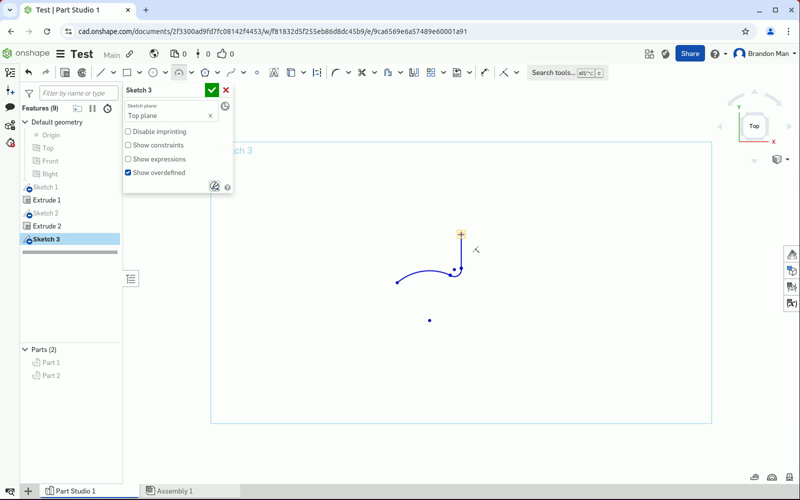
mouse_move(450, 226)
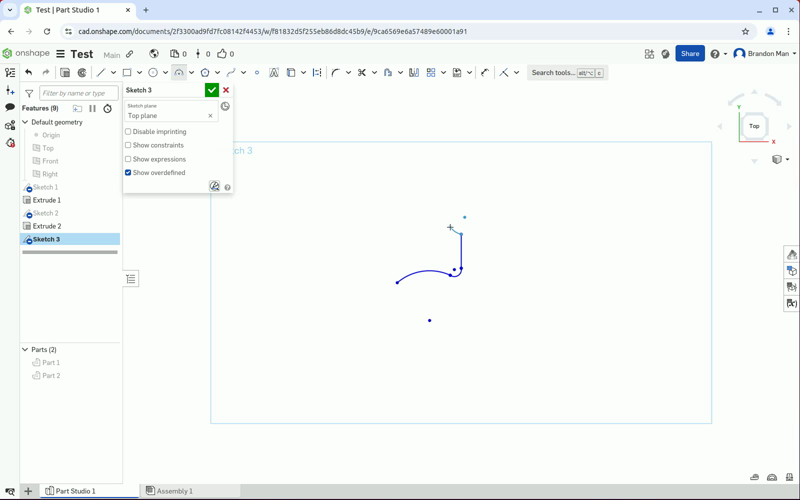
click(450, 226)
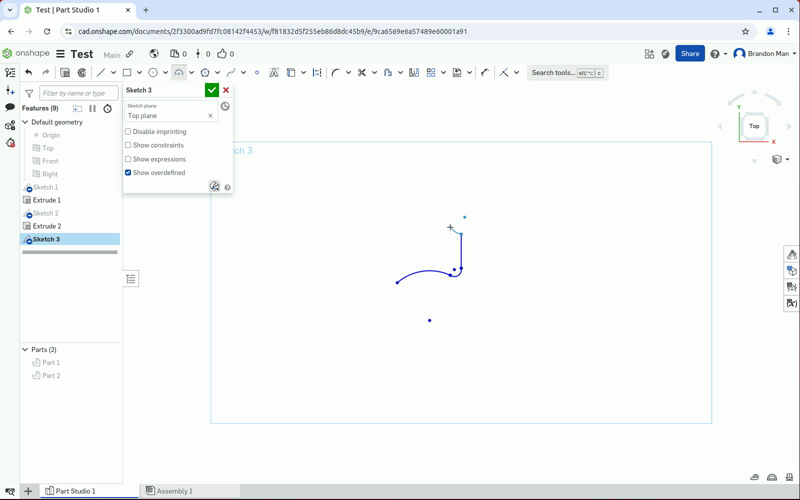
mouse_move(457, 227)
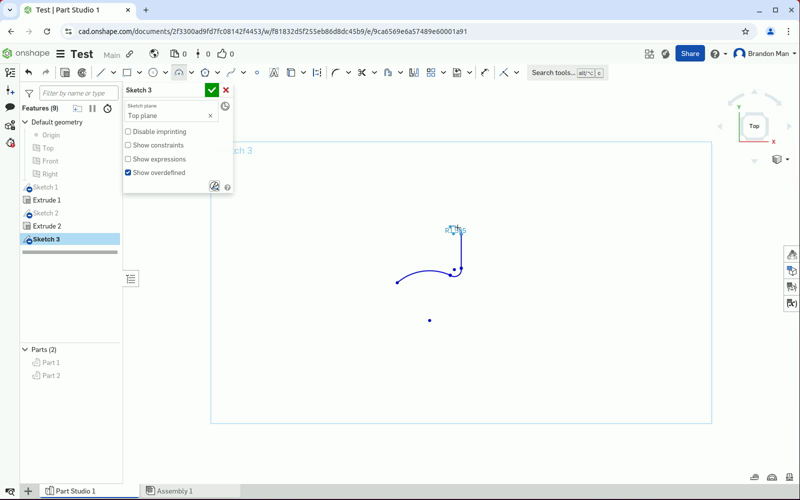
click(457, 227)
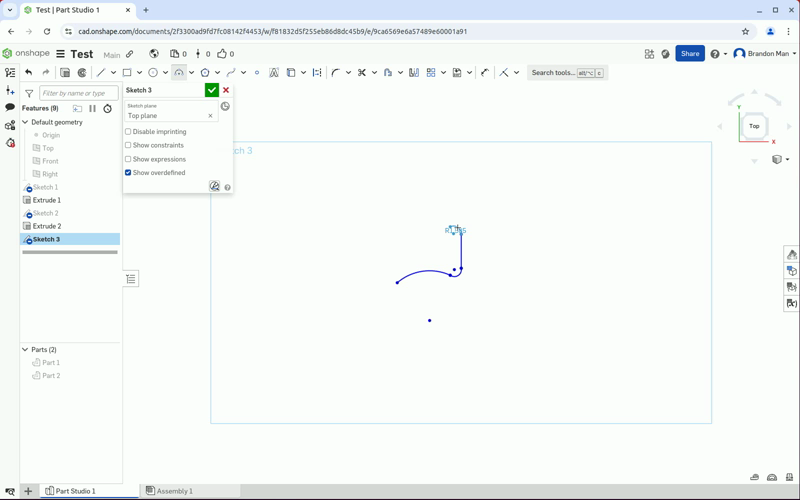
key_up(shift)
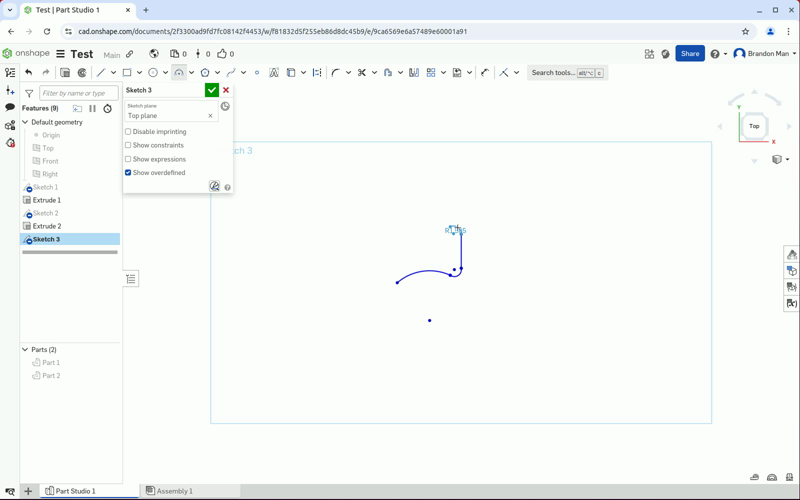
mouse_move(450, 226)
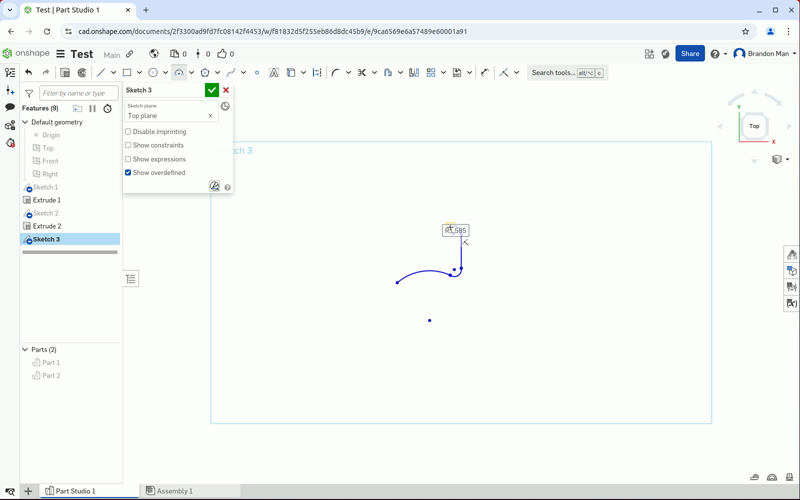
click(450, 226)
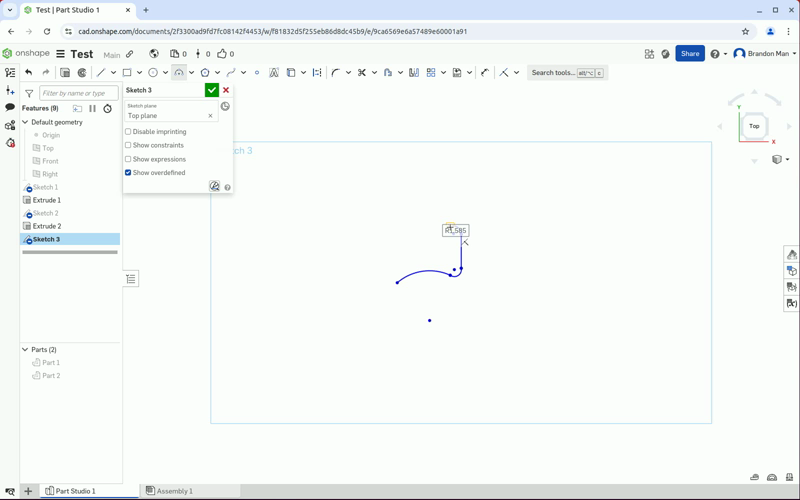
key_down(shift)
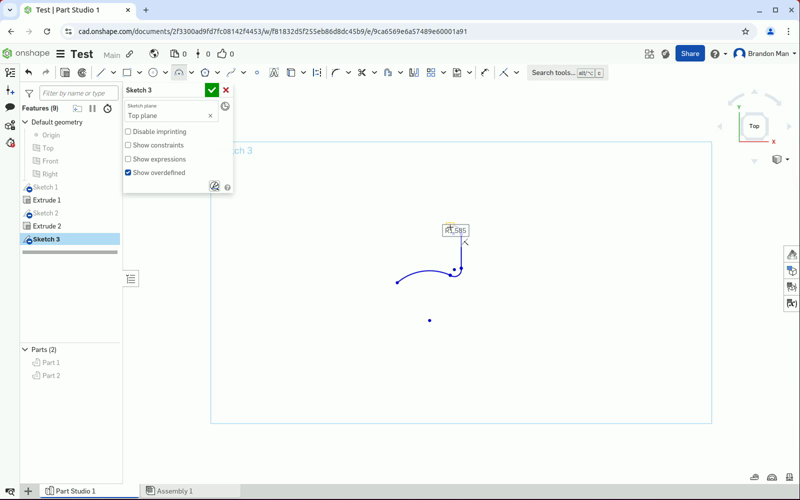
mouse_move(397, 219)
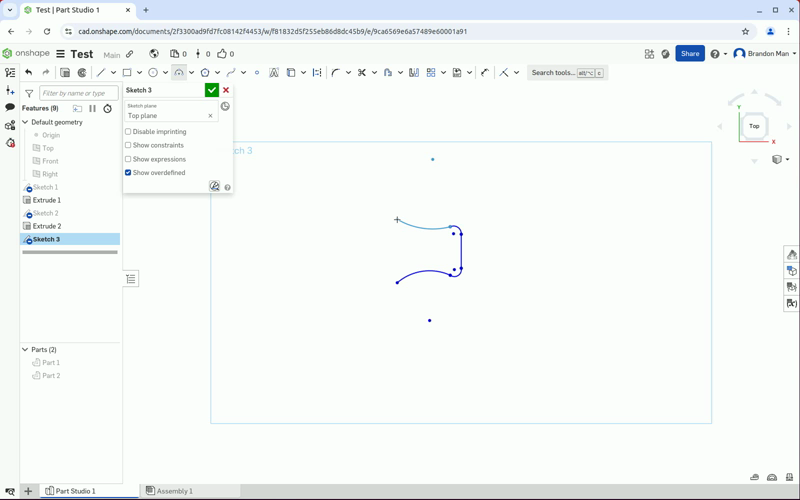
click(397, 219)
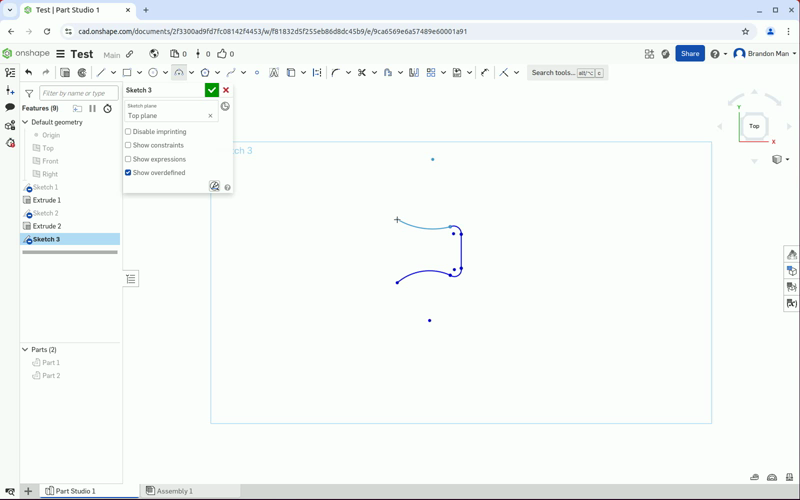
mouse_move(422, 230)
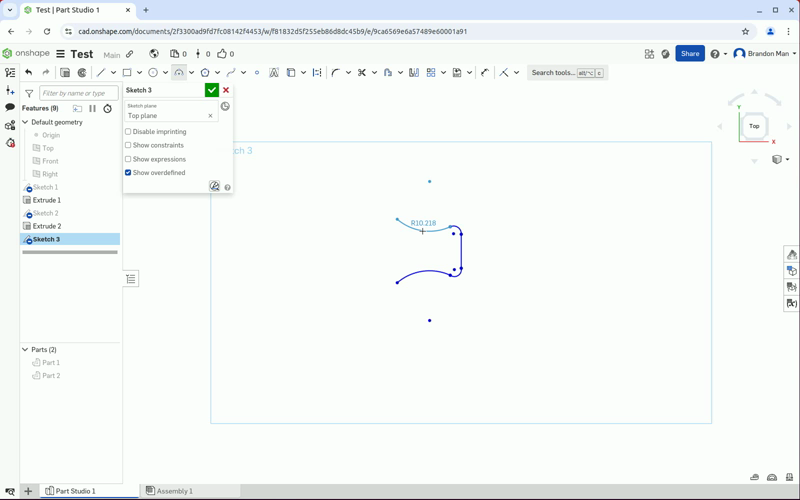
click(422, 230)
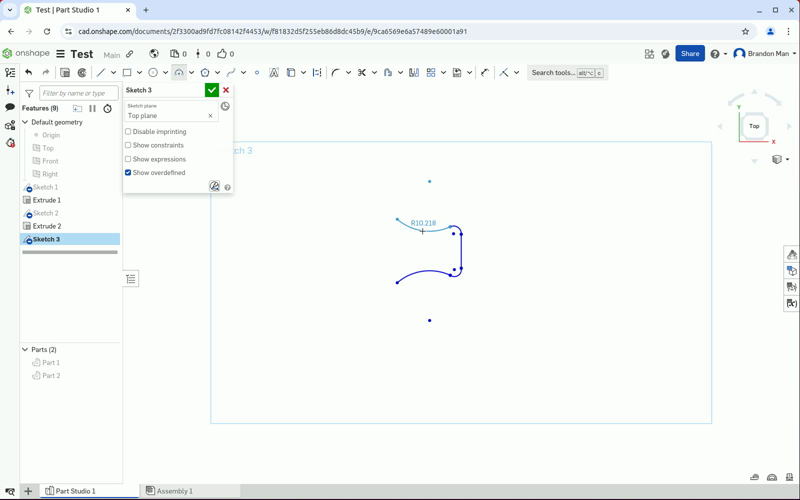
key_up(shift)
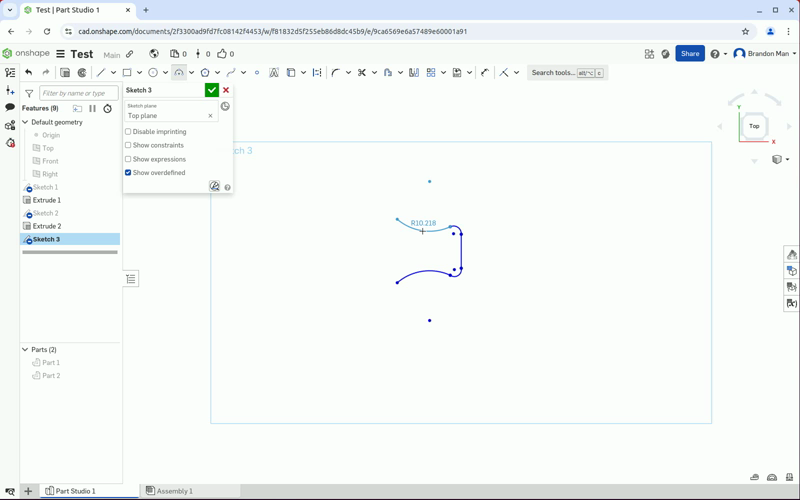
mouse_move(397, 219)
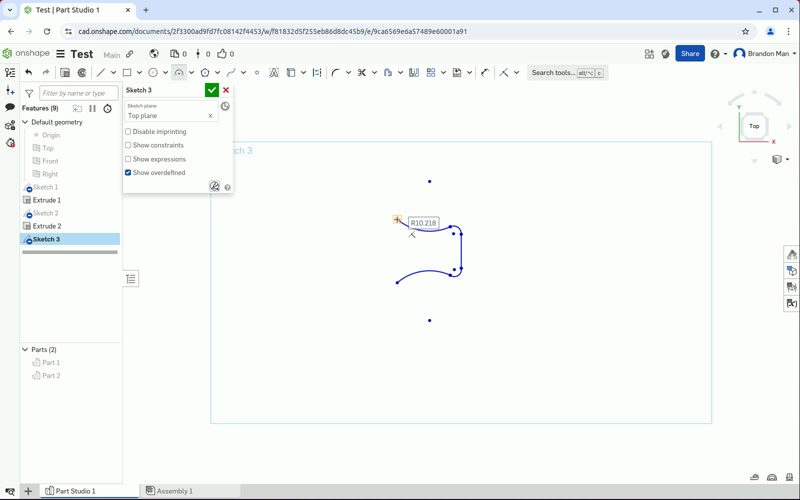
click(397, 219)
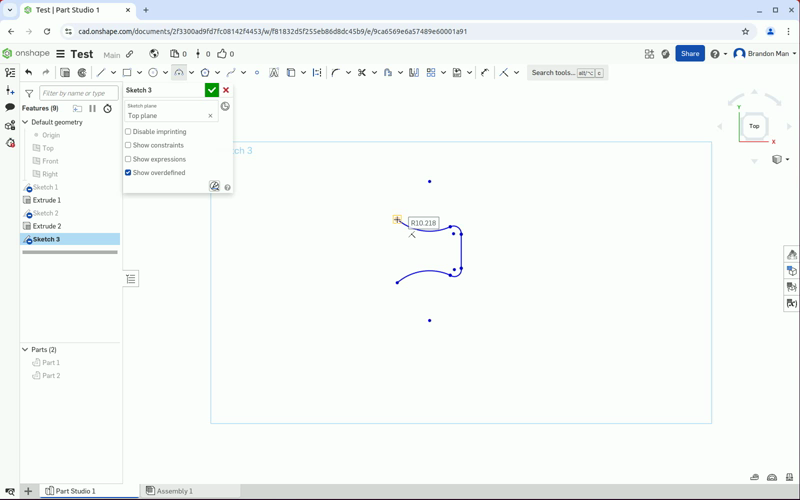
mouse_move(397, 282)
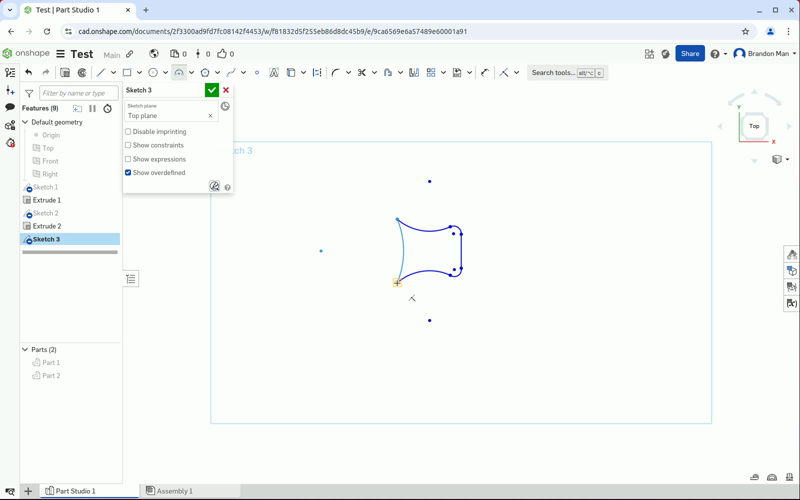
click(397, 282)
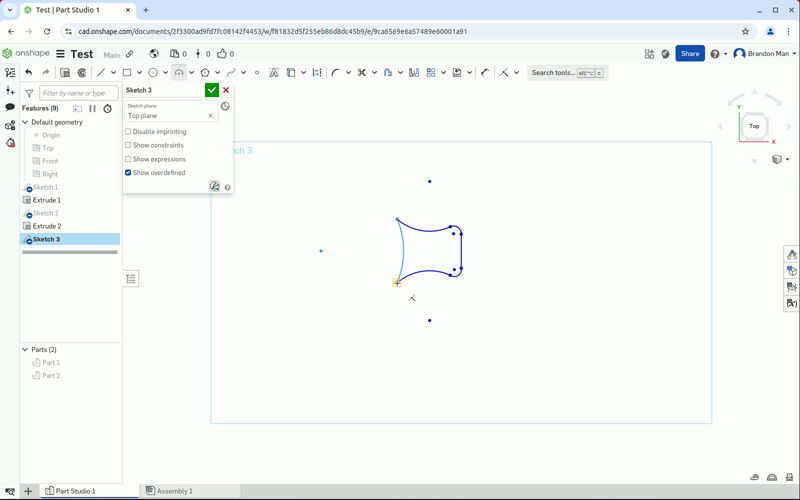
key_down(shift)
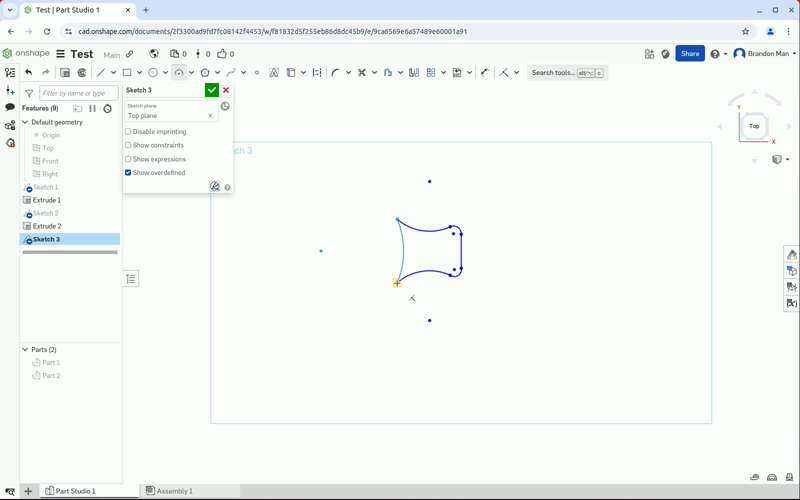
mouse_move(411, 251)
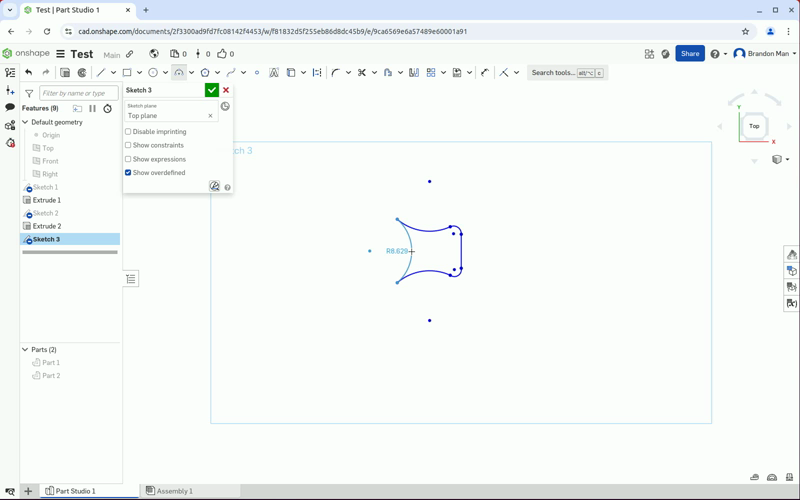
click(411, 251)
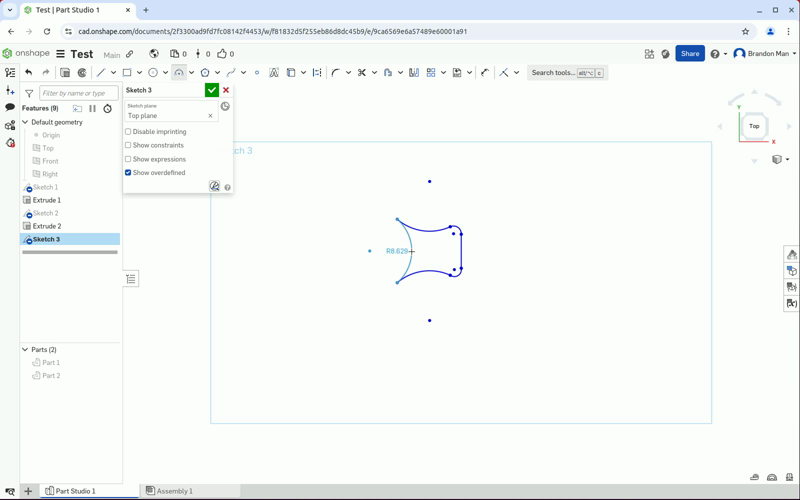
key_up(shift)
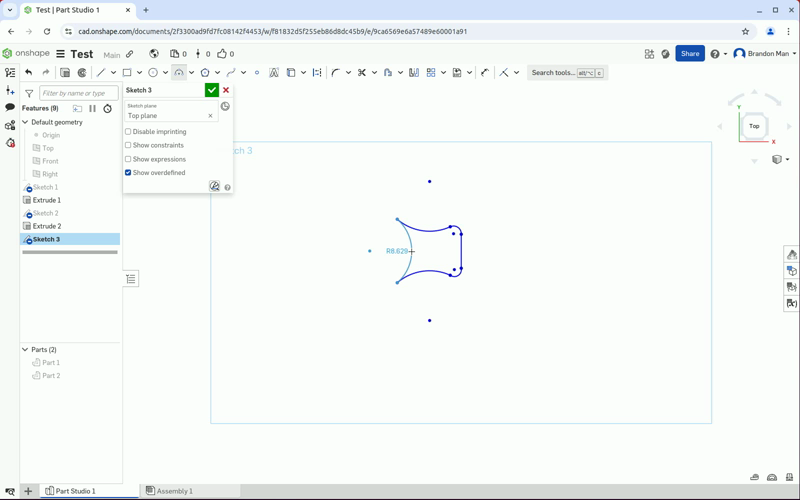
key(esc)
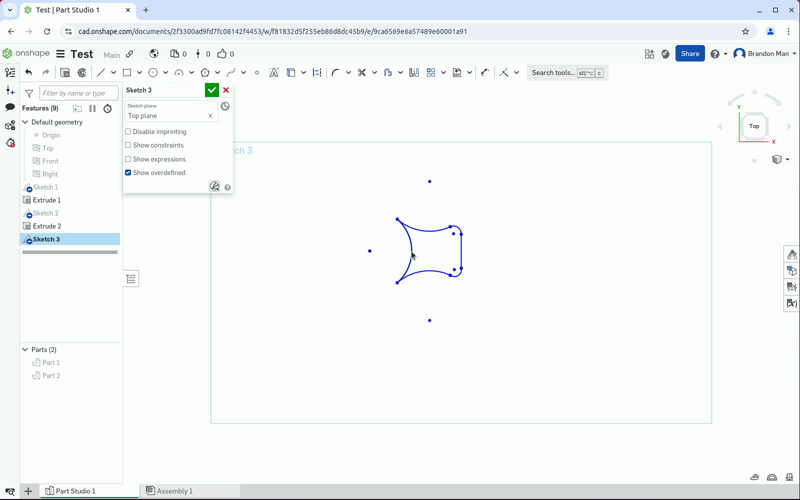
mouse_move(457, 262)
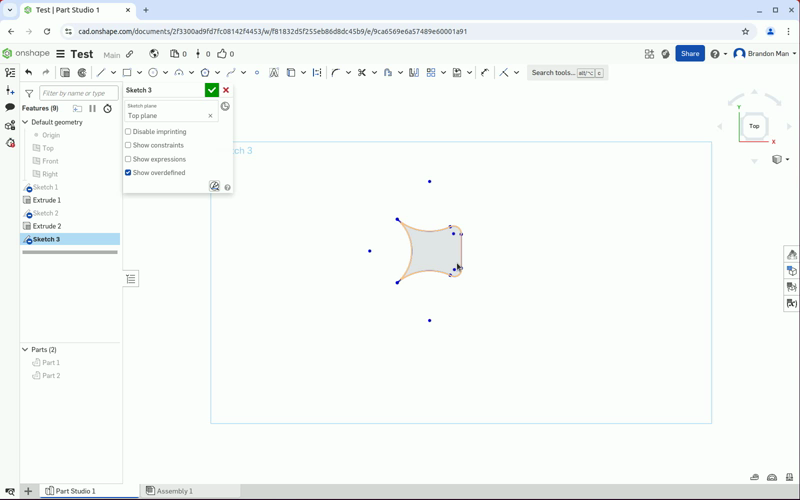
click(457, 262)
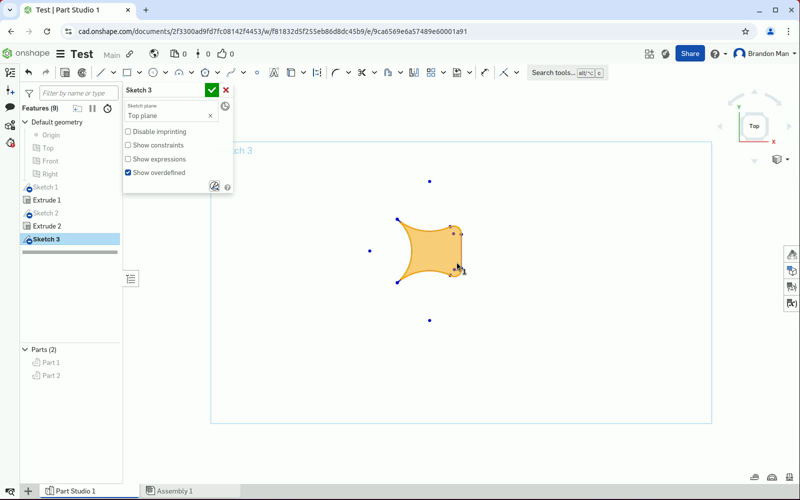
mouse_move(73, 352)
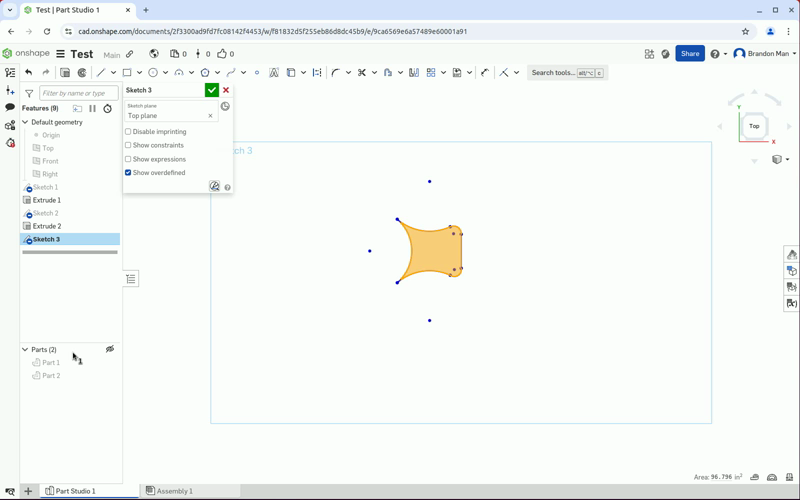
key(shift+y)
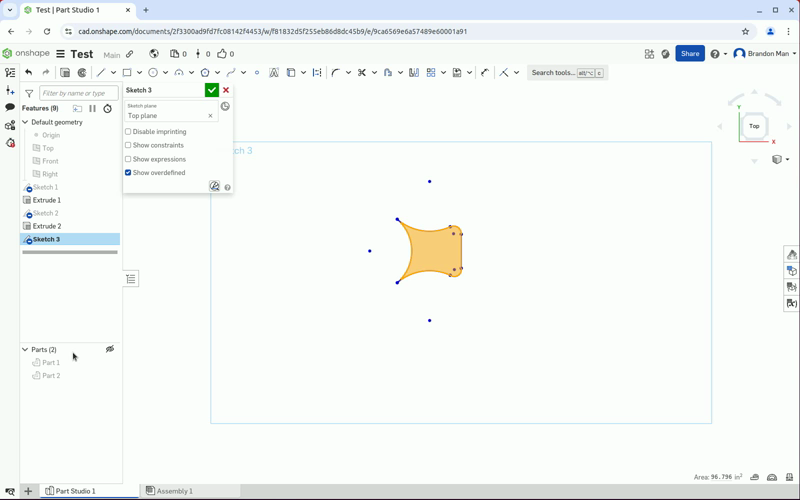
key(shift+e)
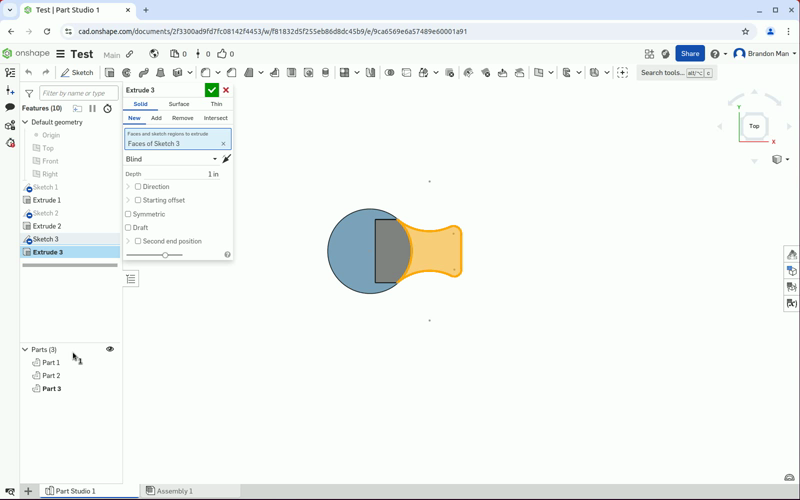
mouse_move(143, 106)
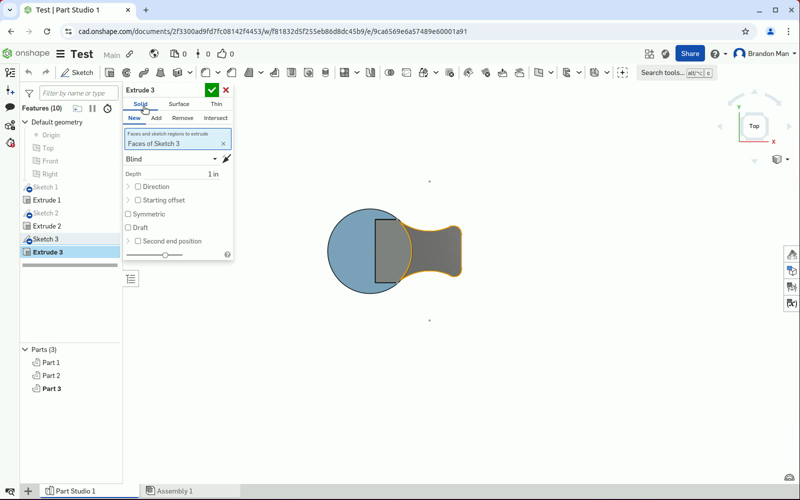
click(143, 106)
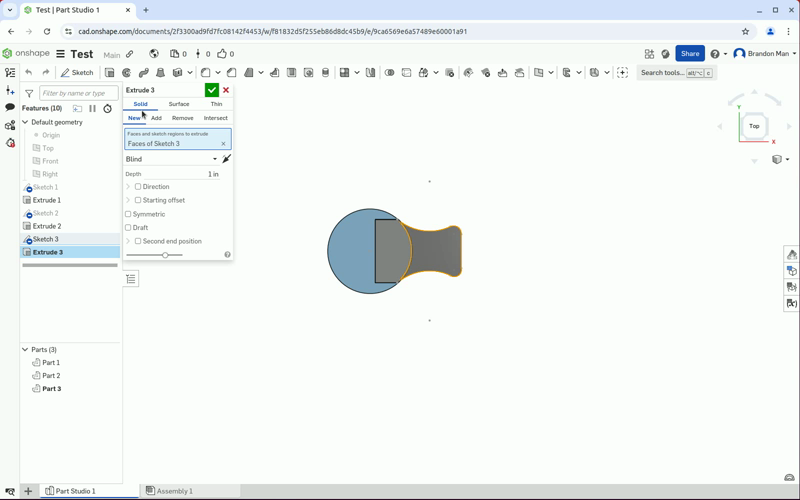
mouse_move(137, 120)
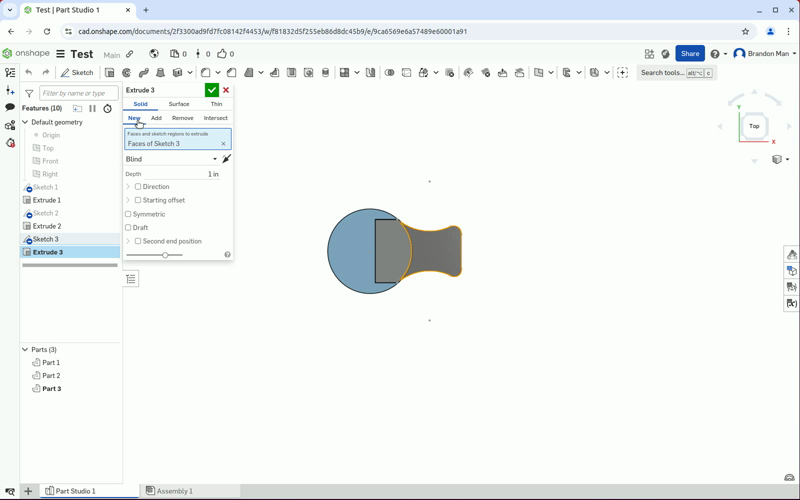
click(137, 120)
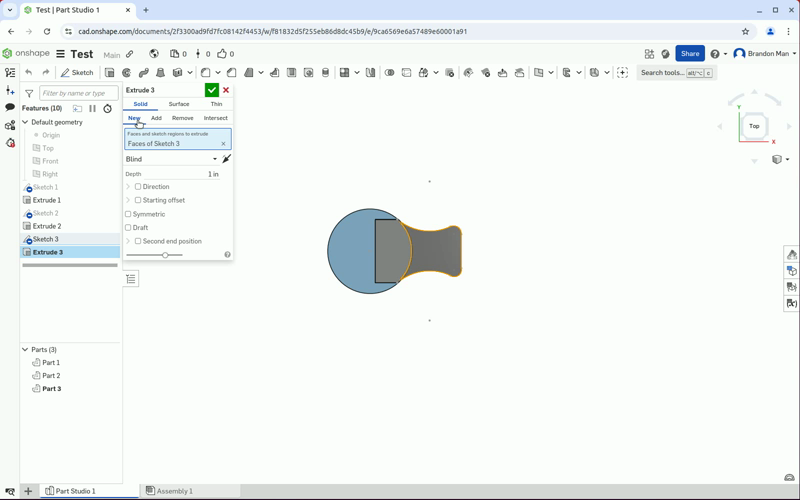
key(tab, 4)
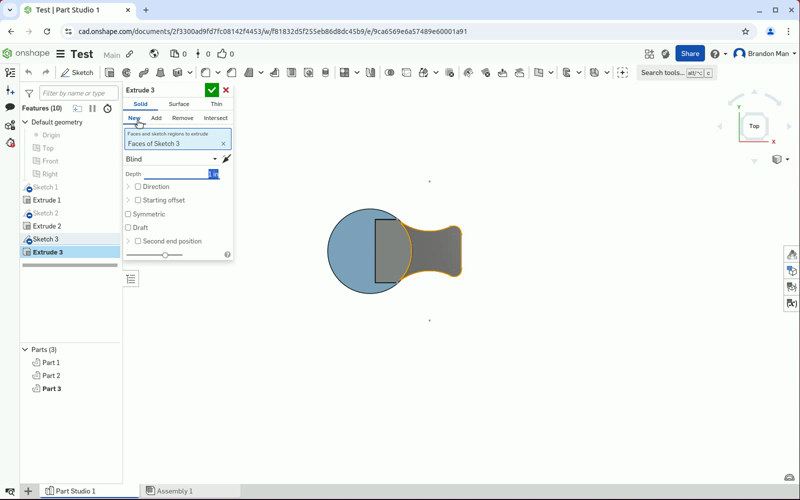
text(6.499)
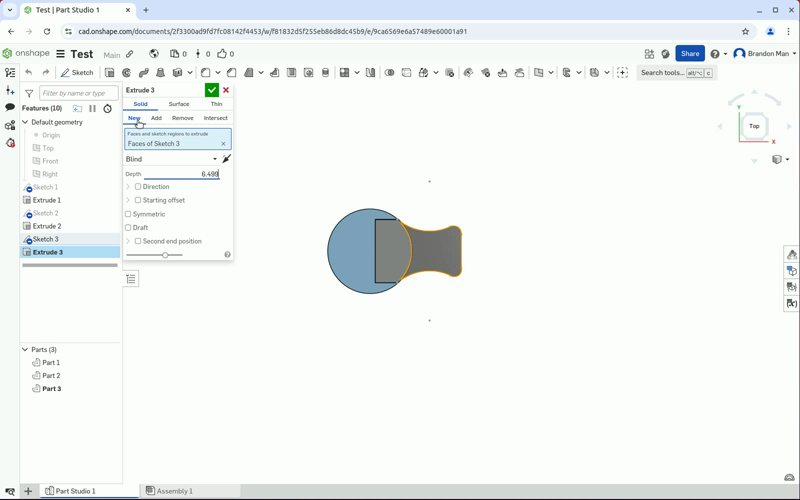
key(enter)
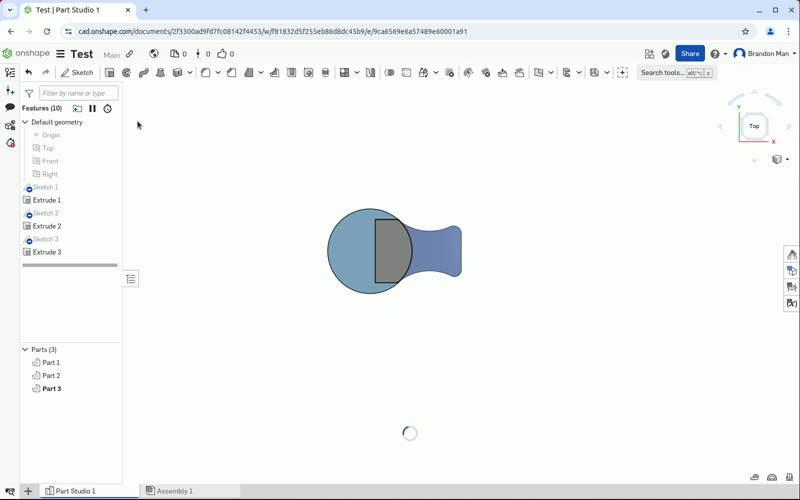
key(shift+h)
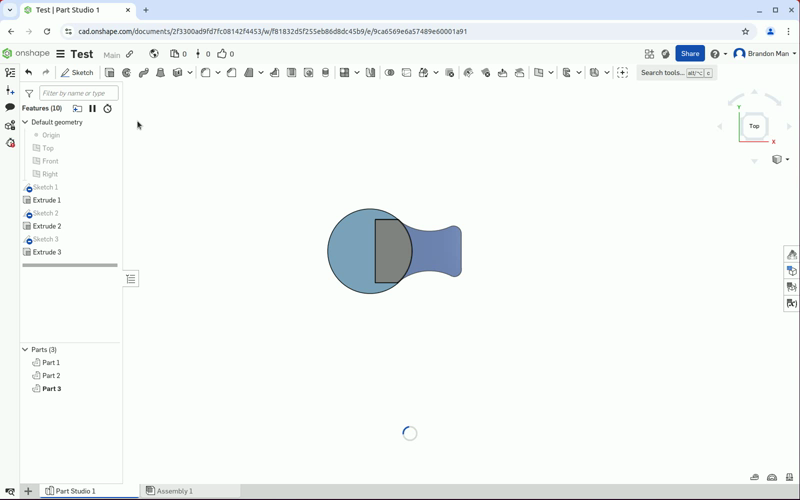
key(shift+h)
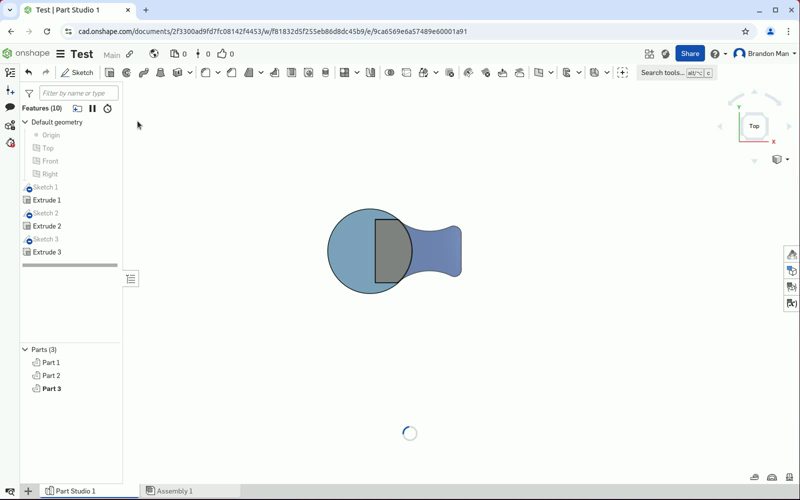
key(shift+7)
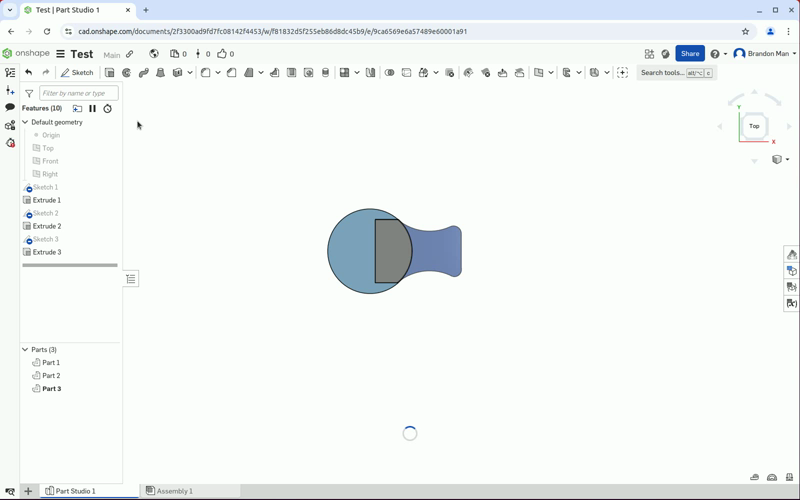
key(up, 3)
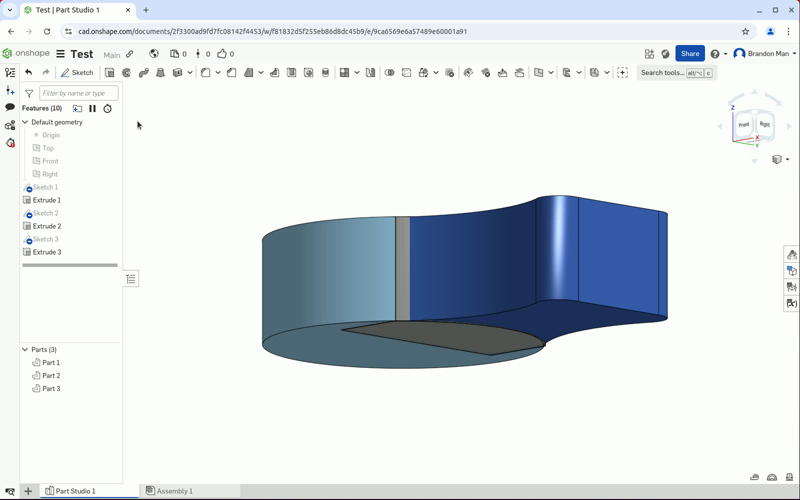
key(left, 3)
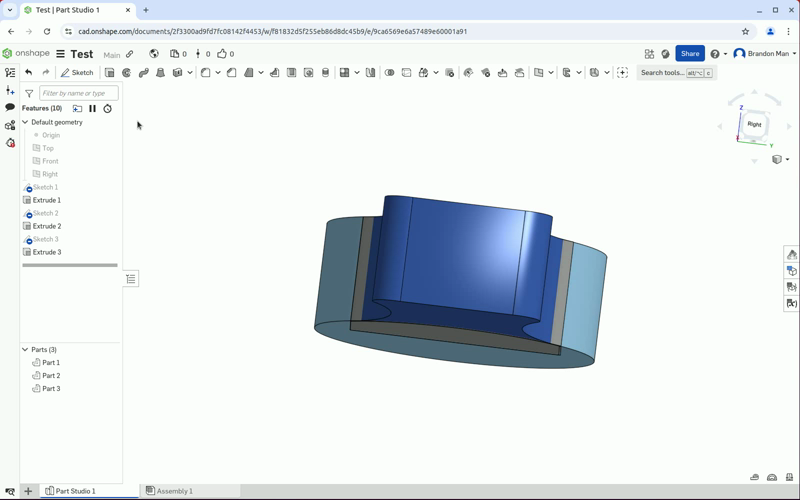
key(right, 3)
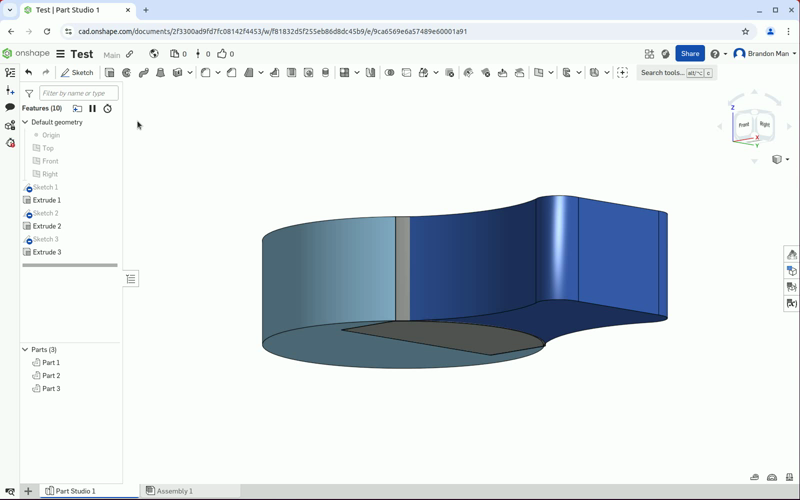
key(down, 3)
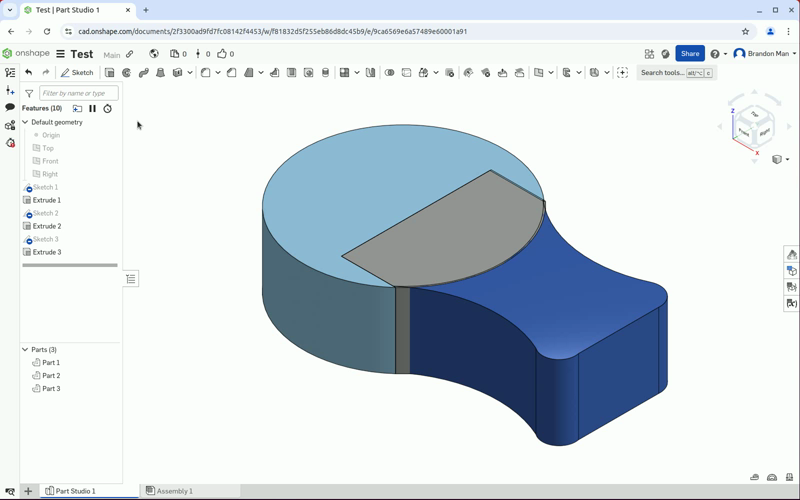
mouse_move(73, 189)
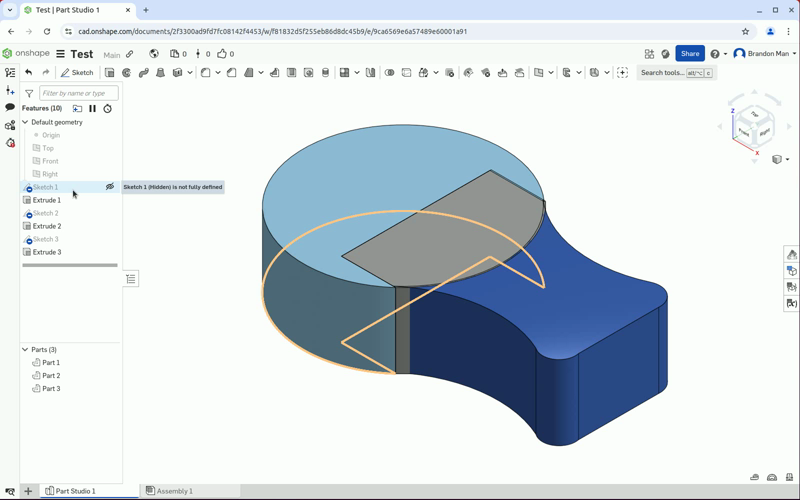
click(73, 189)